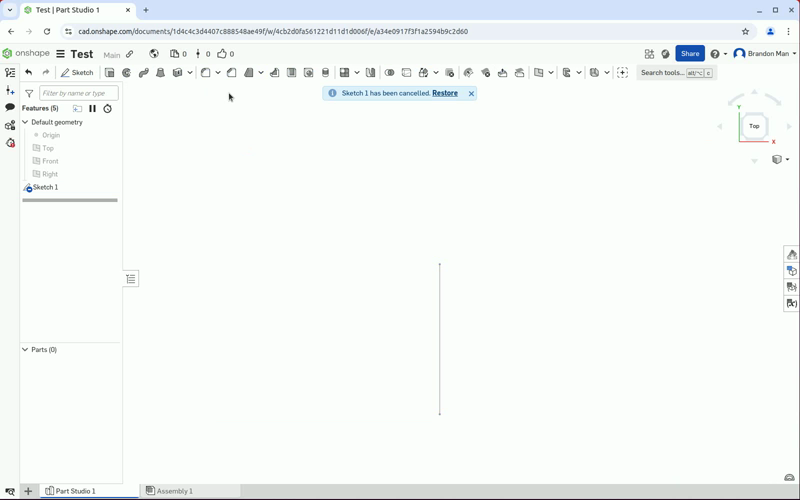
key(shift+h)
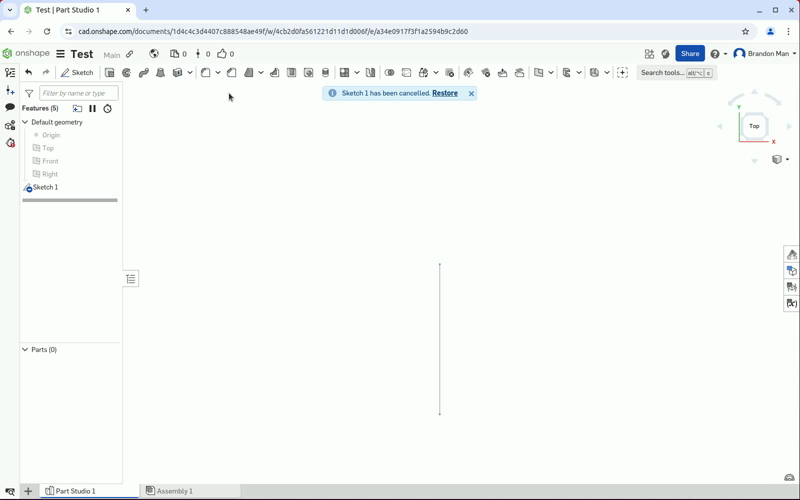
key(shift+s)
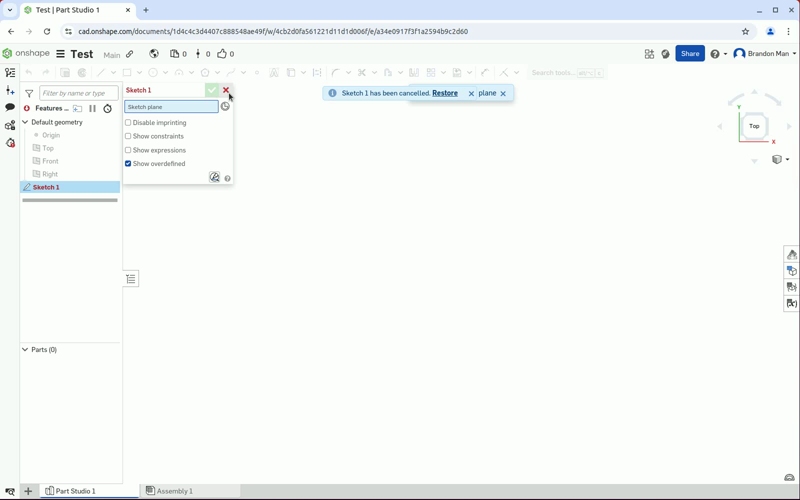
mouse_move(73, 150)
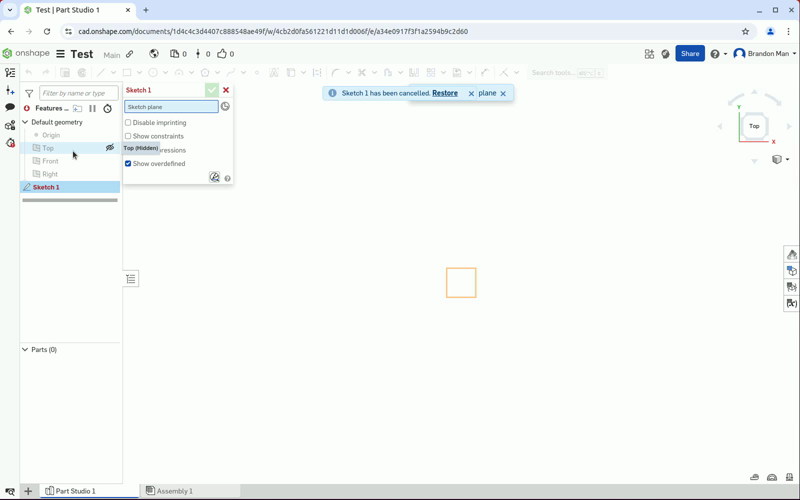
click(73, 150)
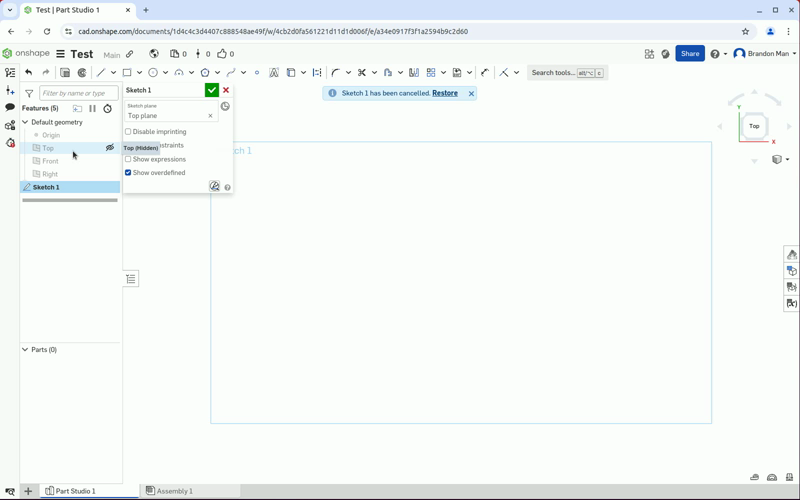
mouse_move(73, 352)
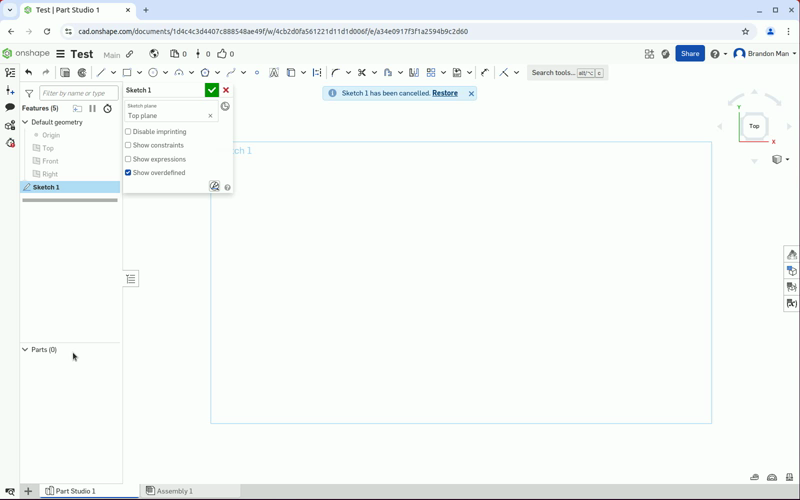
key(y)
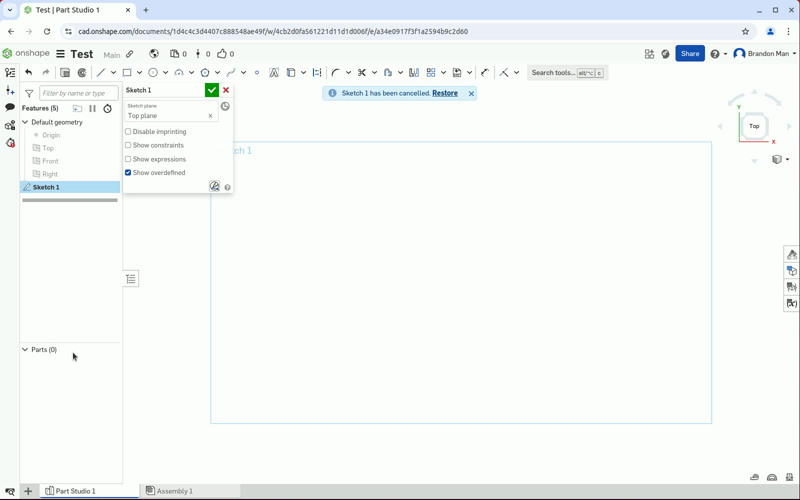
key(l)
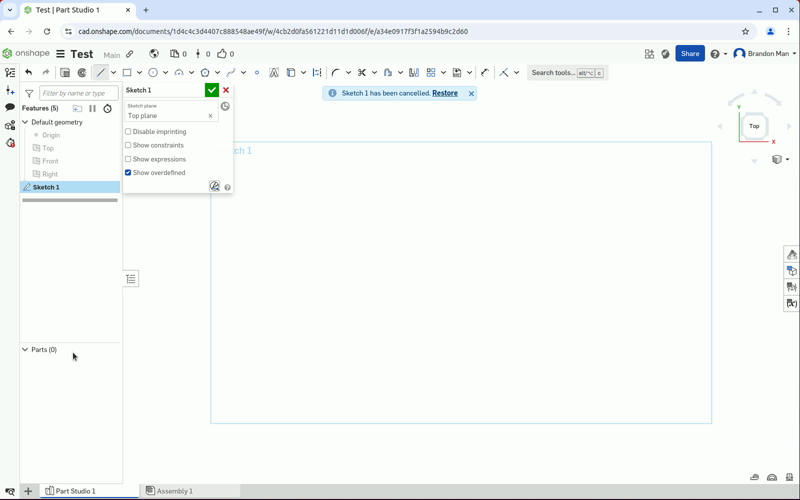
key_down(shift)
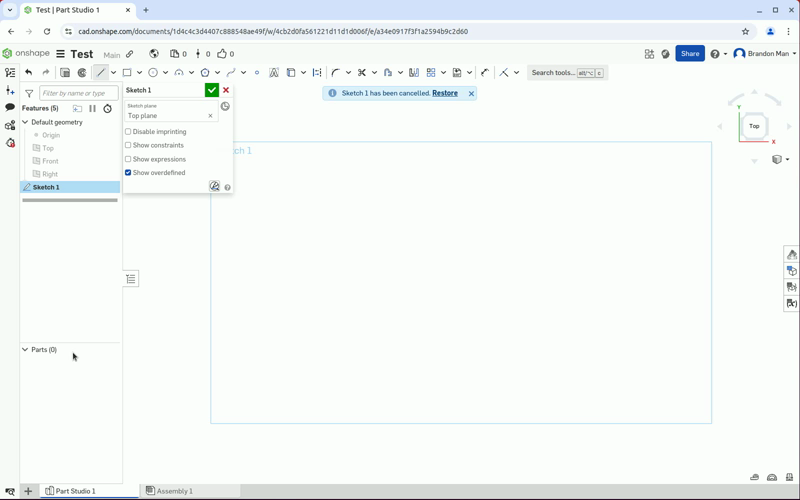
mouse_move(348, 291)
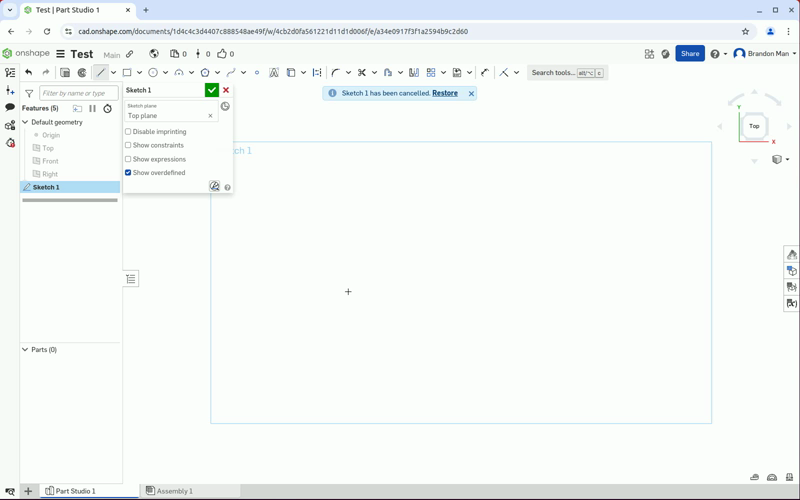
click(348, 291)
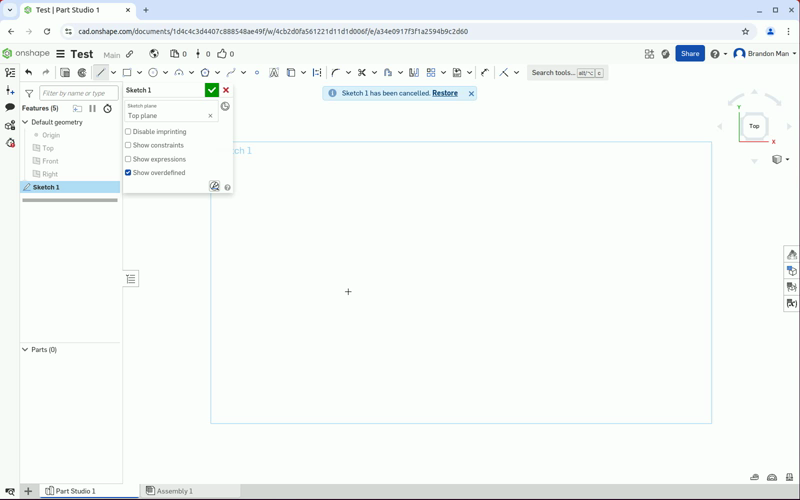
key_up(shift)
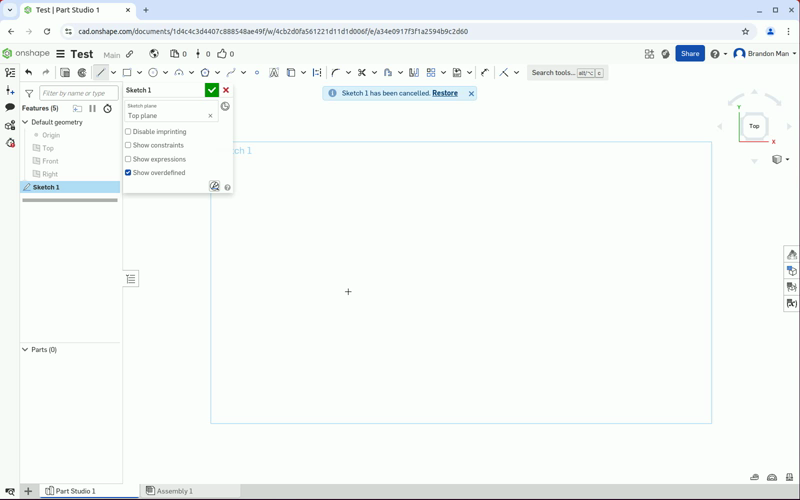
key_down(shift)
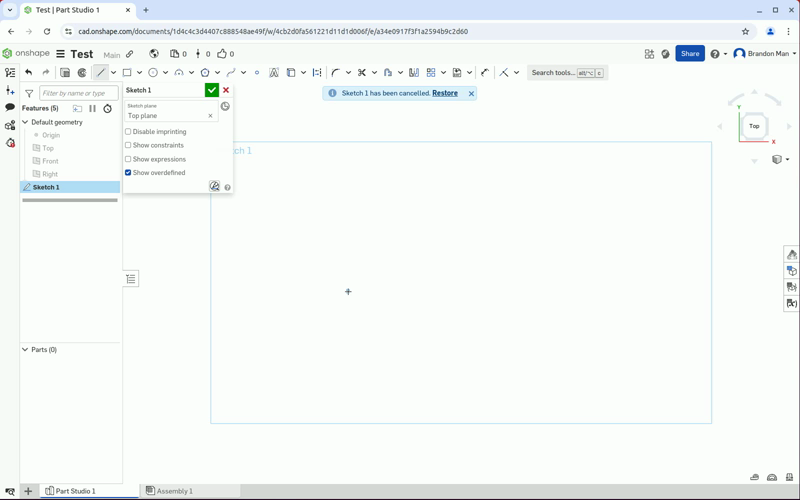
mouse_move(550, 291)
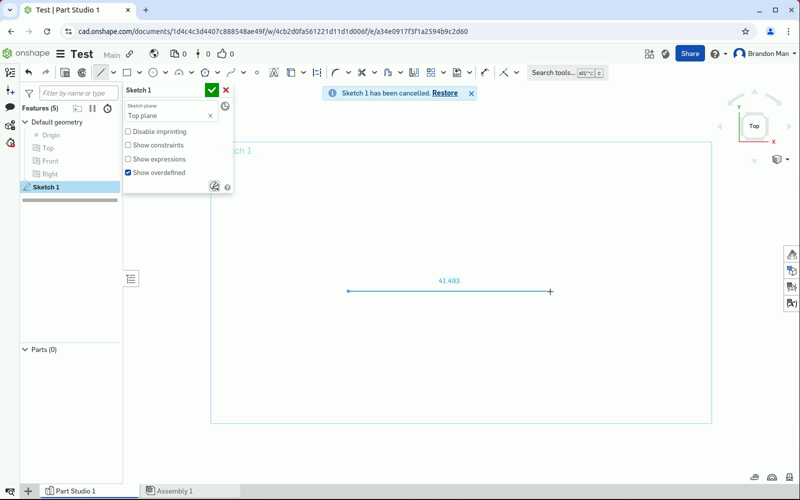
click(550, 291)
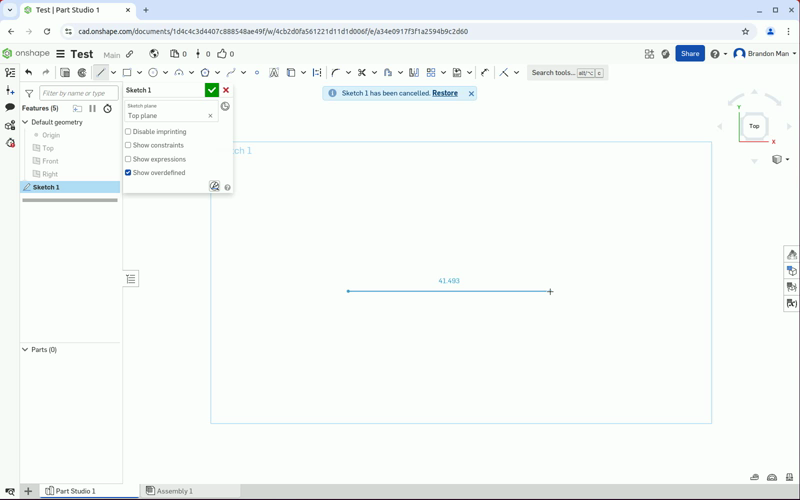
key_up(shift)
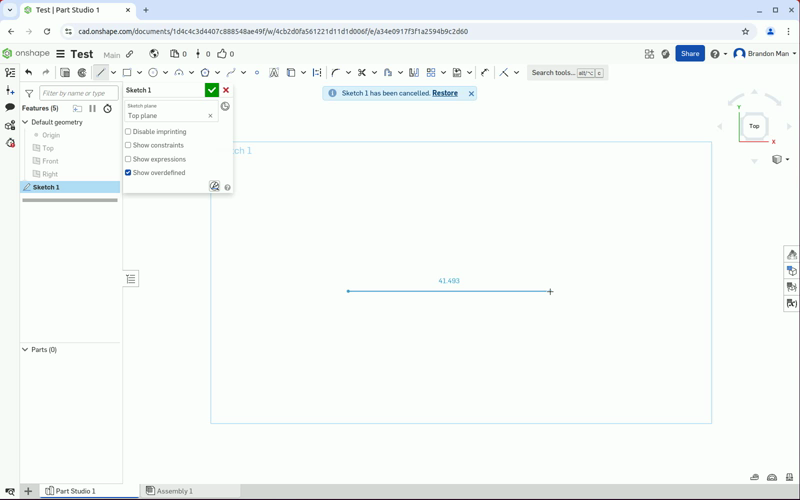
key_down(shift)
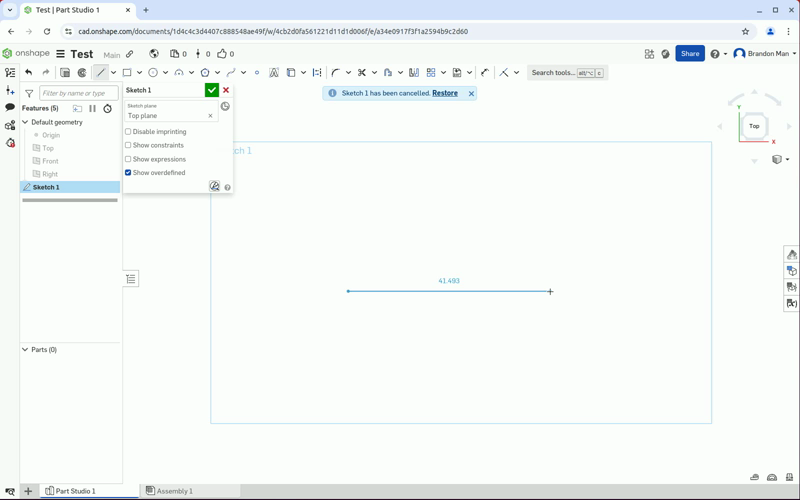
mouse_move(580, 291)
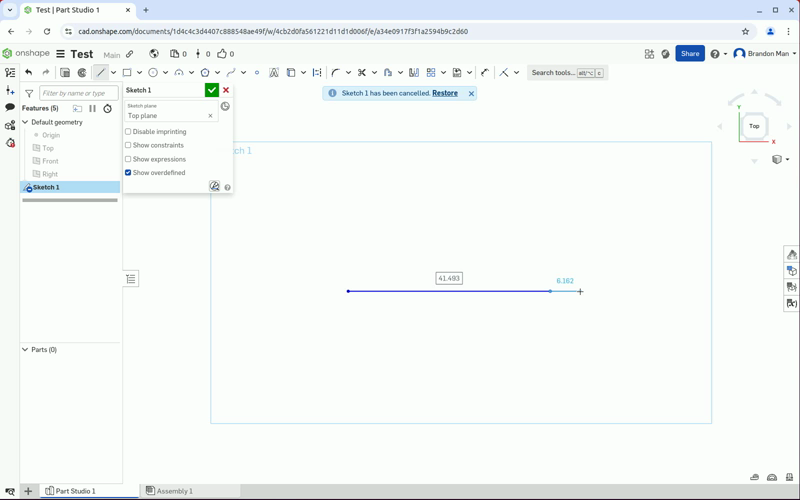
mouse_move(550, 284)
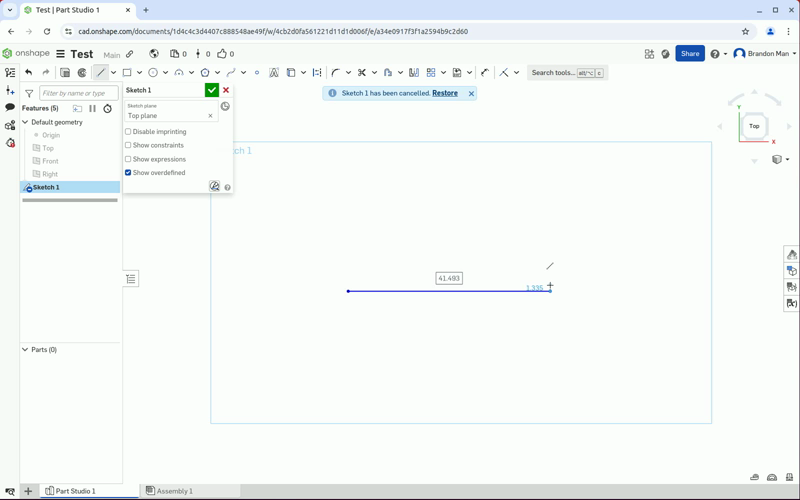
scroll(6)
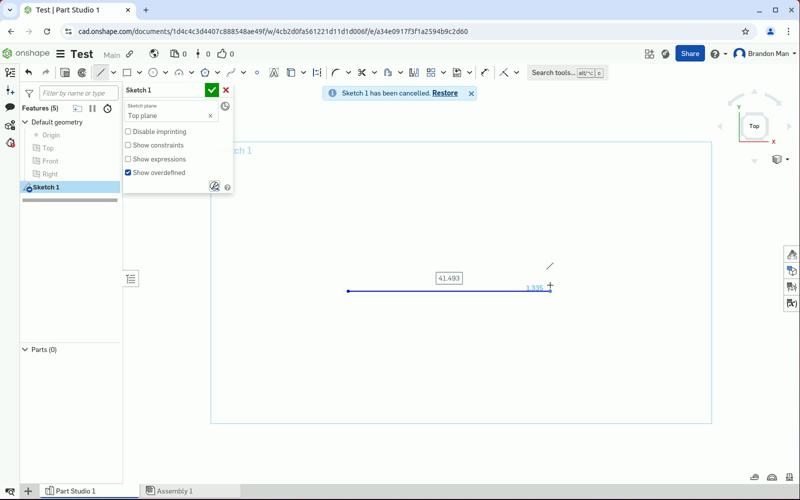
scroll(6)
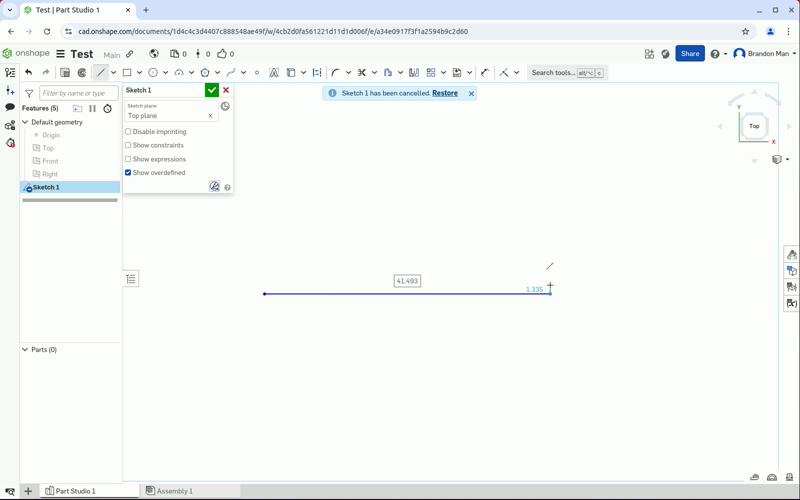
scroll(6)
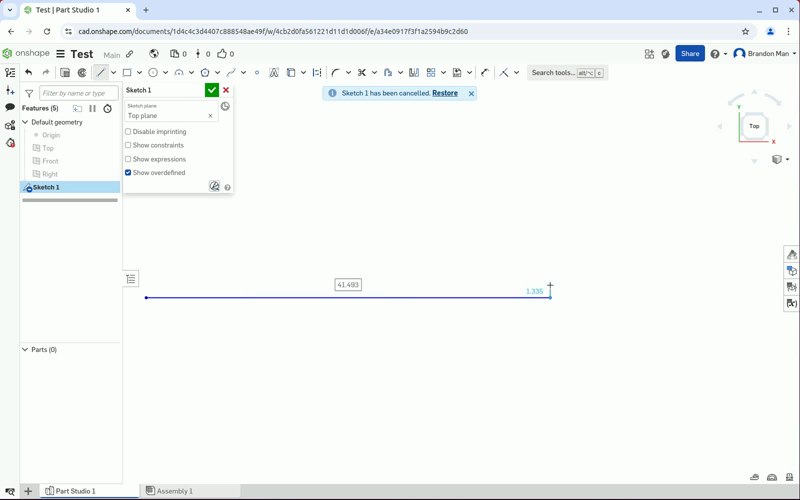
scroll(6)
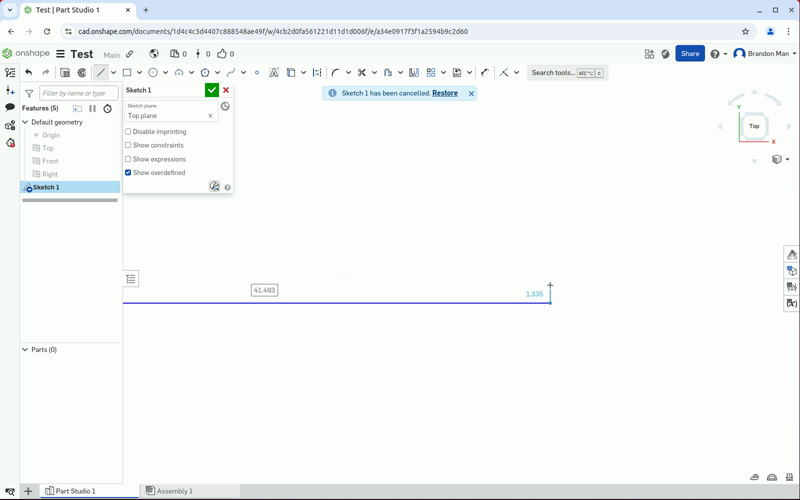
scroll(6)
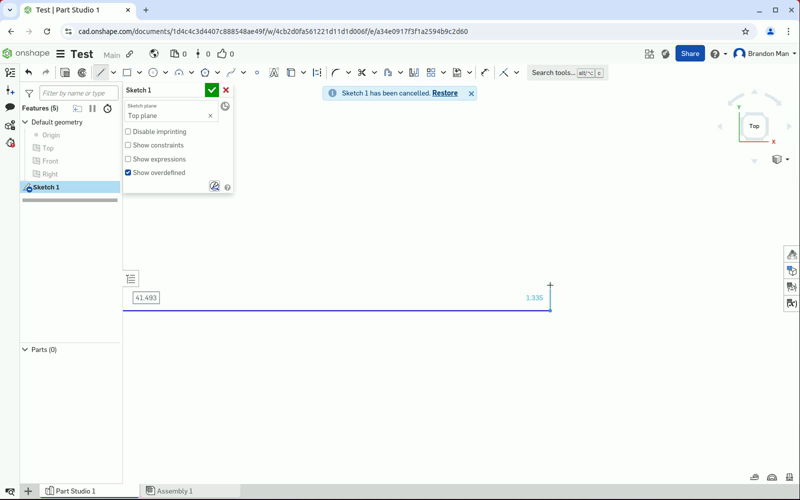
scroll(6)
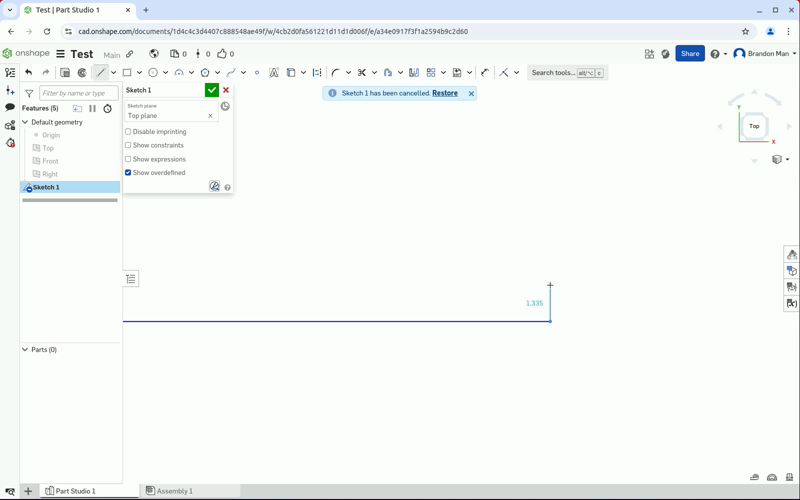
scroll(6)
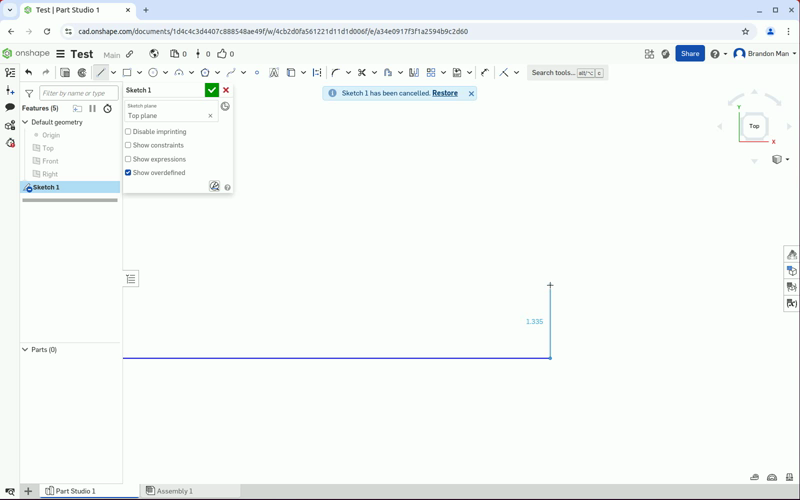
click(550, 284)
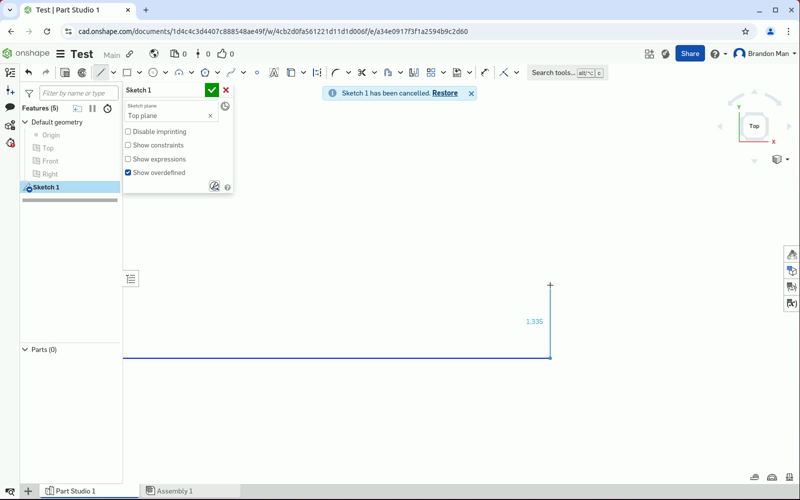
scroll(-6)
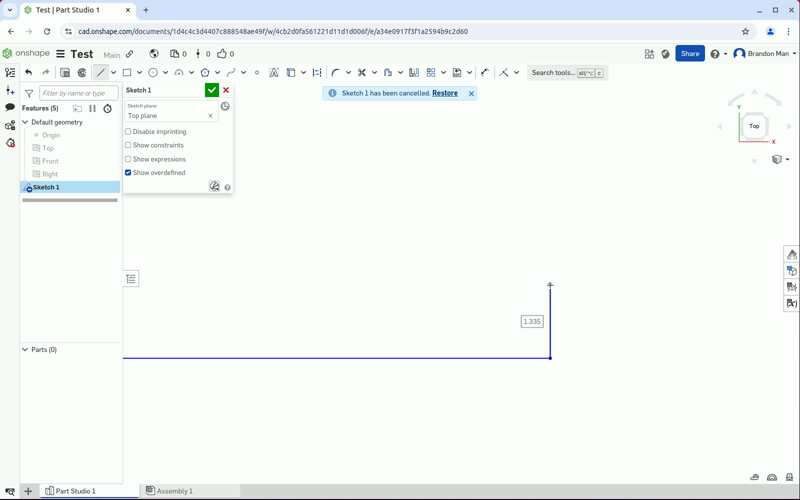
scroll(-6)
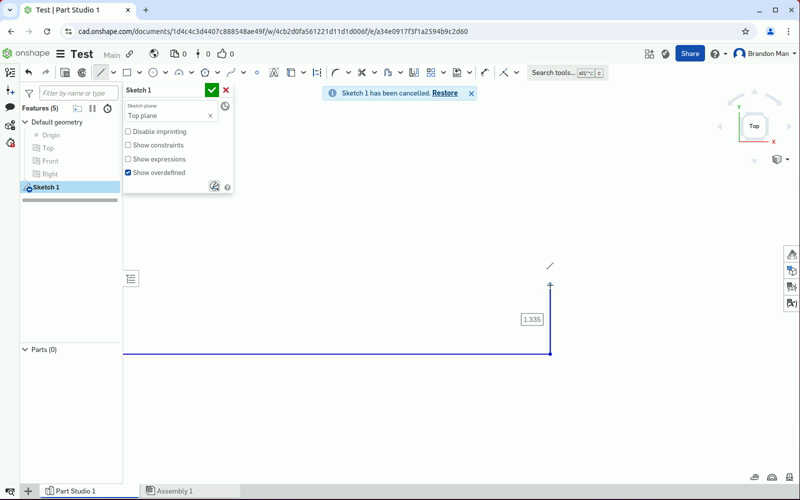
scroll(-6)
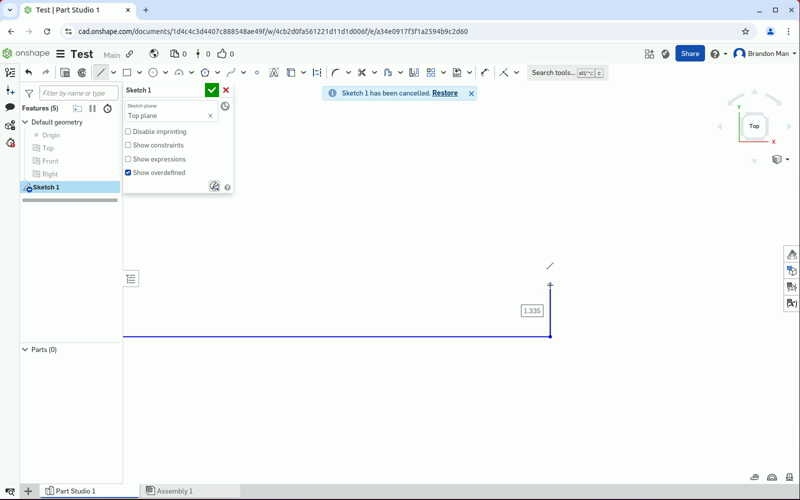
scroll(-6)
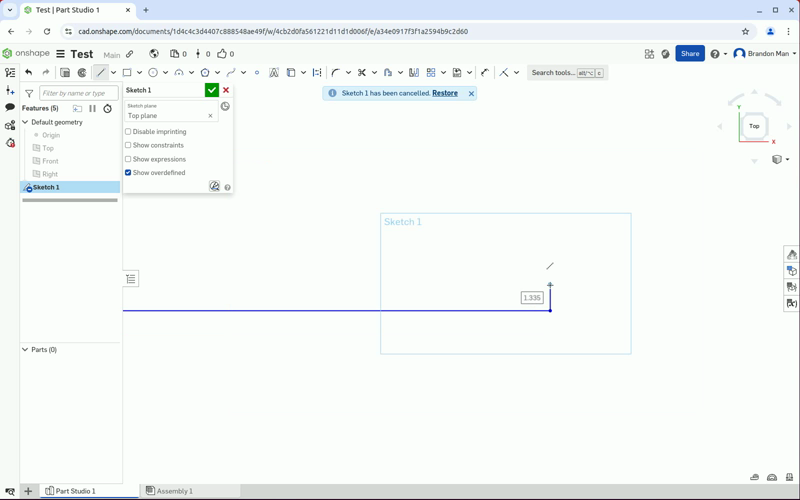
scroll(-6)
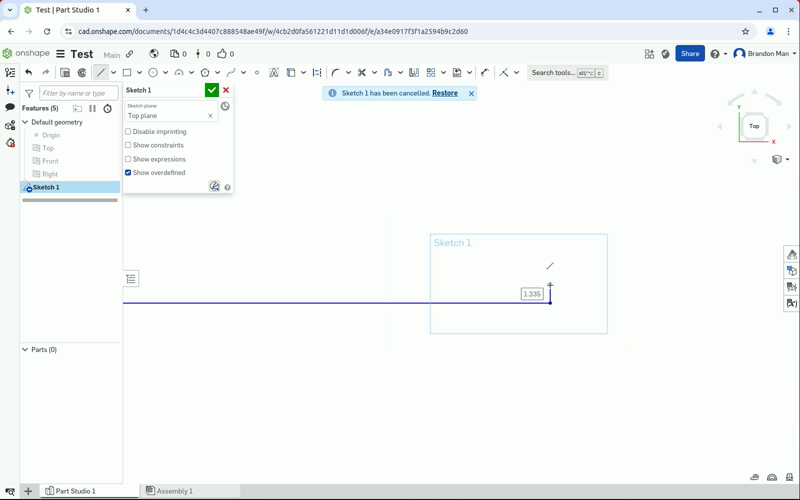
scroll(-6)
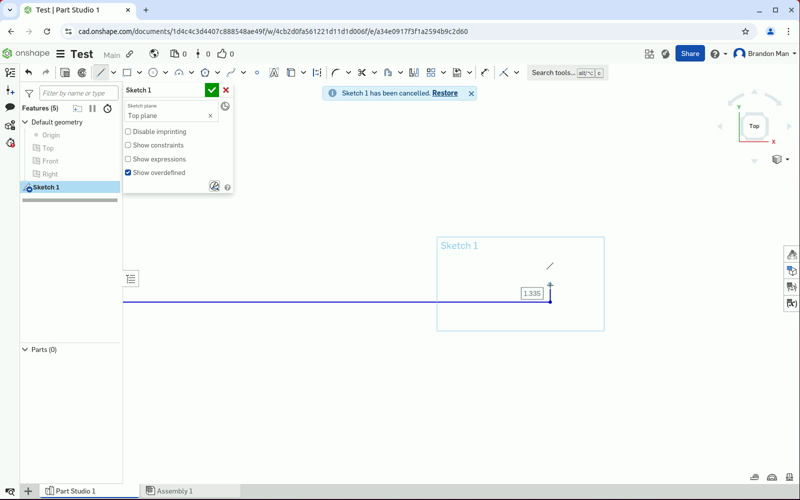
scroll(-6)
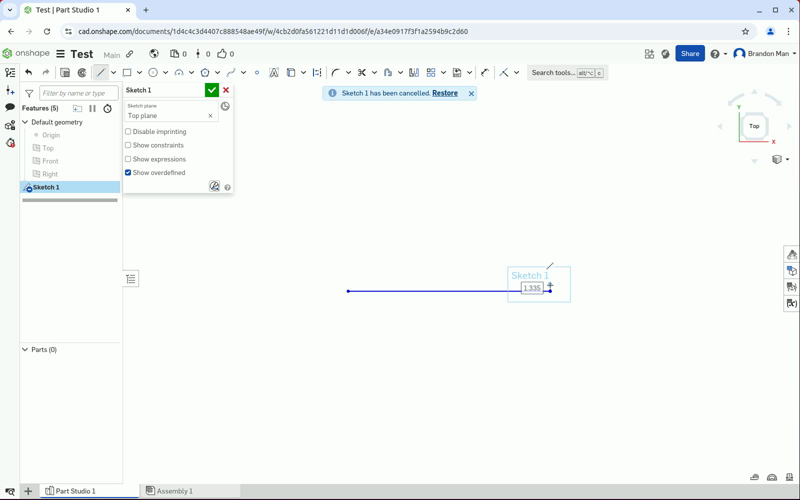
key_up(shift)
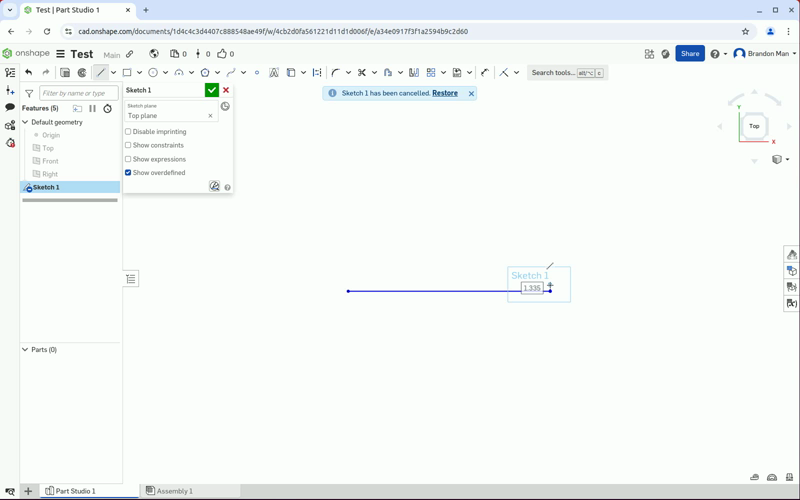
key_down(shift)
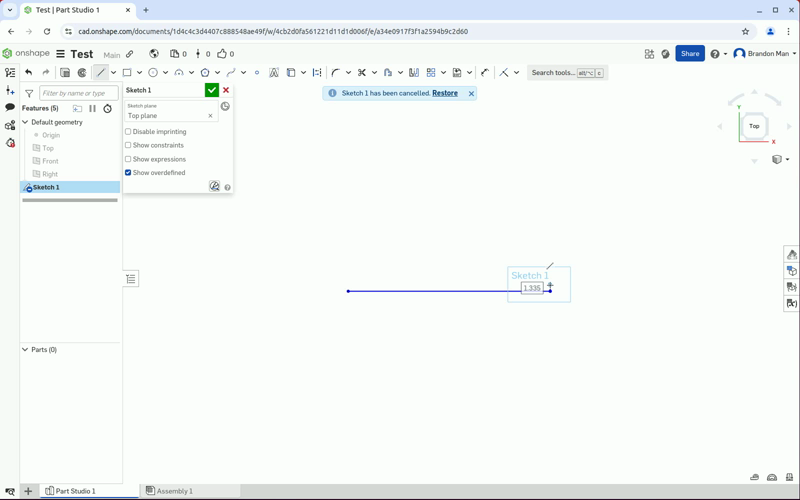
mouse_move(348, 284)
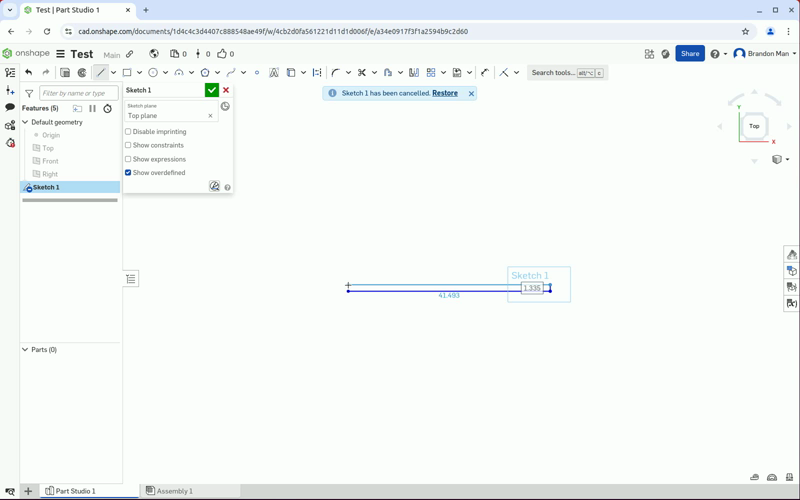
click(348, 284)
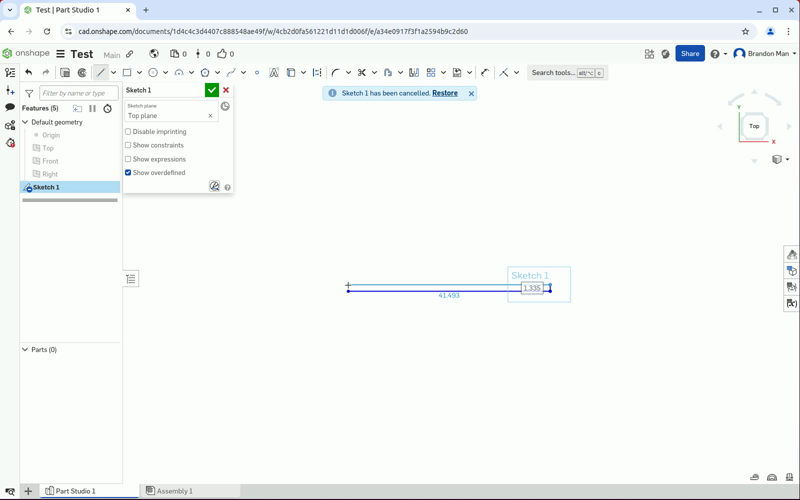
key_up(shift)
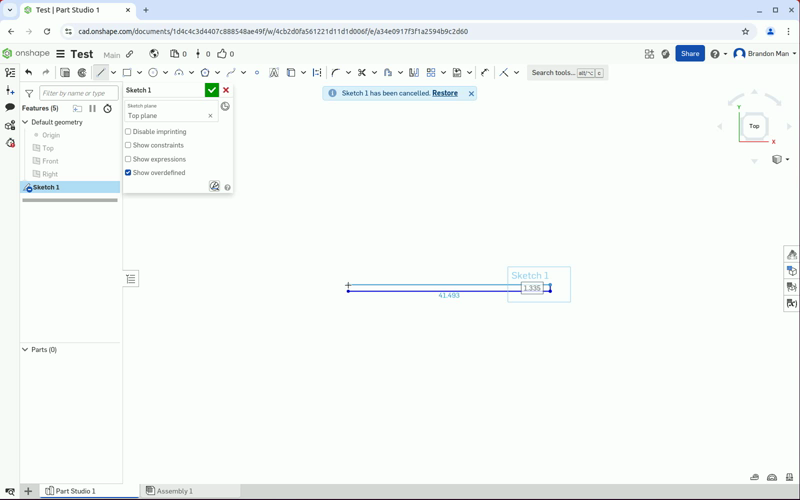
mouse_move(378, 284)
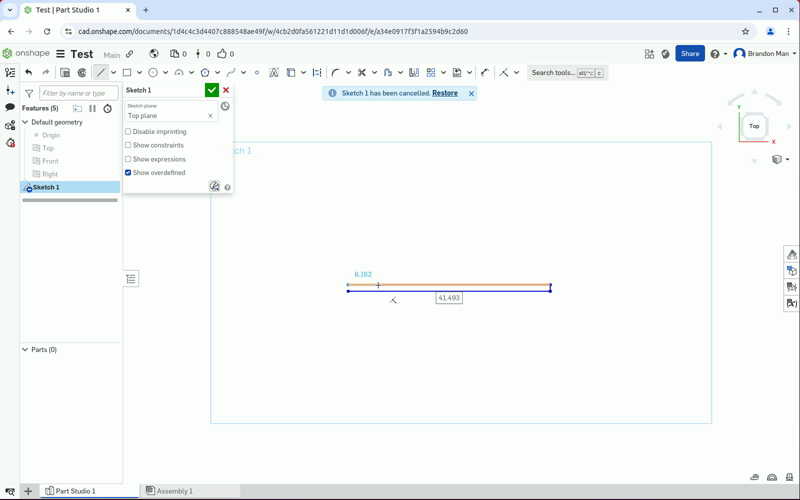
key_down(shift)
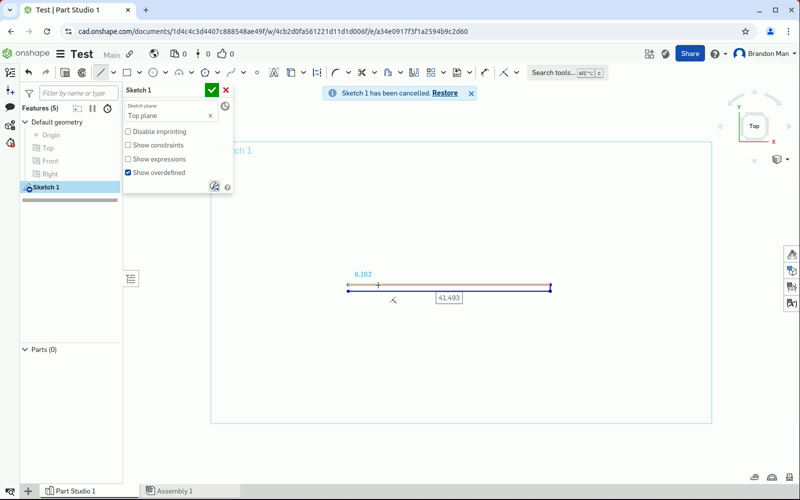
mouse_move(348, 291)
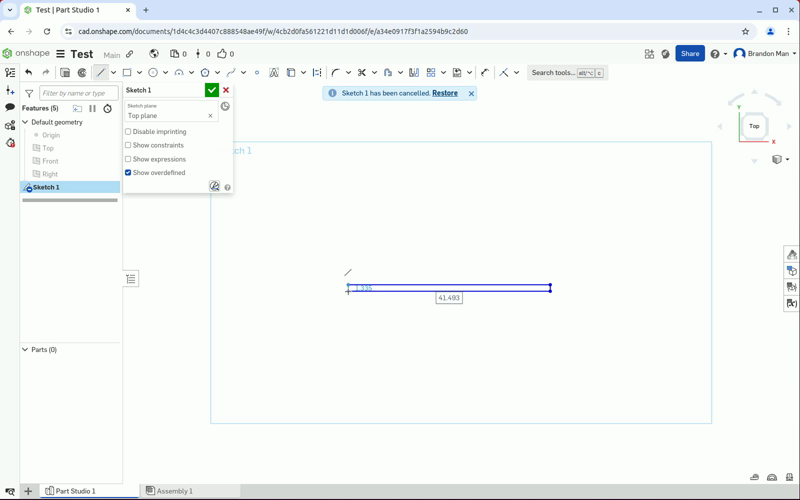
scroll(6)
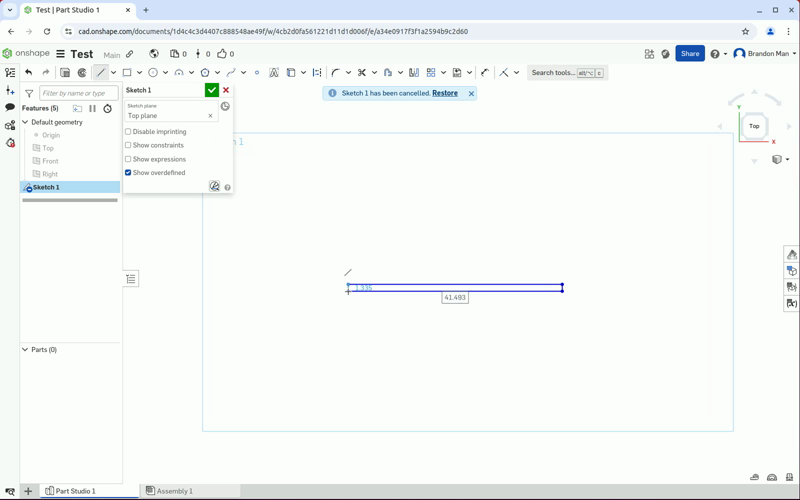
scroll(6)
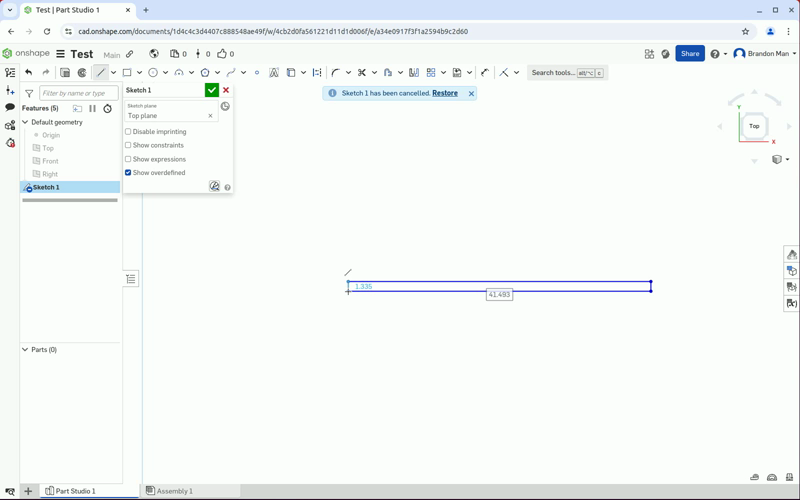
scroll(6)
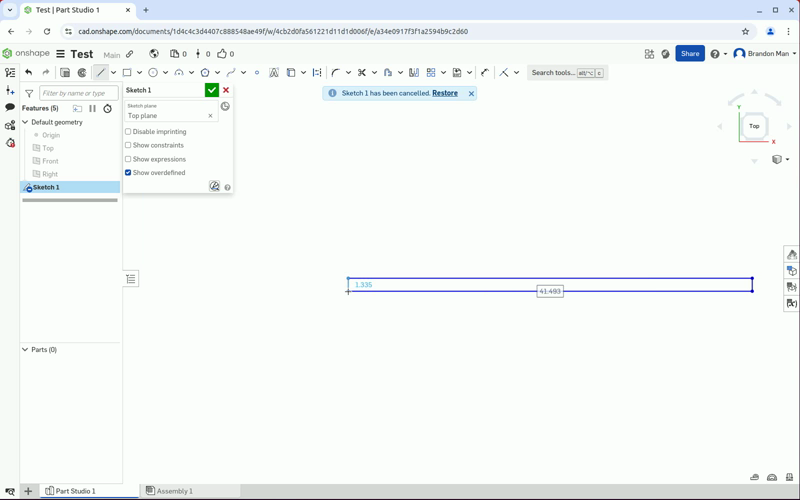
scroll(6)
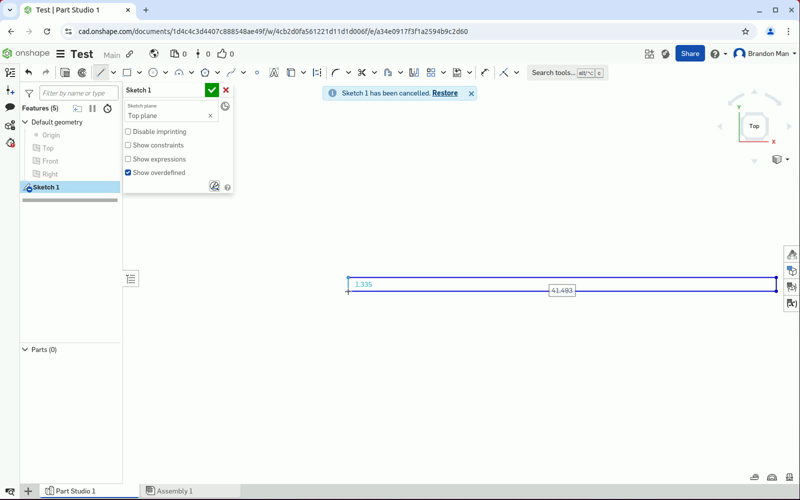
scroll(6)
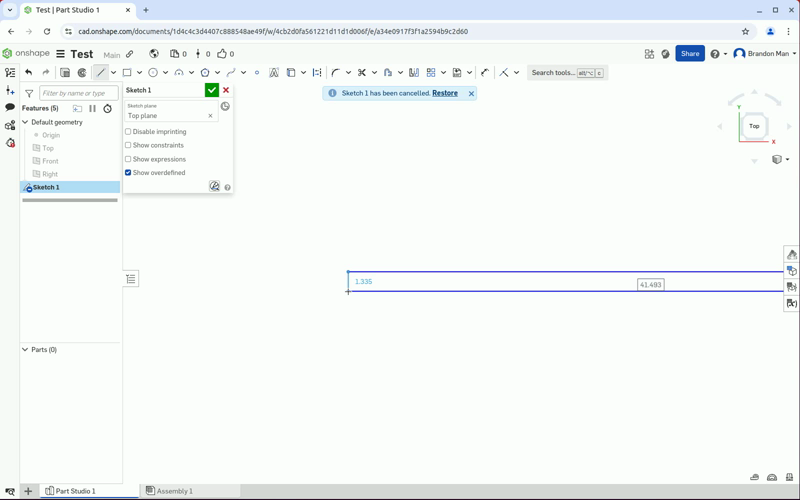
scroll(6)
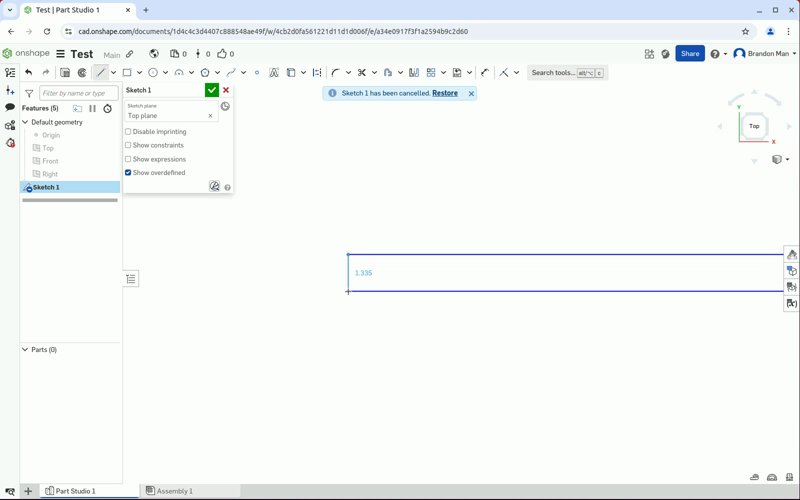
scroll(6)
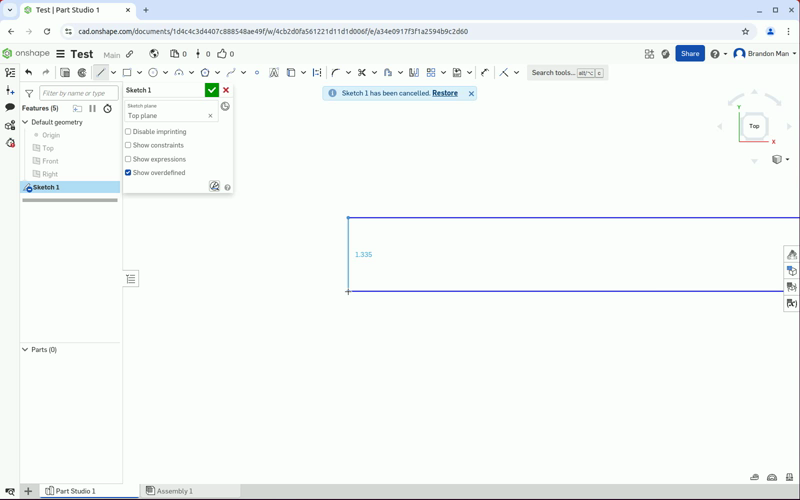
key_up(shift)
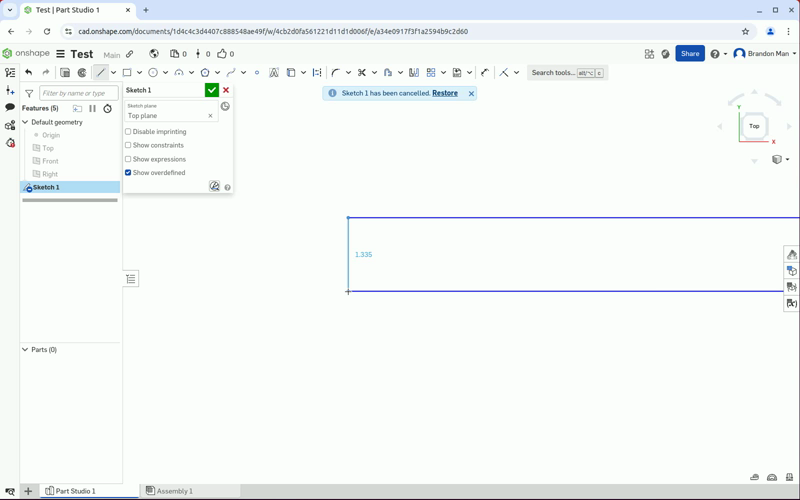
click(348, 291)
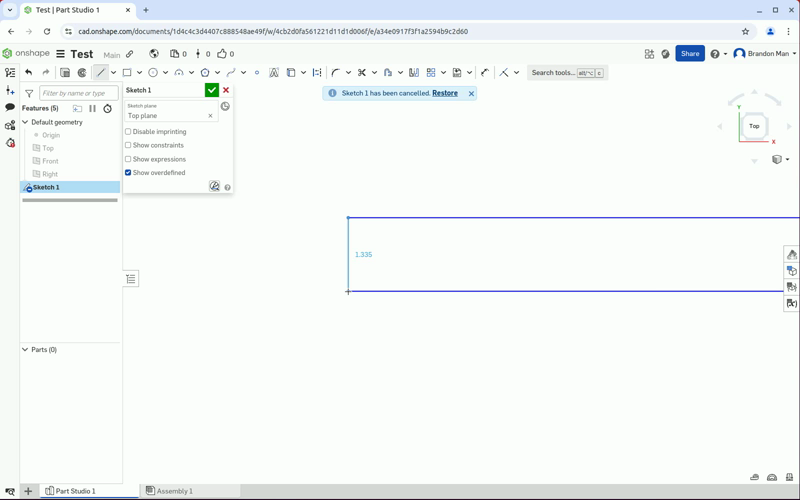
scroll(-6)
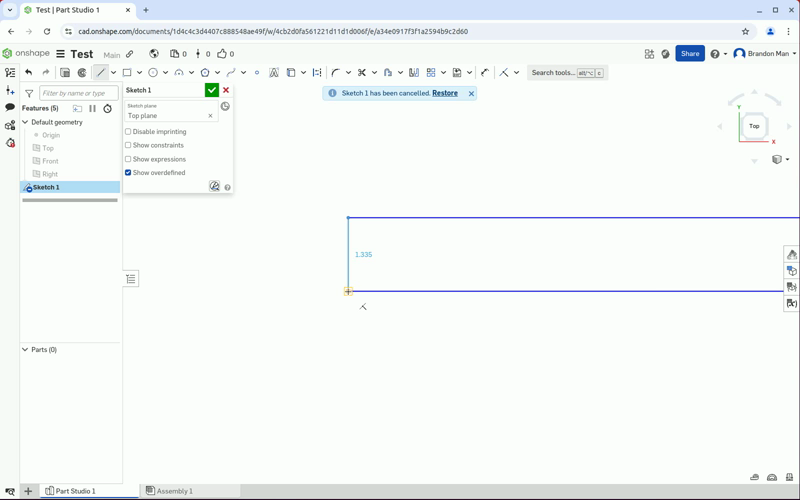
scroll(-6)
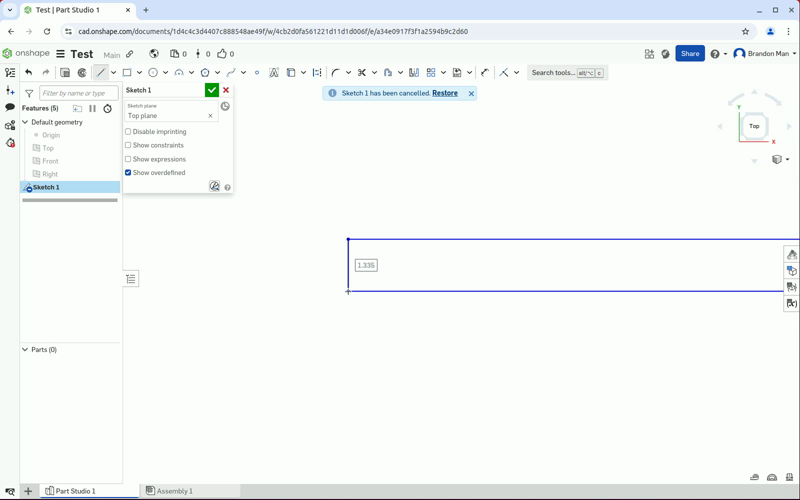
scroll(-6)
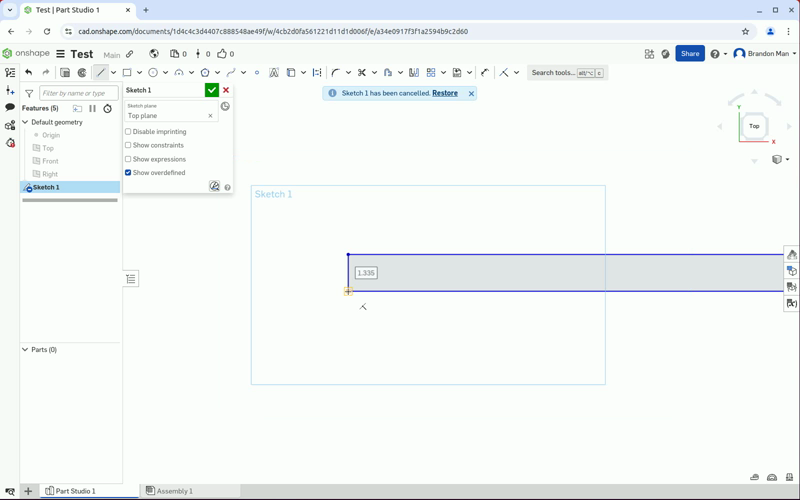
scroll(-6)
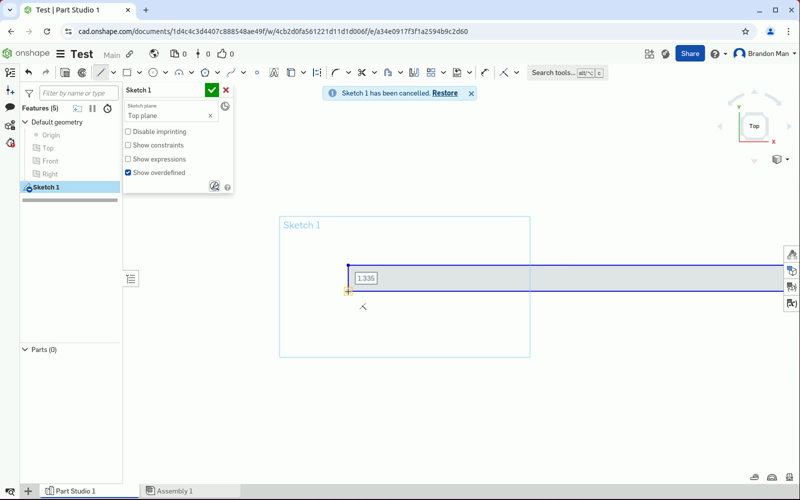
scroll(-6)
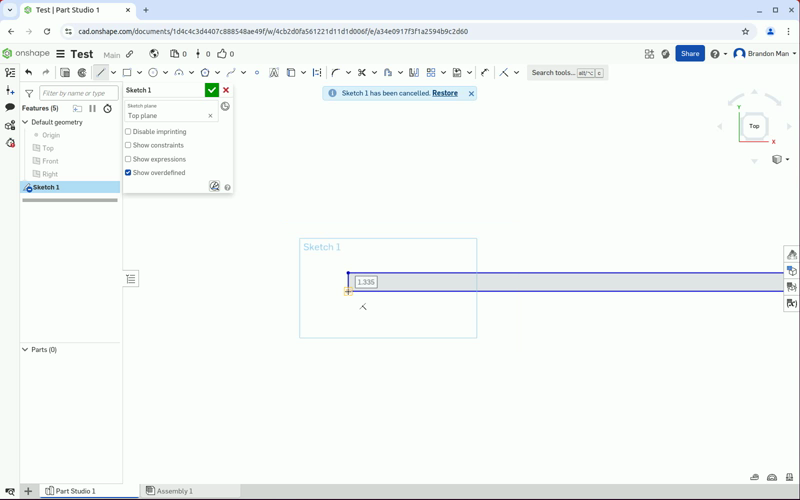
scroll(-6)
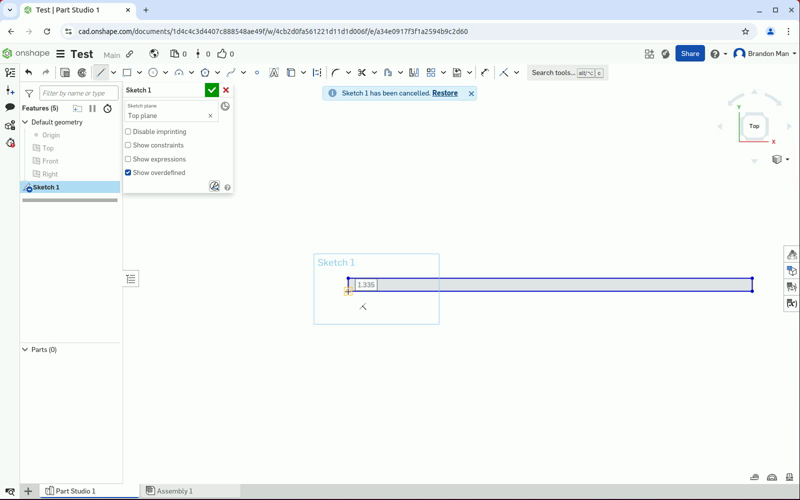
scroll(-6)
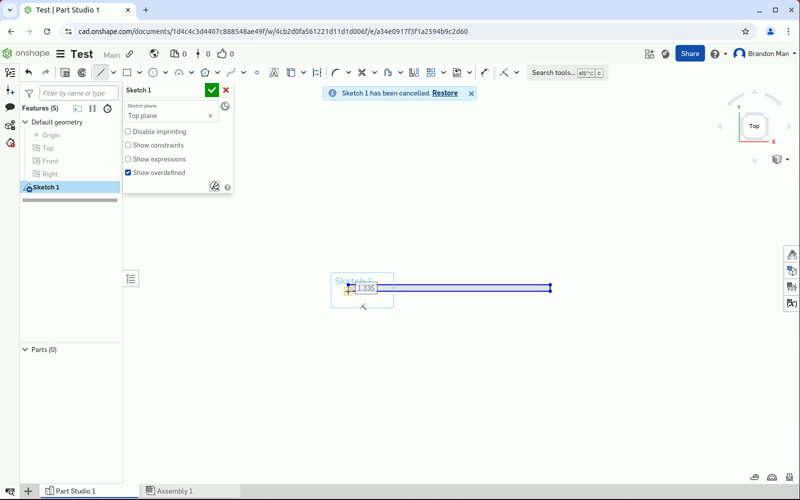
key(esc)
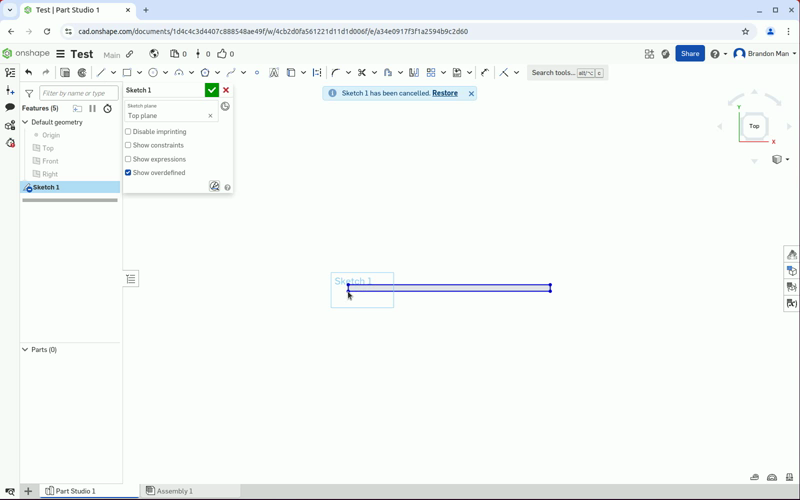
mouse_move(477, 288)
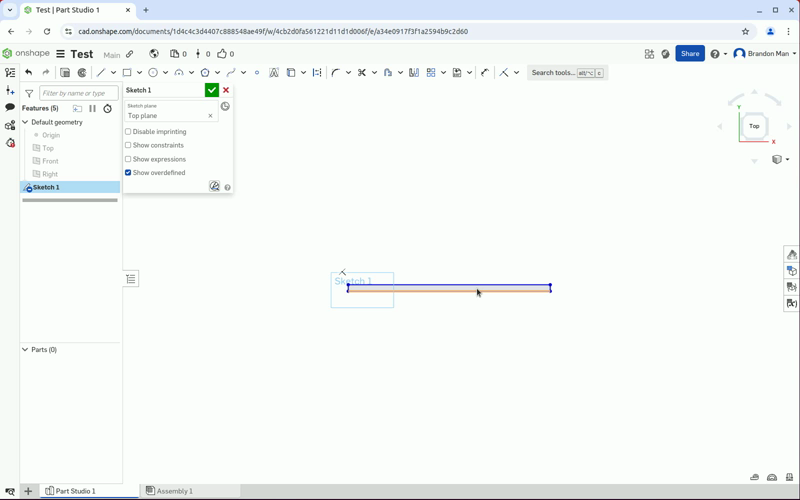
scroll(6)
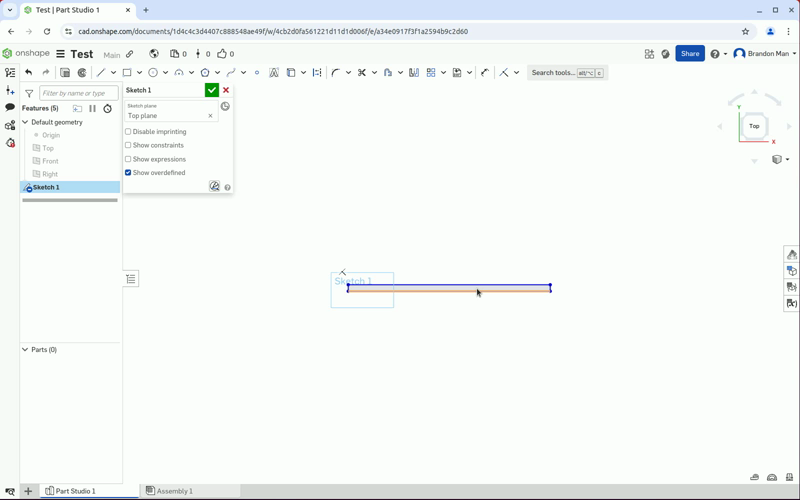
scroll(6)
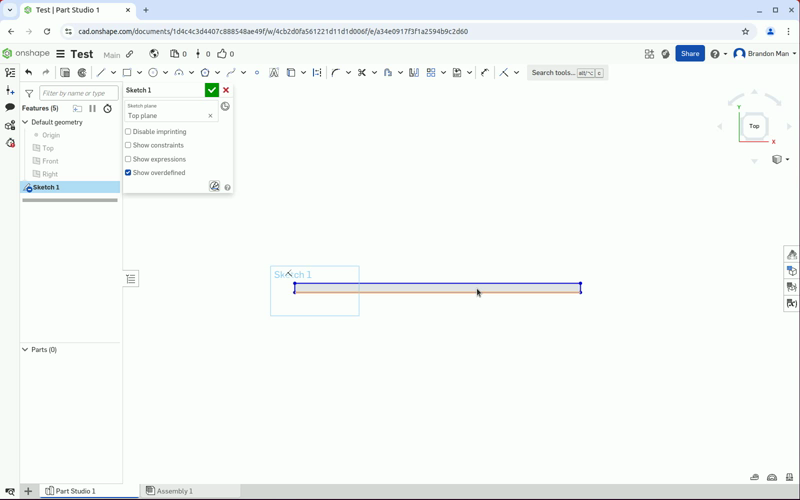
scroll(6)
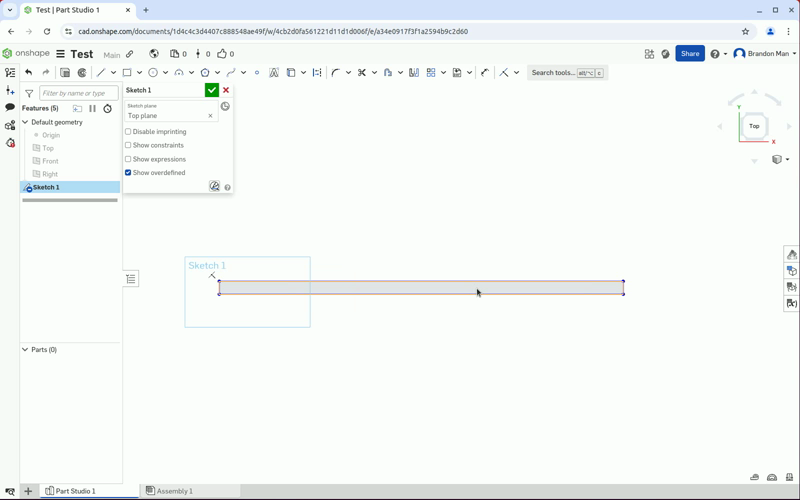
scroll(6)
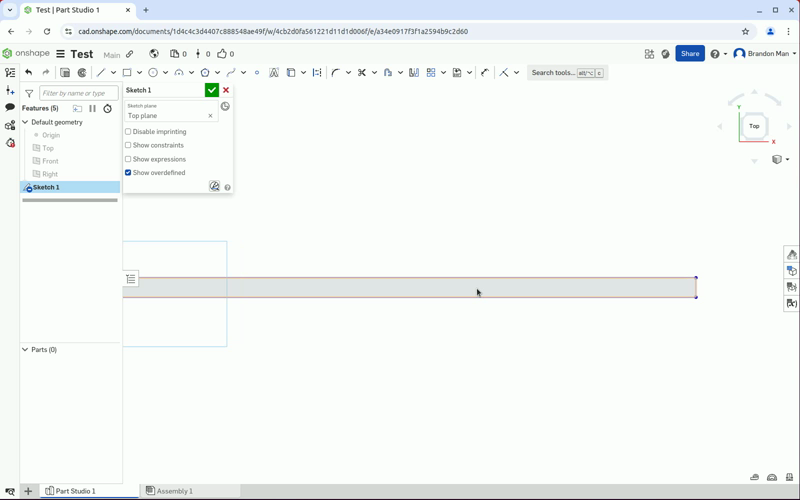
scroll(6)
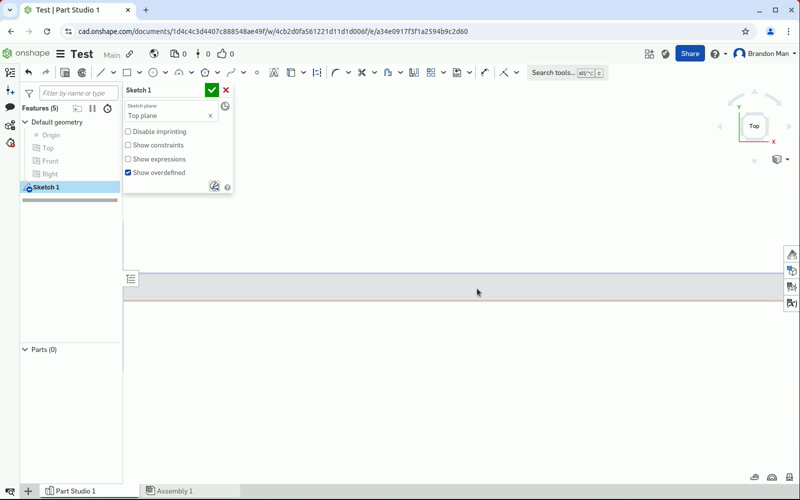
scroll(6)
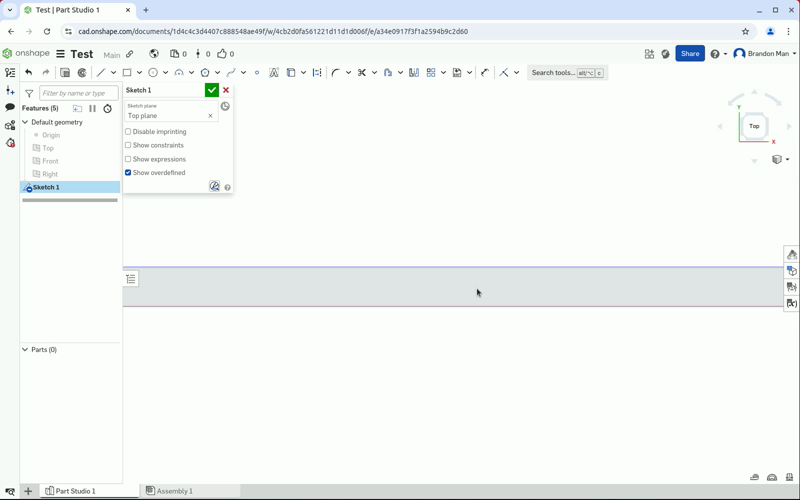
scroll(6)
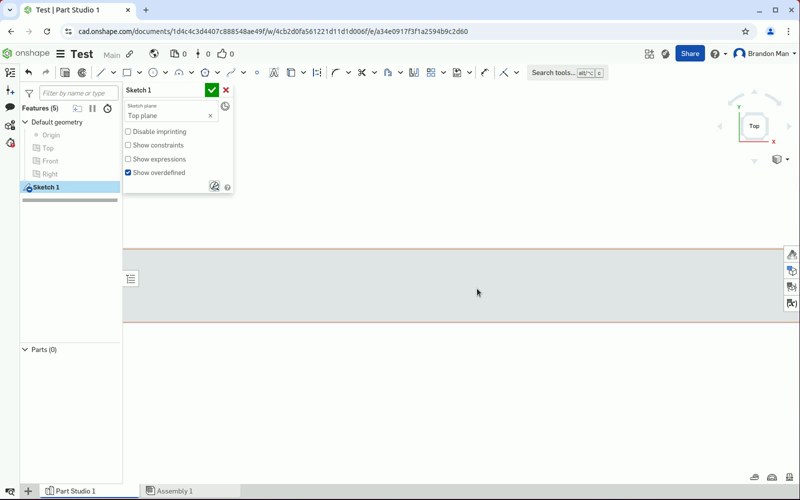
click(477, 288)
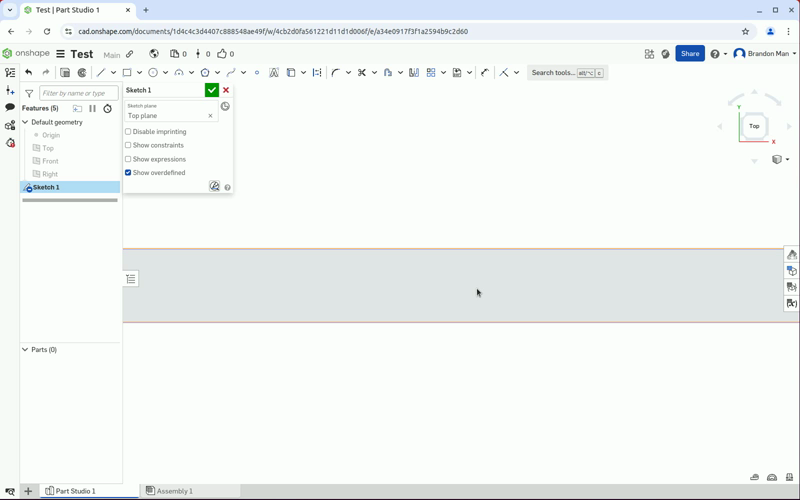
scroll(-6)
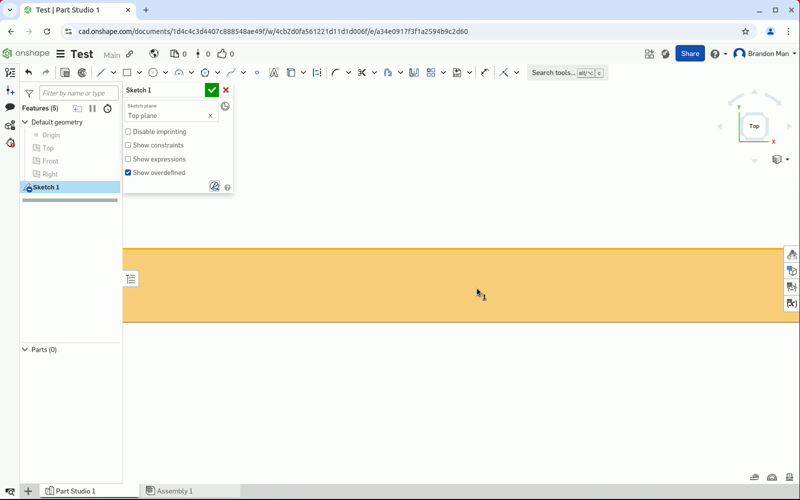
scroll(-6)
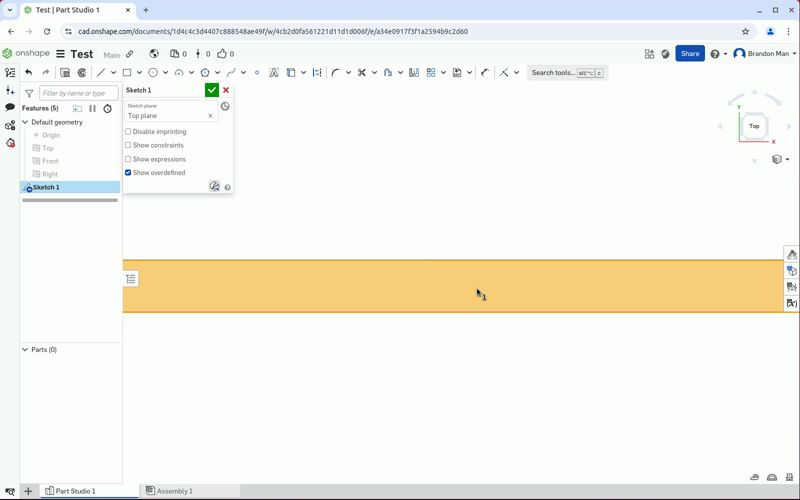
scroll(-6)
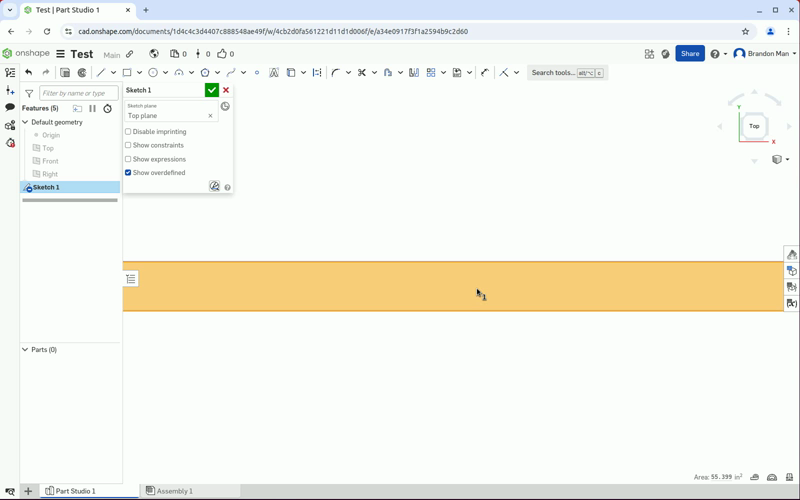
scroll(-6)
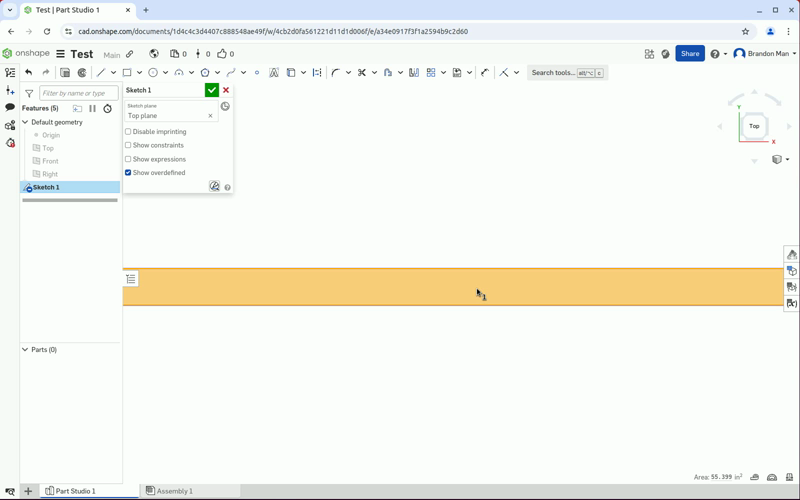
scroll(-6)
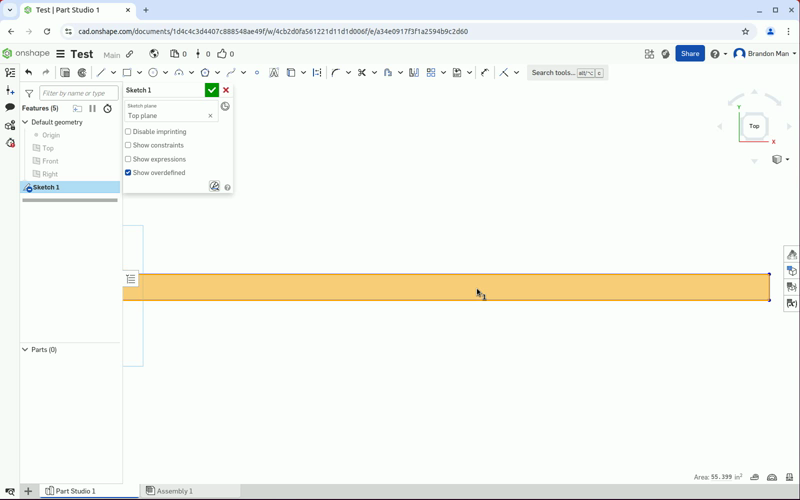
scroll(-6)
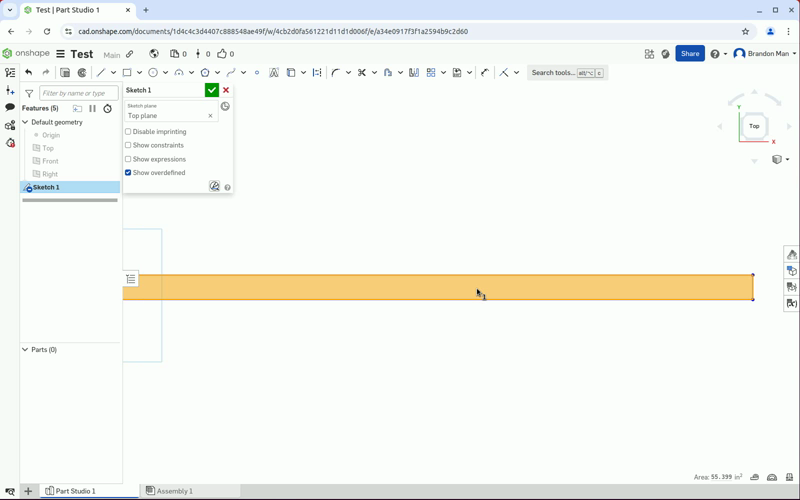
scroll(-6)
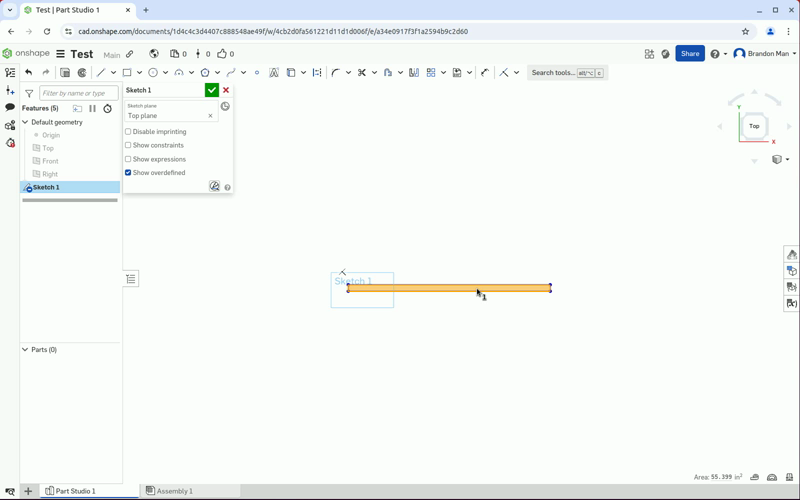
mouse_move(73, 352)
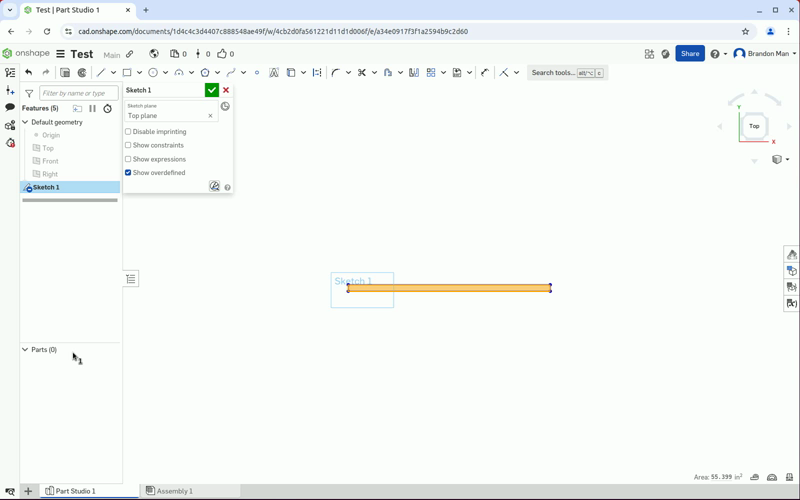
key(shift+y)
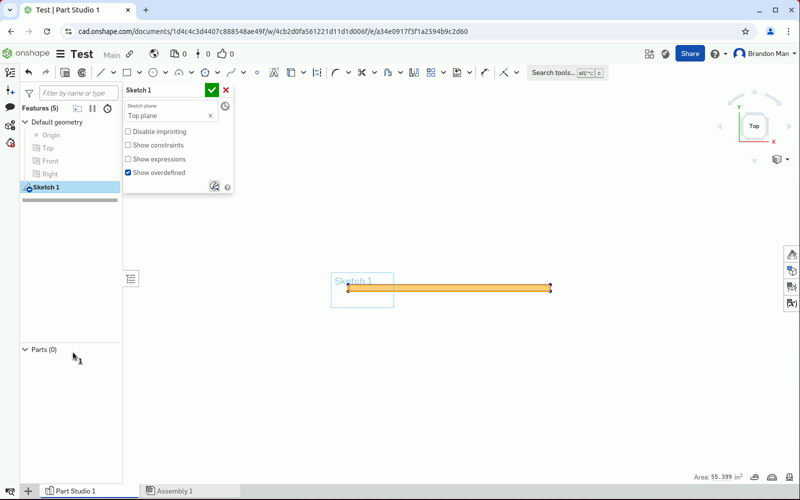
key(shift+e)
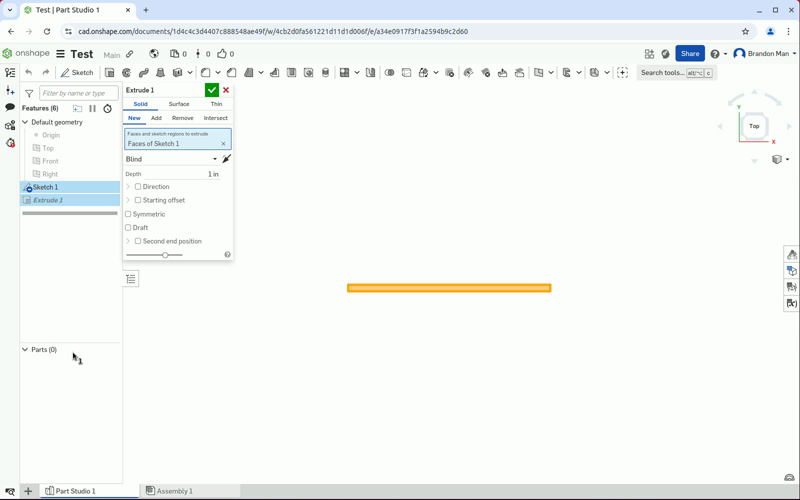
mouse_move(143, 106)
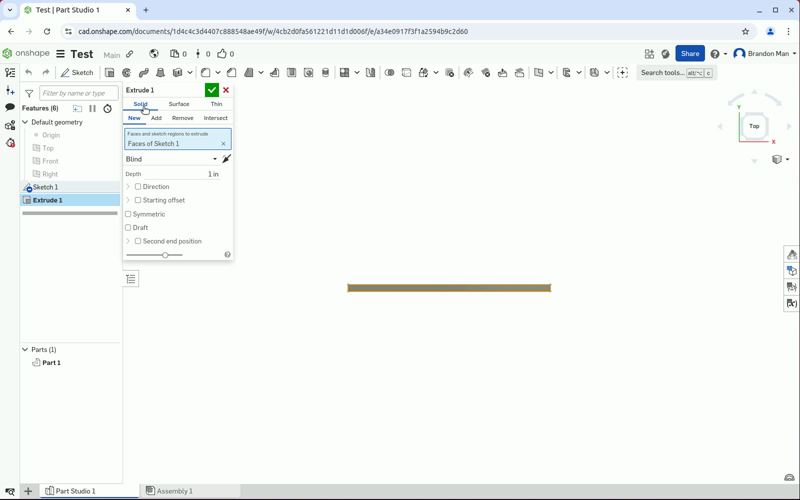
click(143, 106)
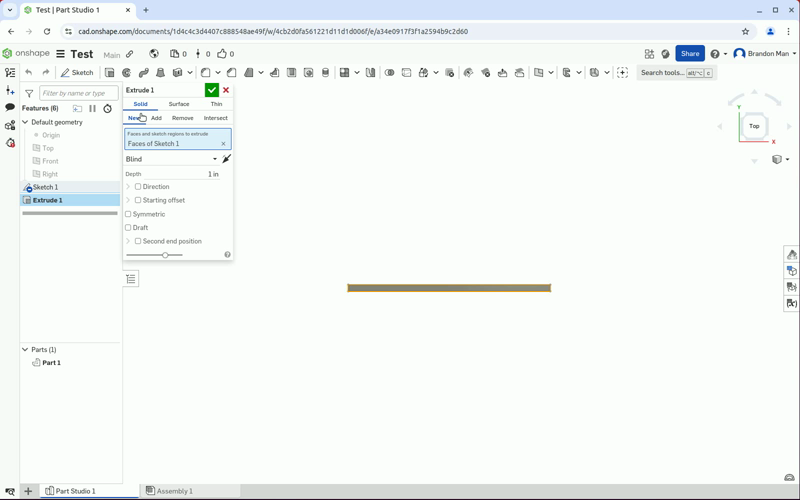
mouse_move(137, 120)
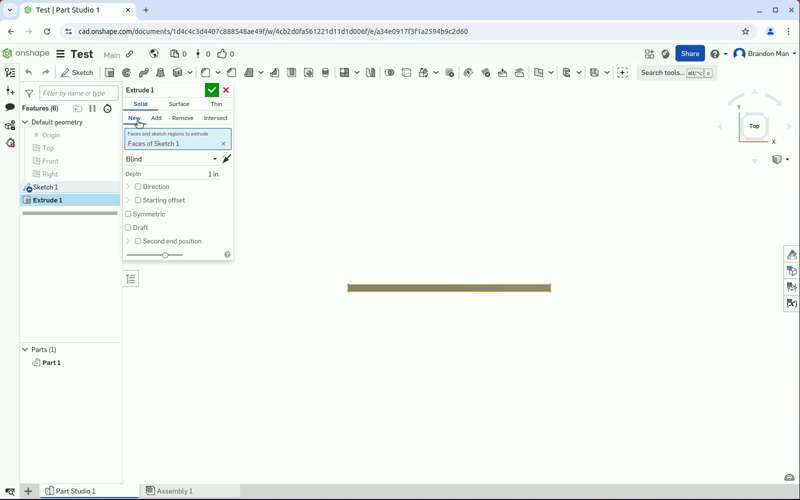
click(137, 120)
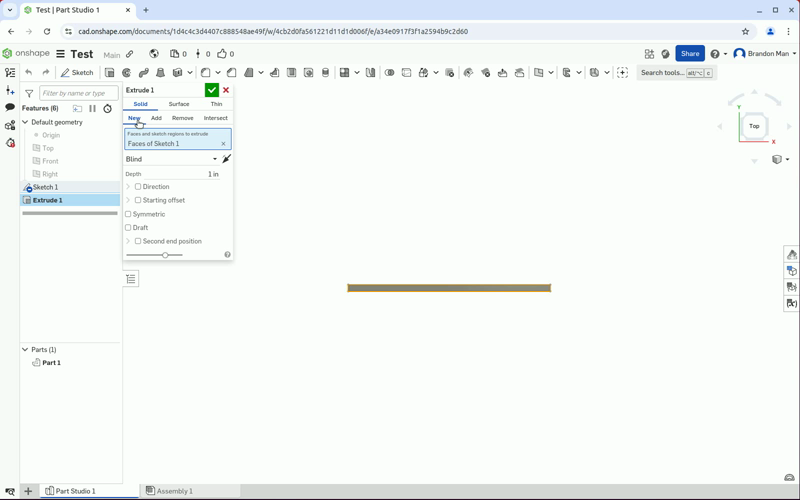
key(tab, 4)
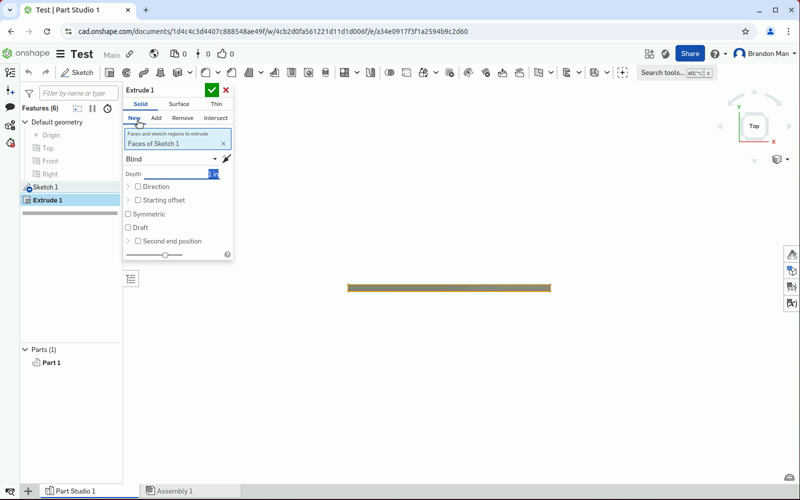
text(4.092)
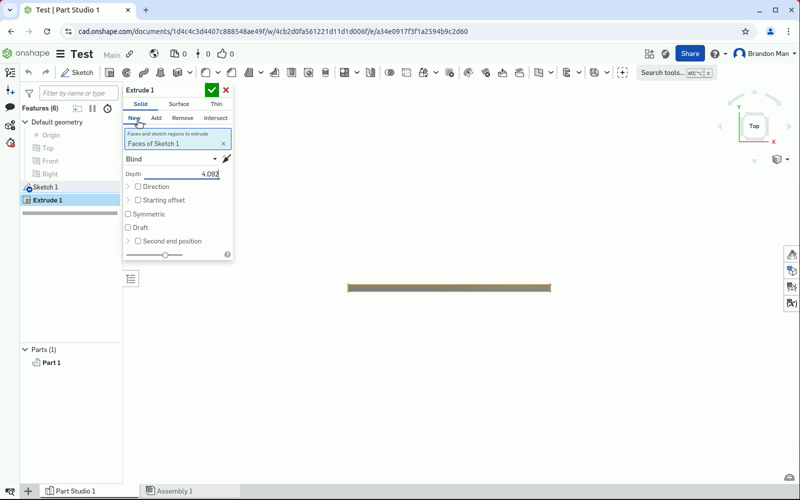
key(enter)
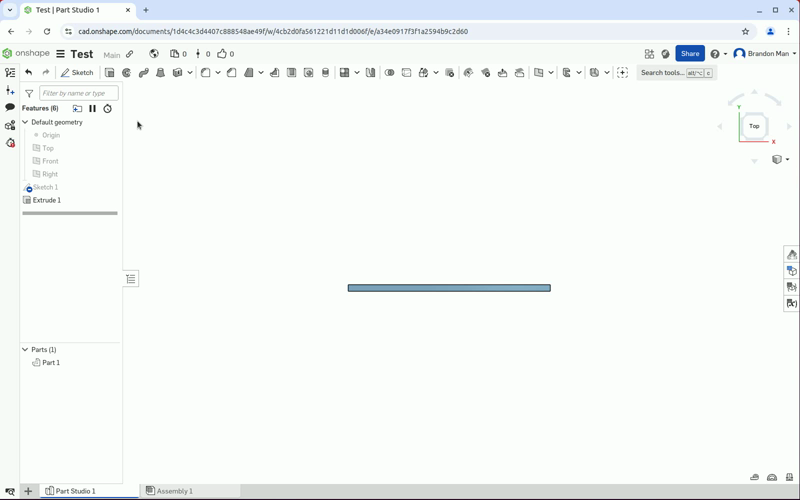
key(shift+h)
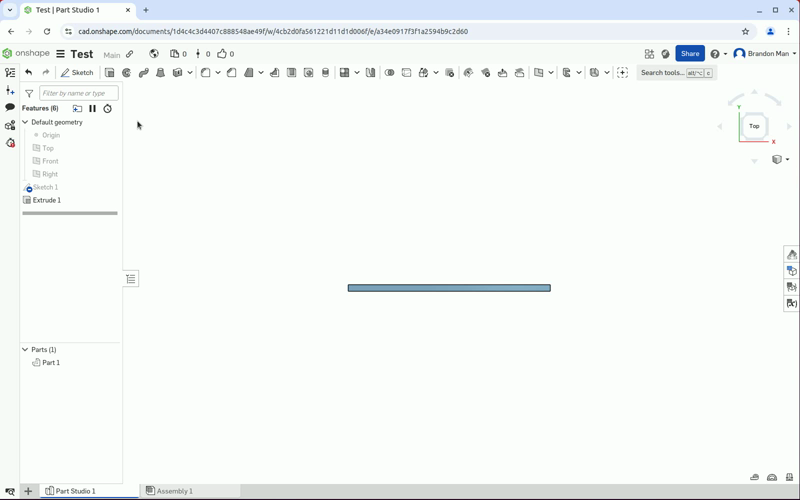
key(shift+h)
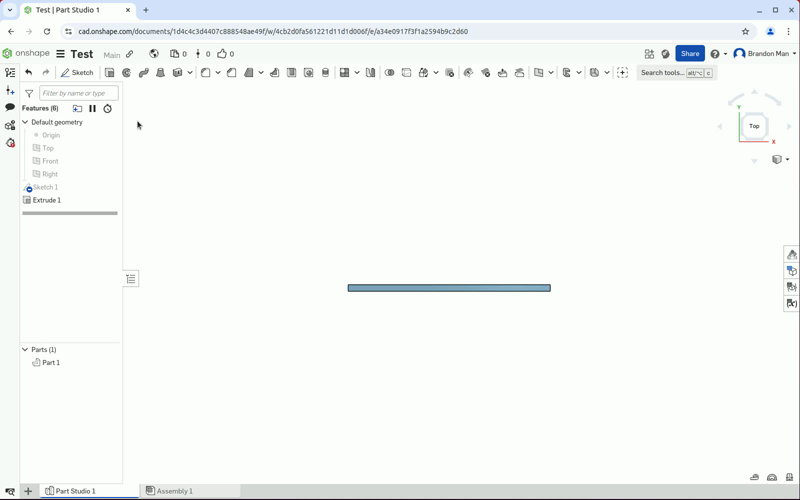
mouse_move(73, 189)
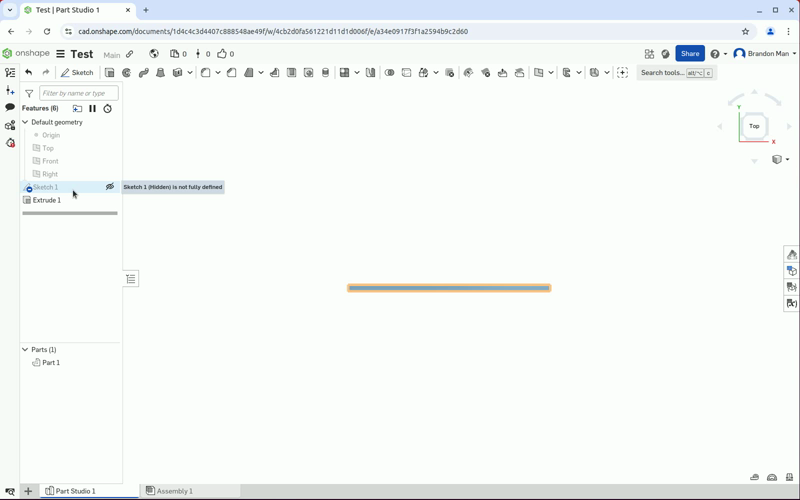
click(73, 189)
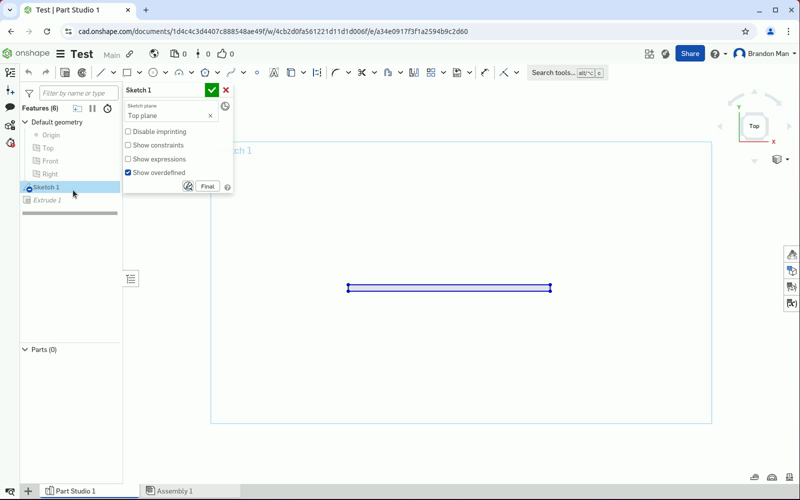
mouse_move(229, 92)
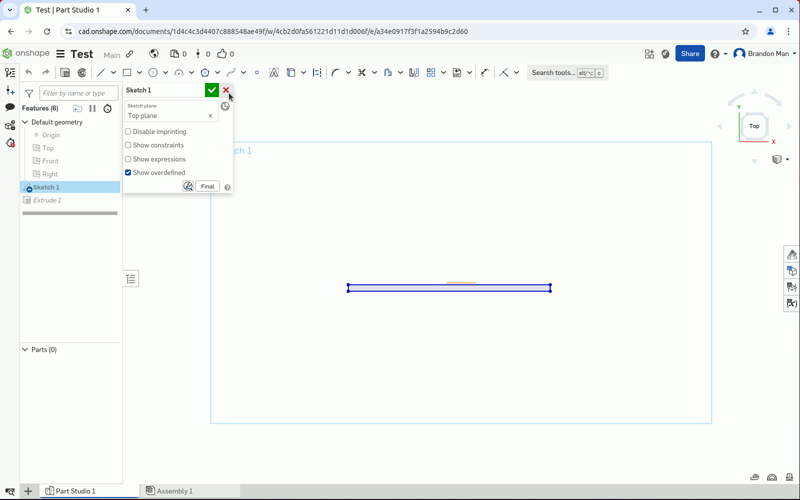
click(229, 92)
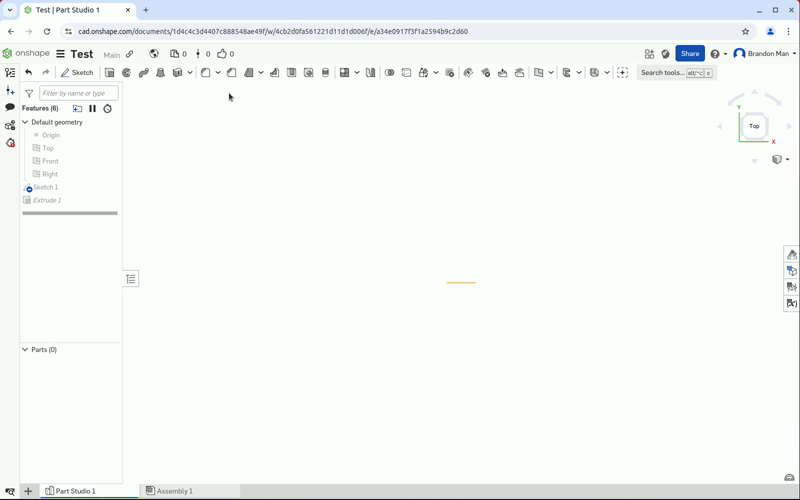
mouse_move(73, 352)
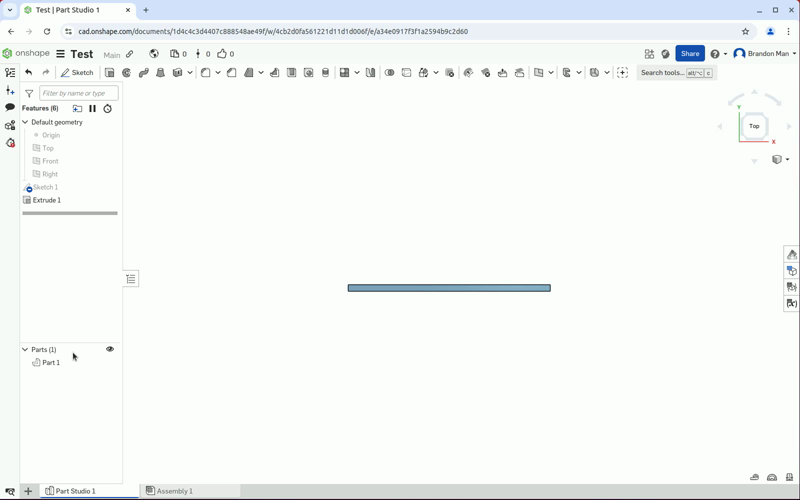
key(y)
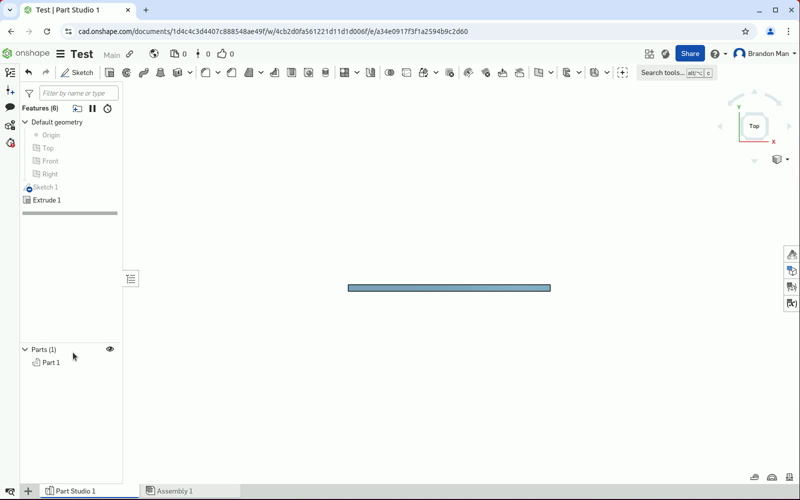
key(shift+p)
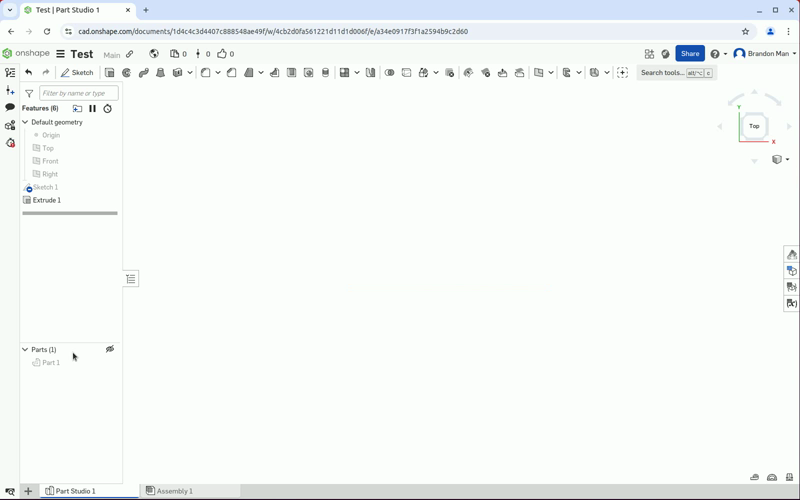
key(space)
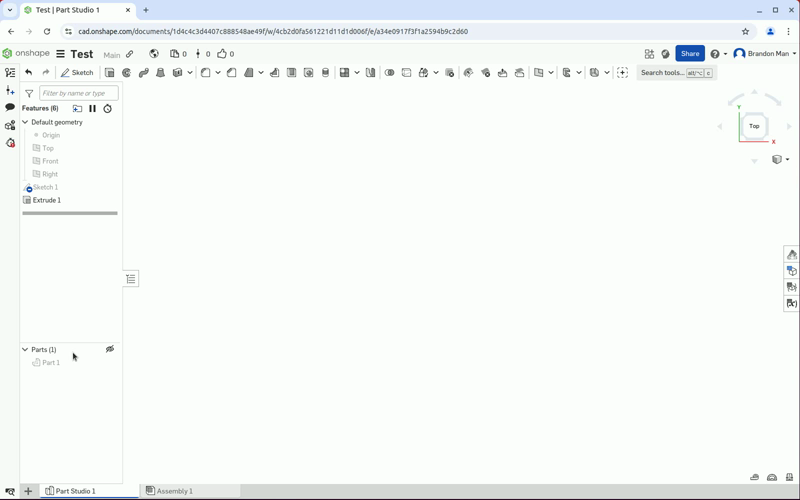
key_down(shift)
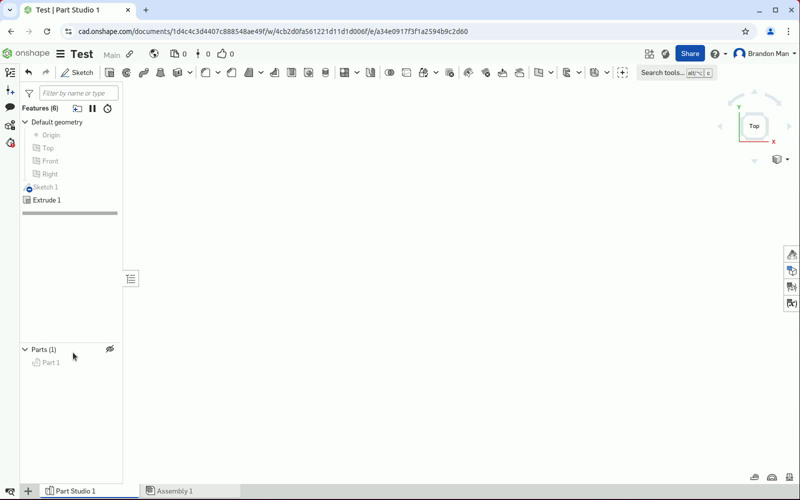
key(up)
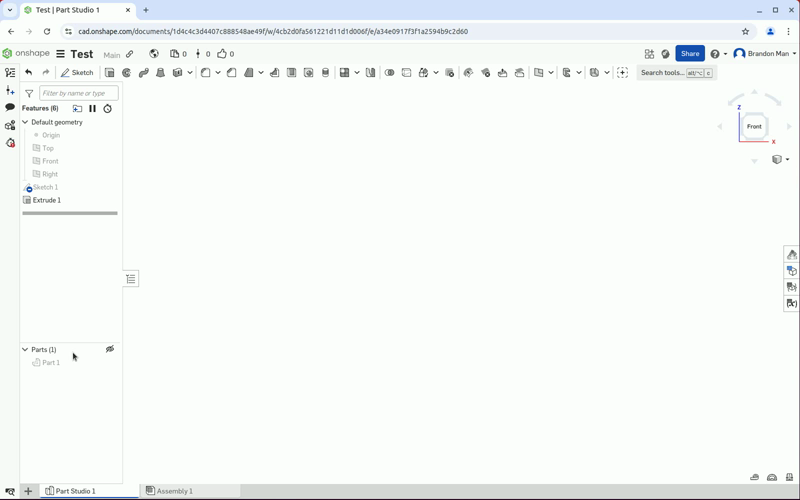
key_up(shift)
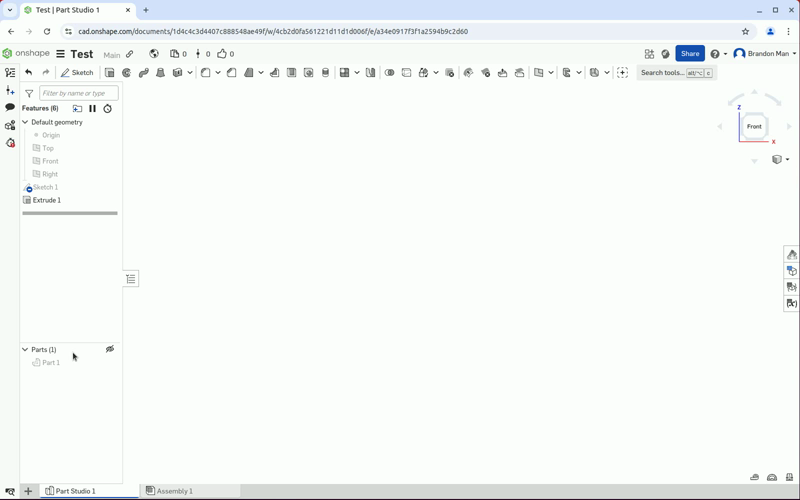
key(space)
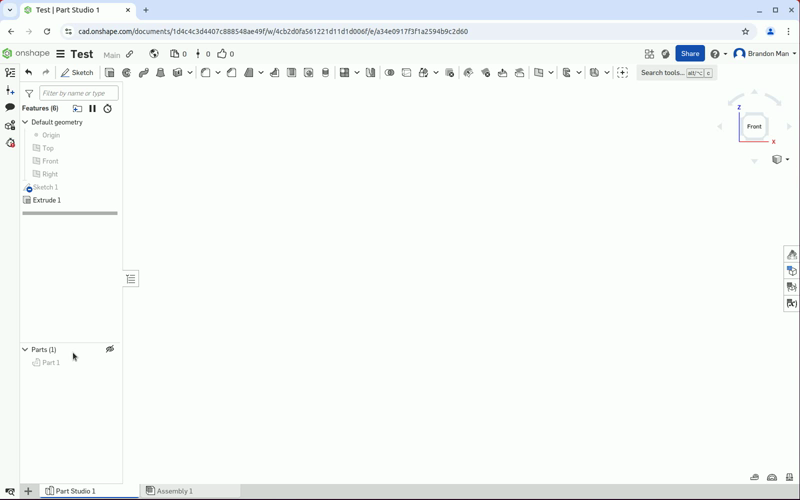
key_down(shift)
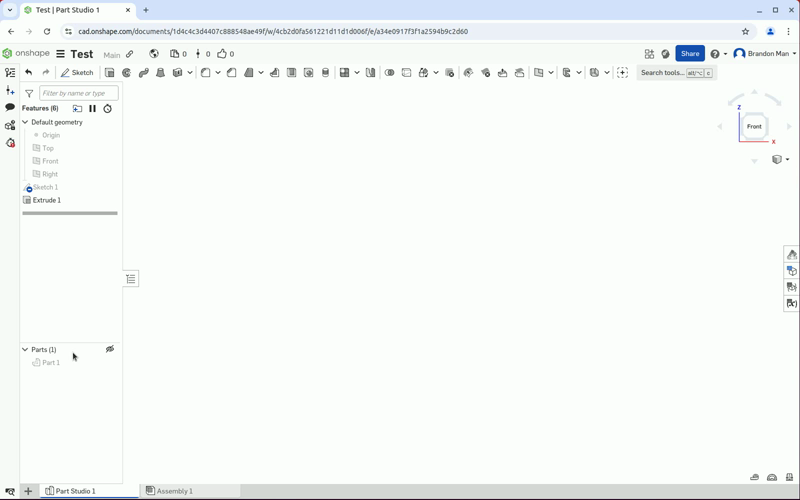
key(left)
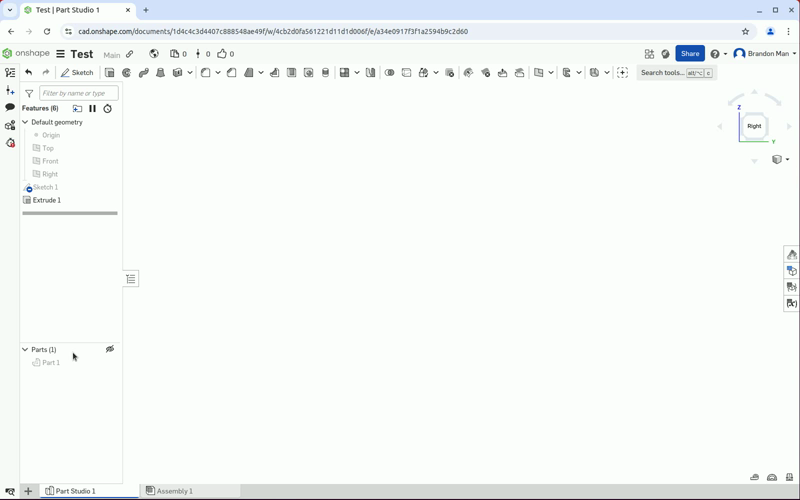
key_up(shift)
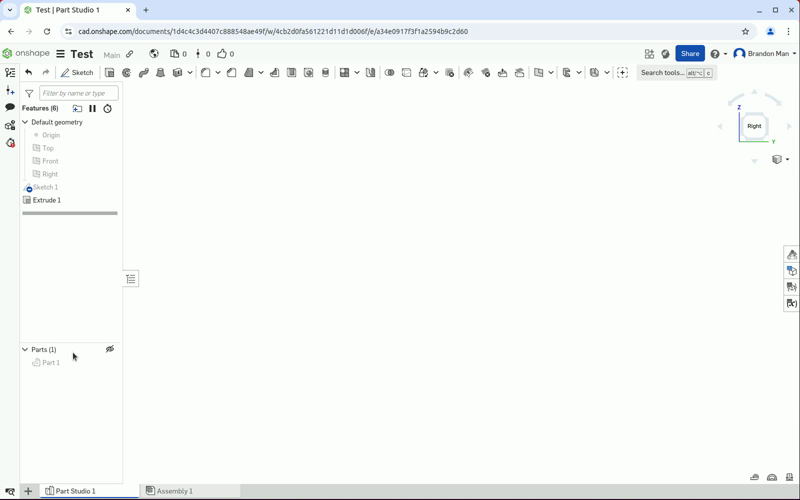
mouse_move(73, 352)
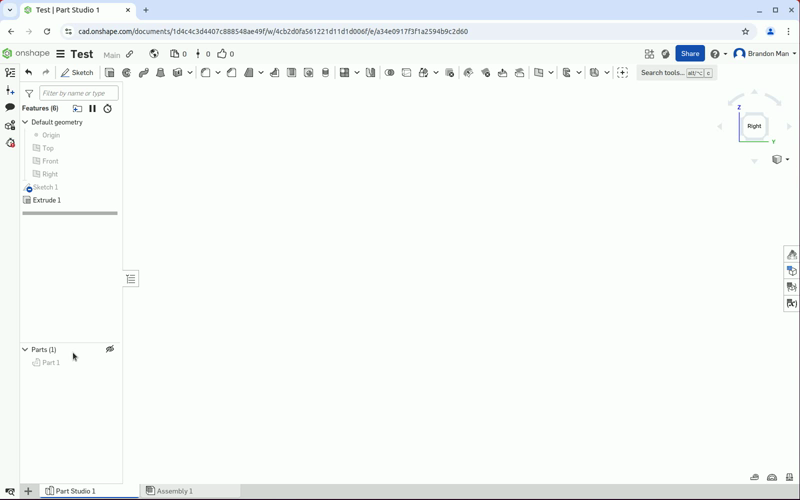
key(shift+y)
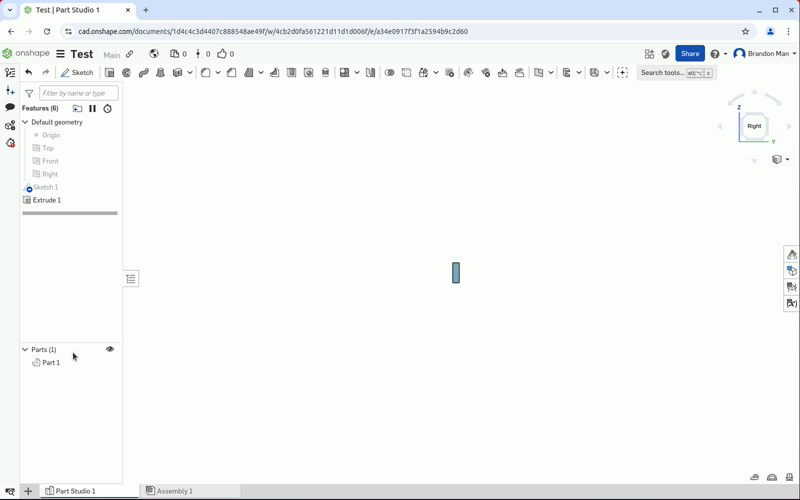
mouse_move(541, 75)
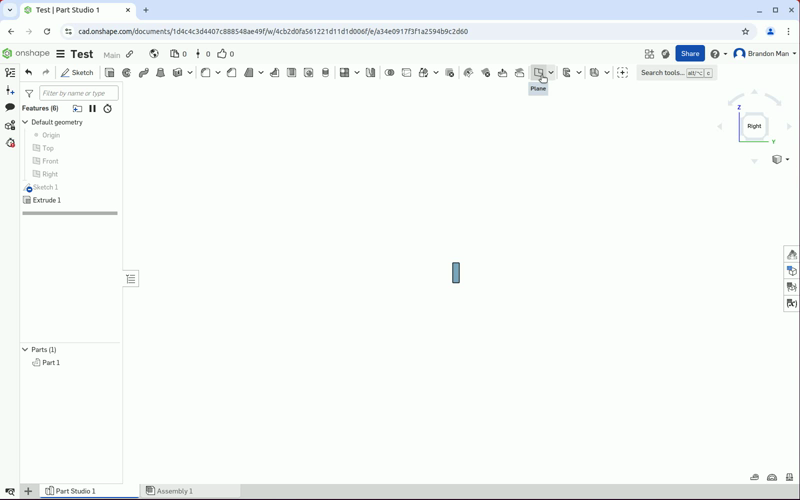
click(541, 75)
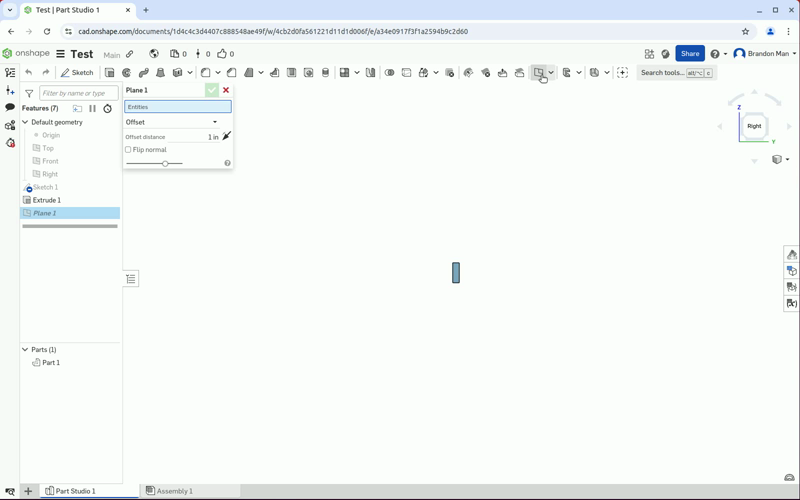
mouse_move(73, 176)
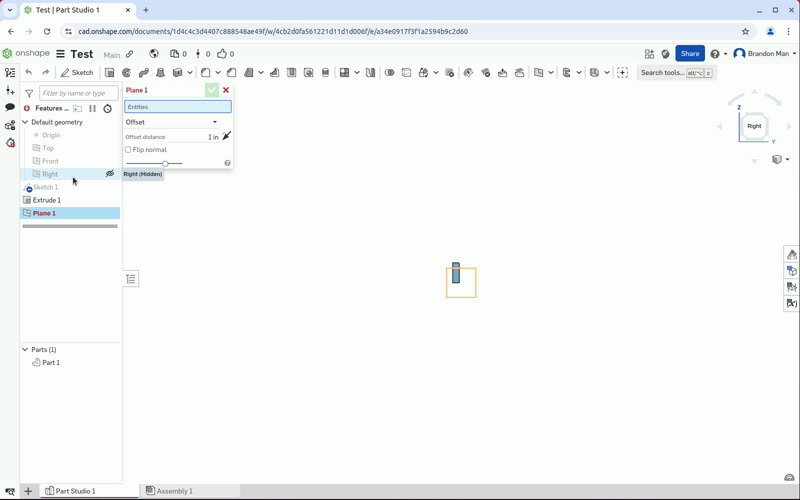
click(73, 176)
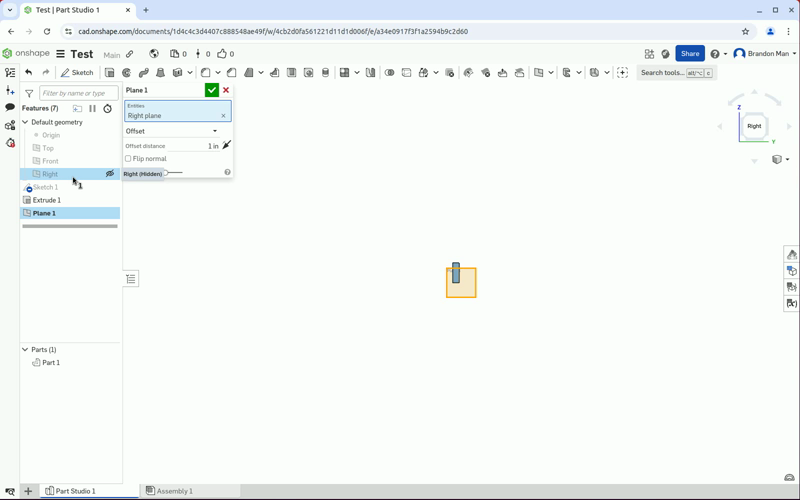
key(tab, 2)
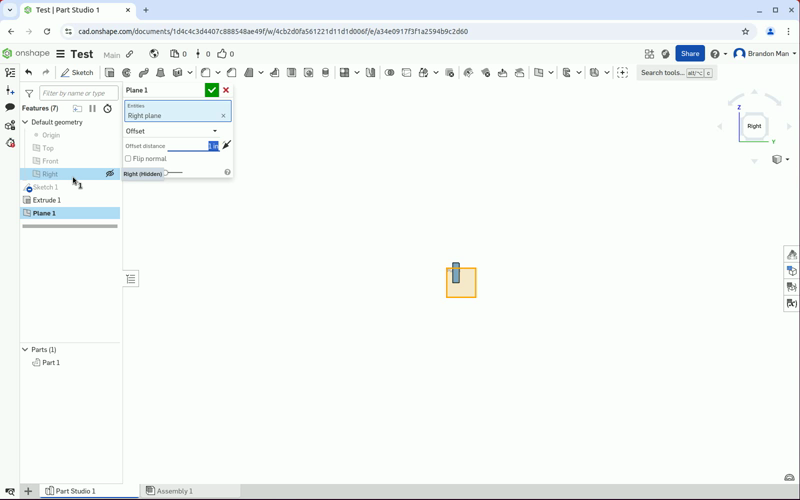
text(18.548)
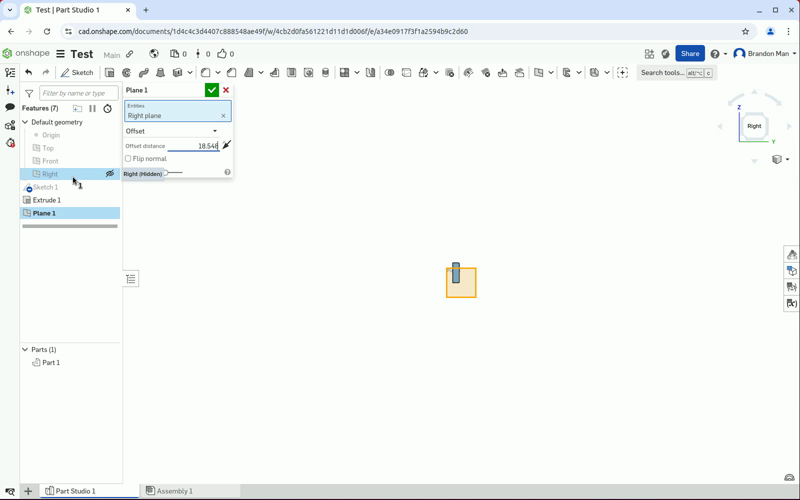
key(enter, 2)
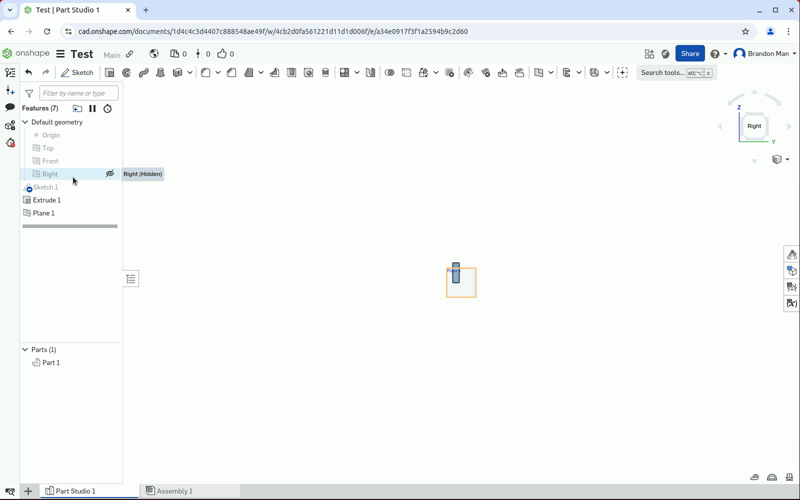
key(shift+s)
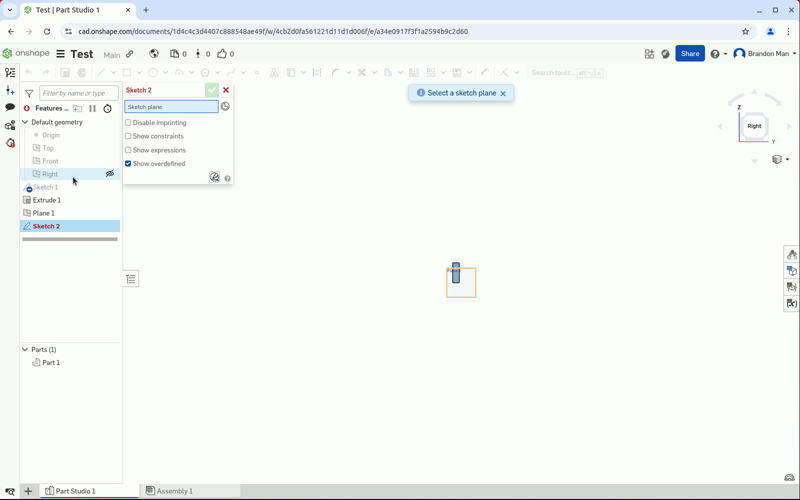
mouse_move(73, 215)
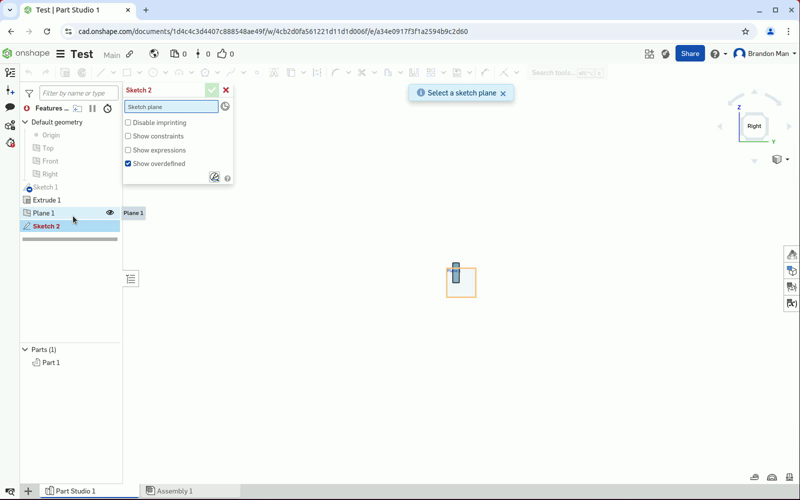
click(73, 215)
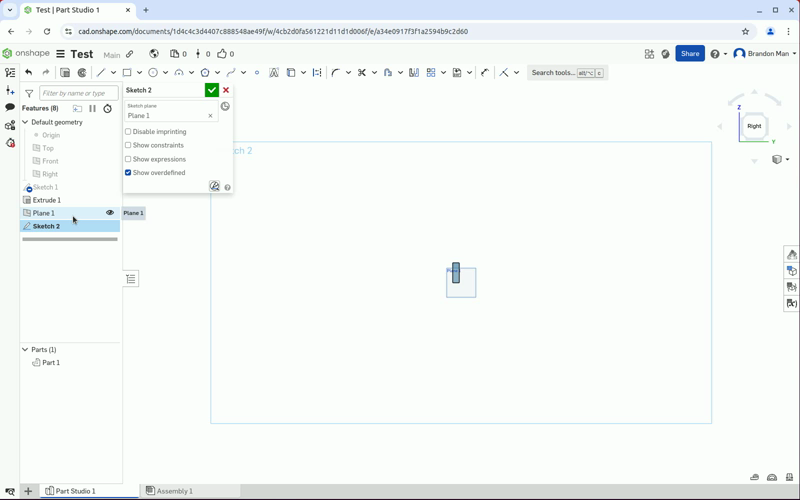
mouse_move(73, 352)
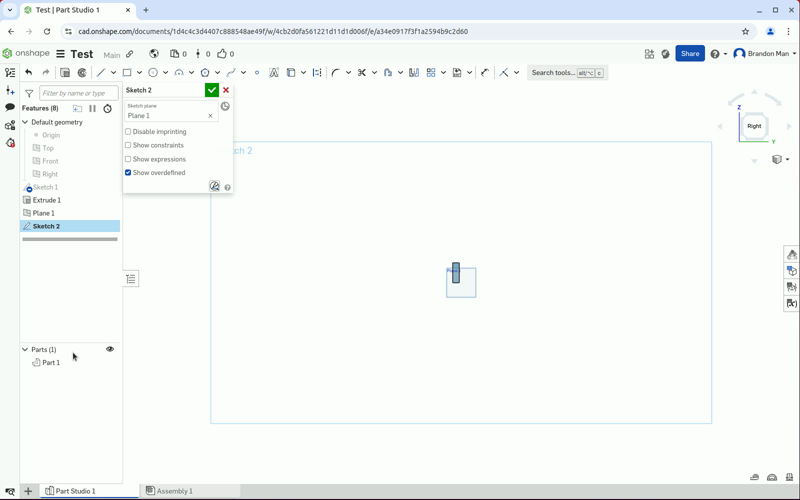
key(y)
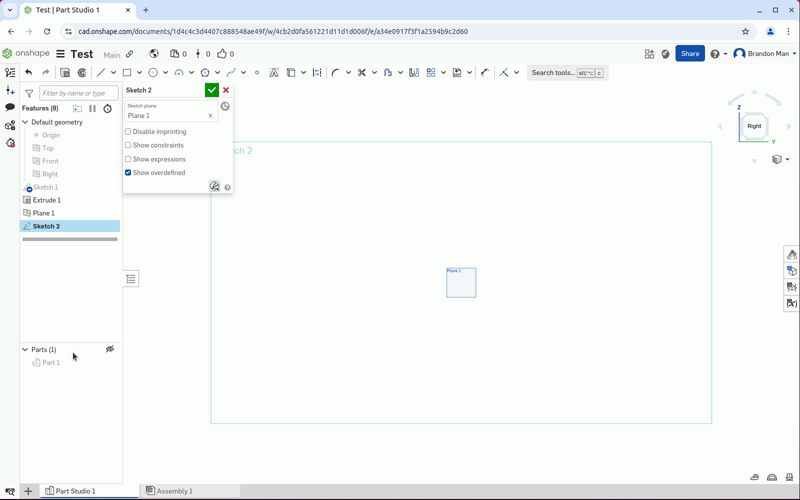
key(l)
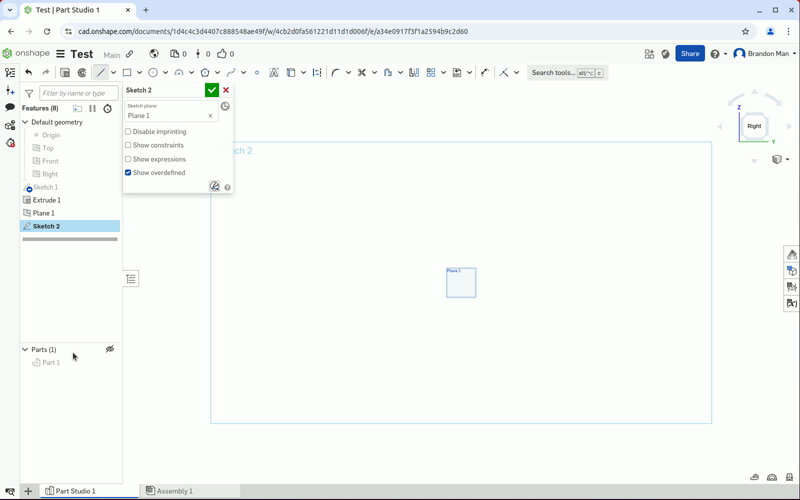
key_down(shift)
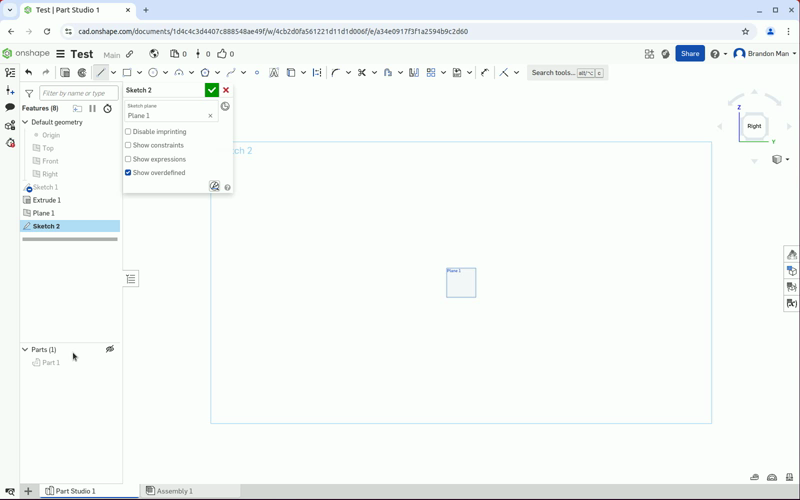
mouse_move(452, 268)
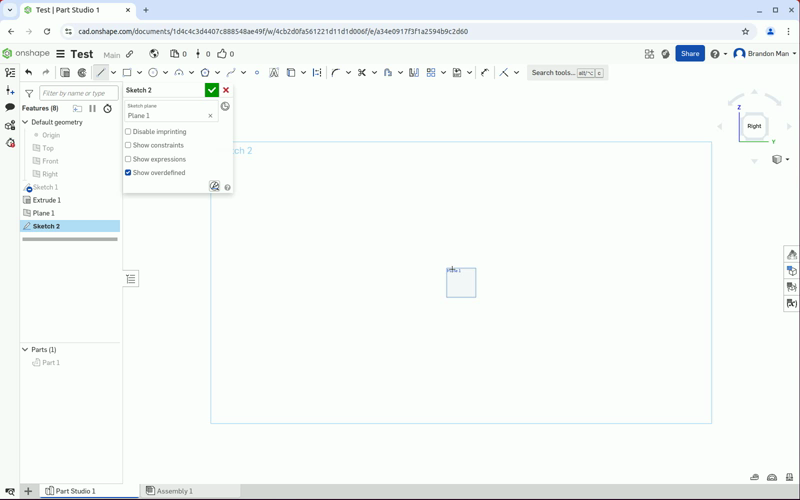
click(452, 268)
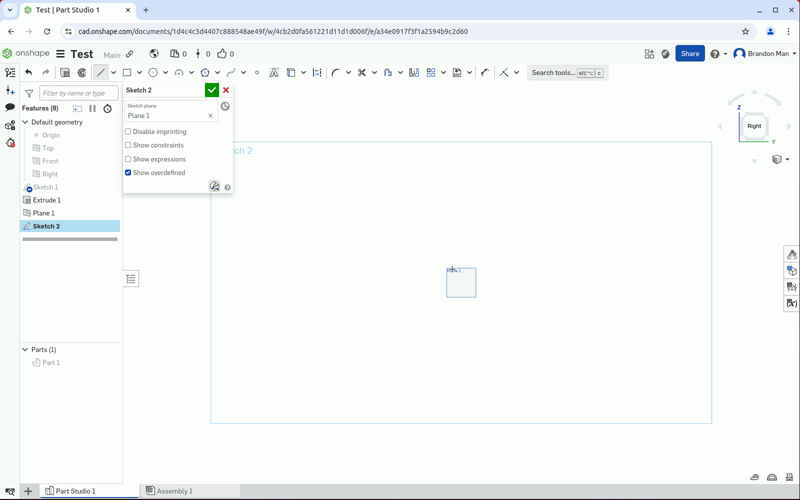
key_up(shift)
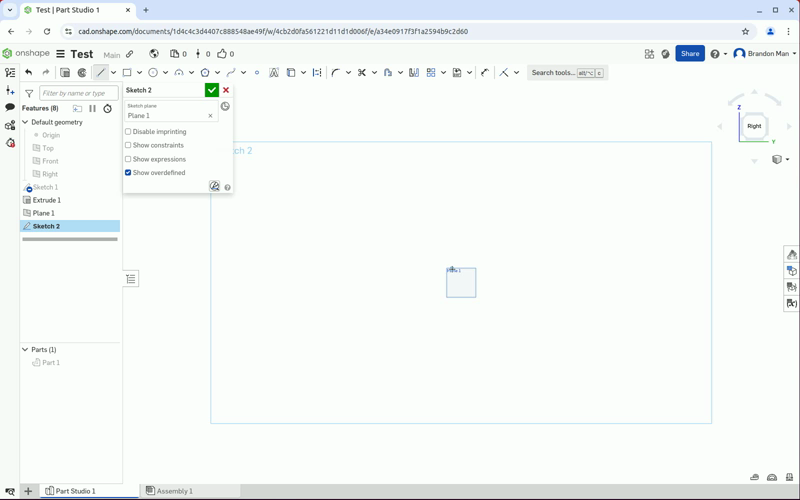
key_down(shift)
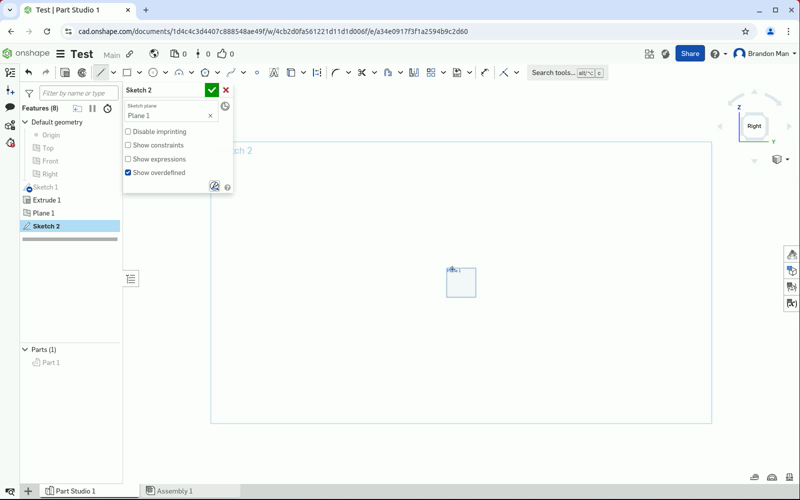
mouse_move(482, 268)
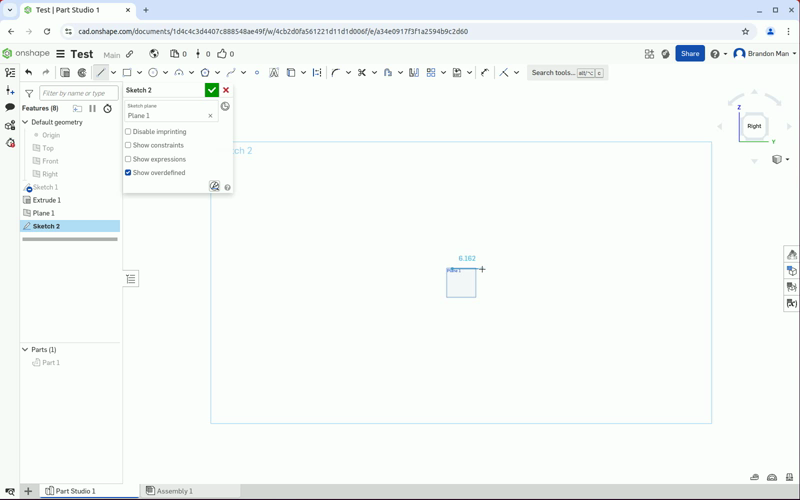
mouse_move(454, 268)
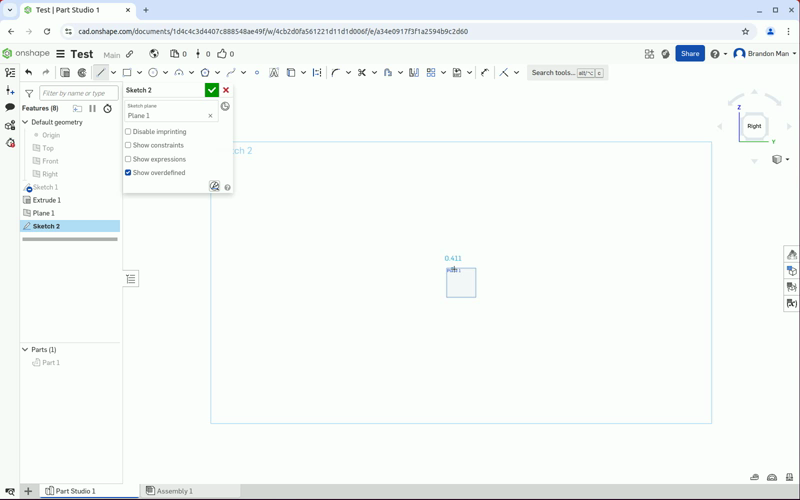
scroll(6)
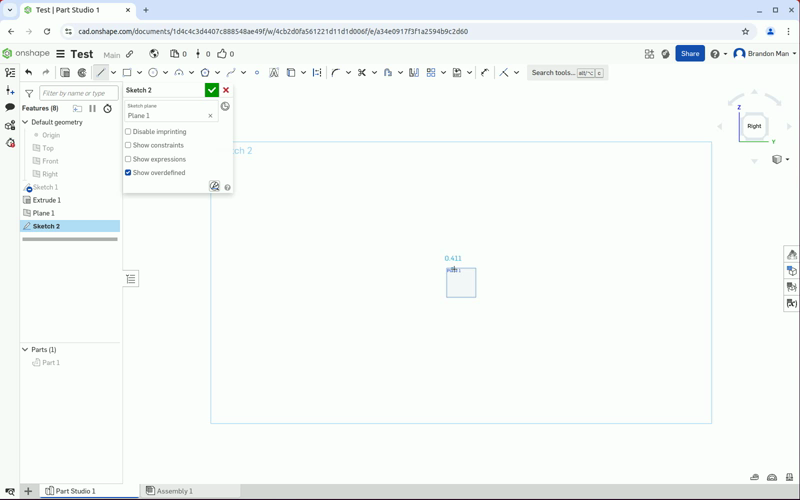
scroll(6)
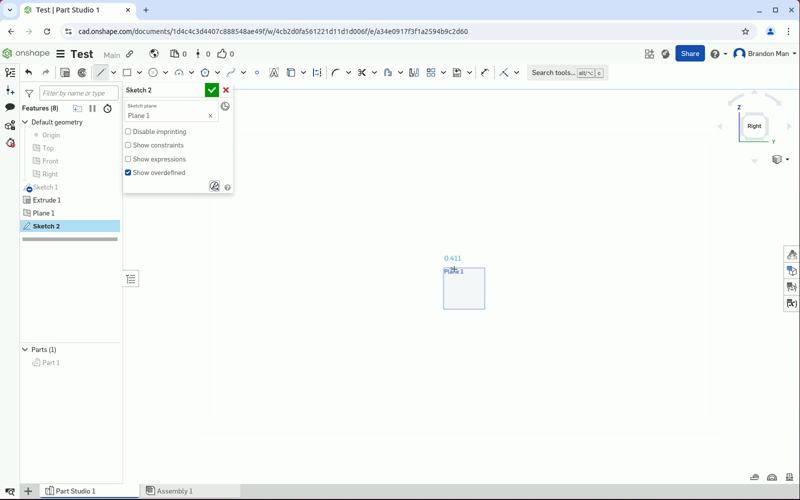
scroll(6)
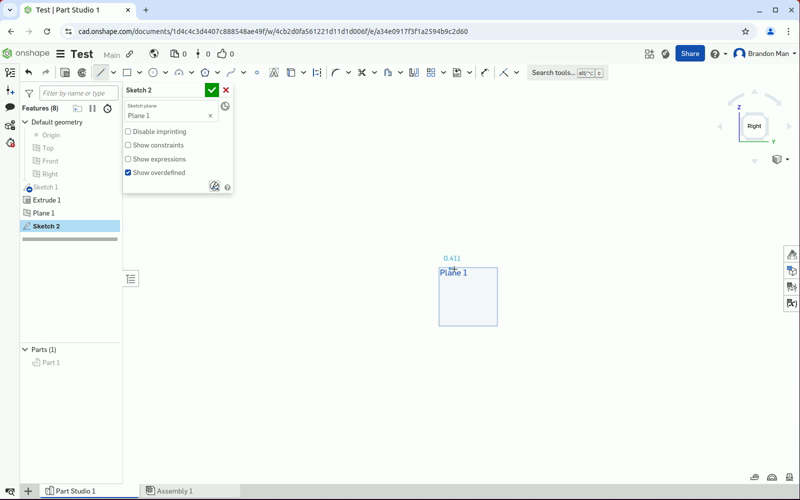
scroll(6)
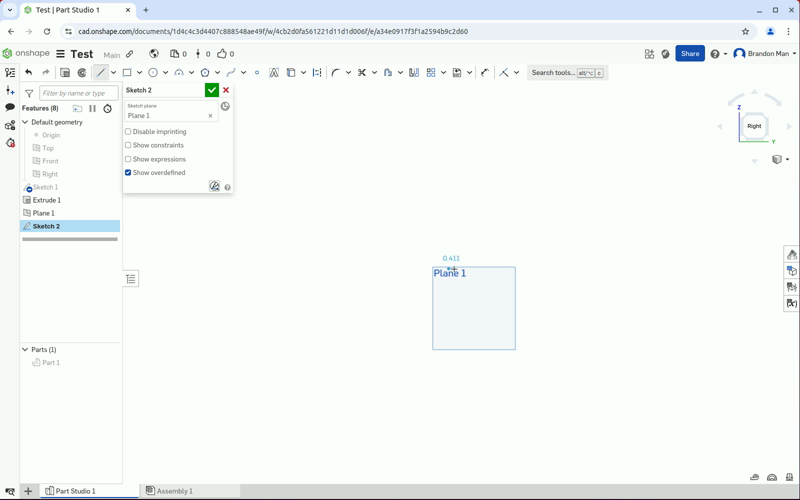
scroll(6)
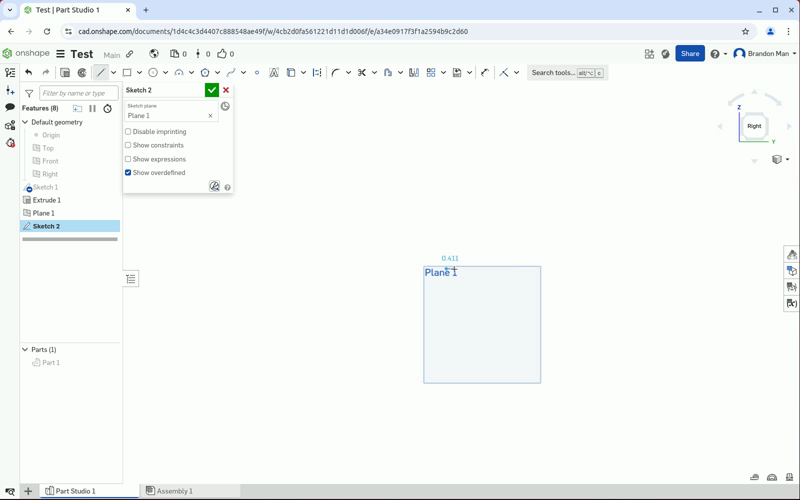
scroll(6)
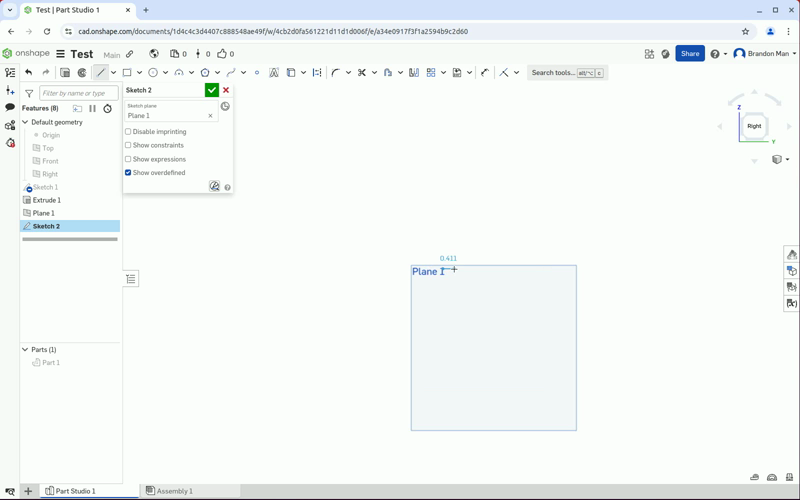
scroll(6)
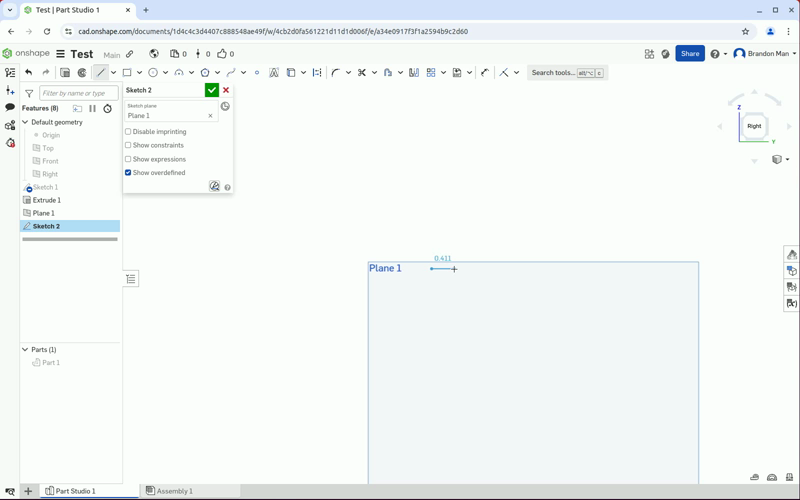
click(454, 268)
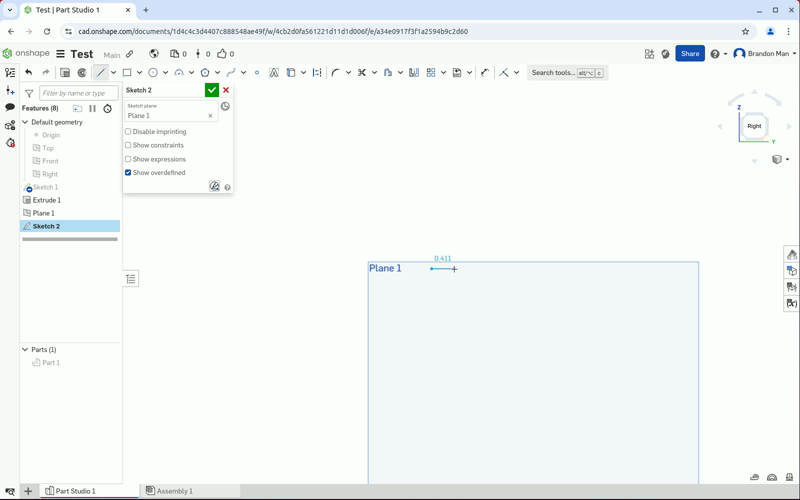
scroll(-6)
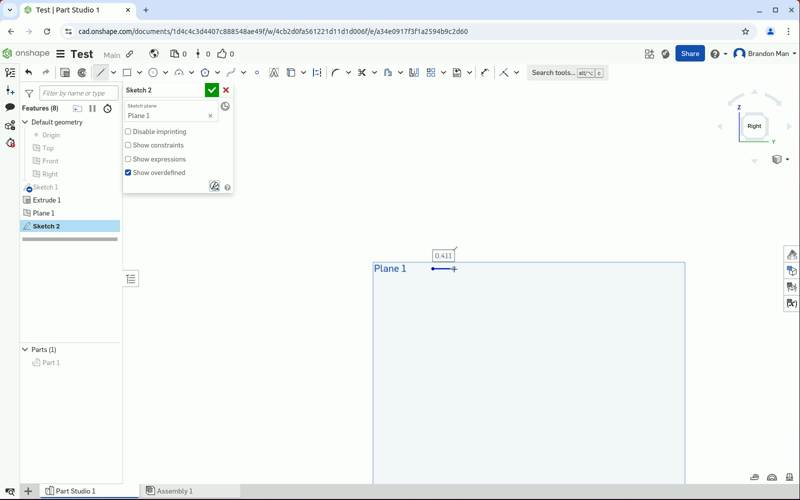
scroll(-6)
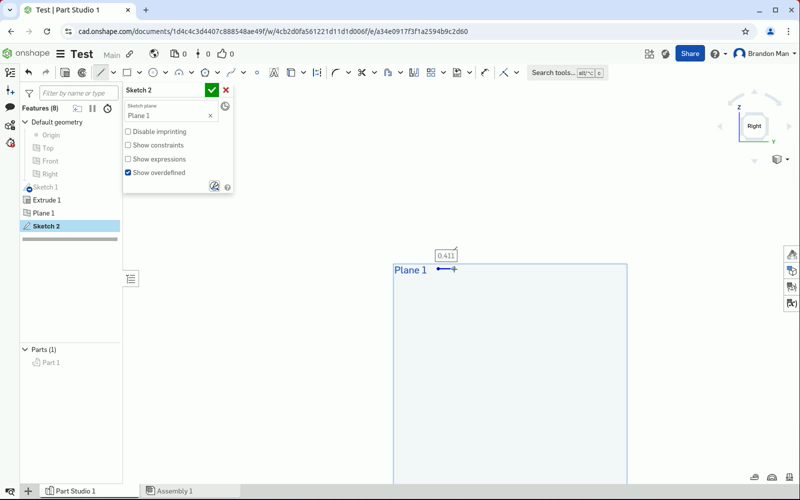
scroll(-6)
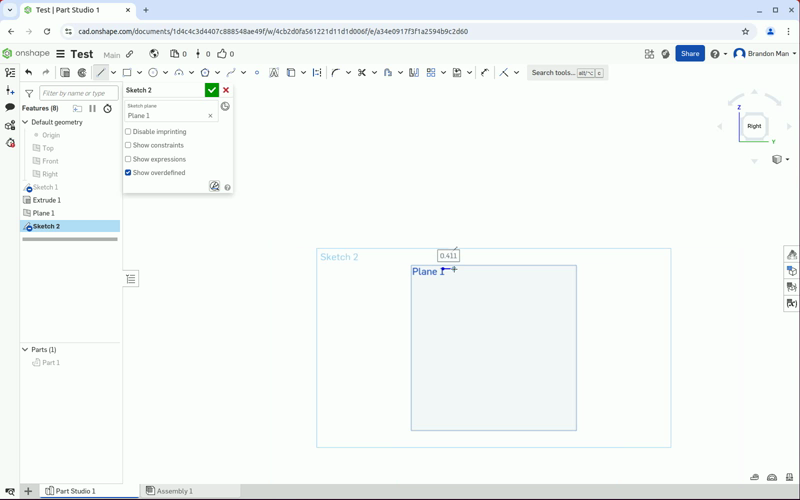
scroll(-6)
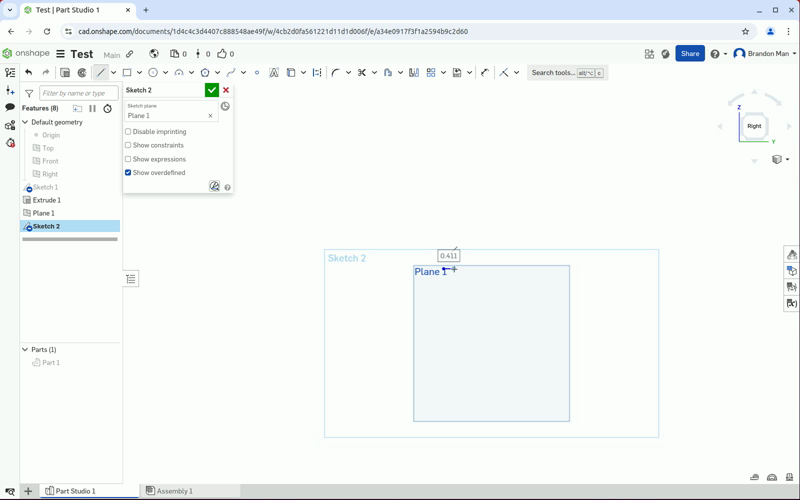
scroll(-6)
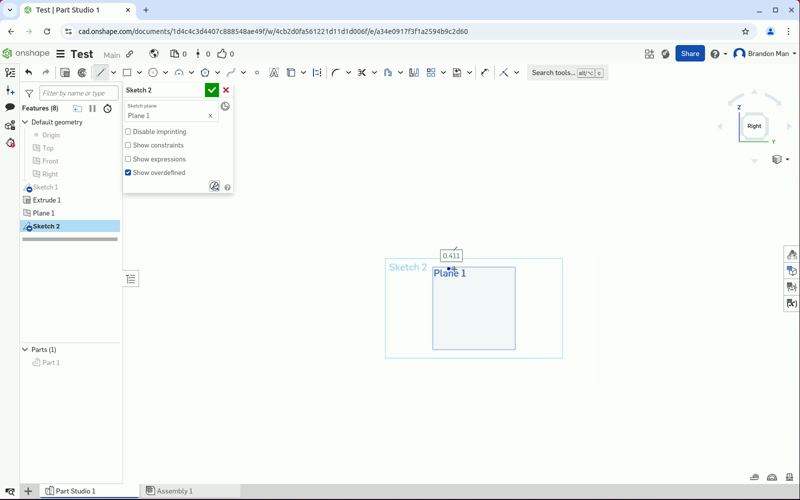
scroll(-6)
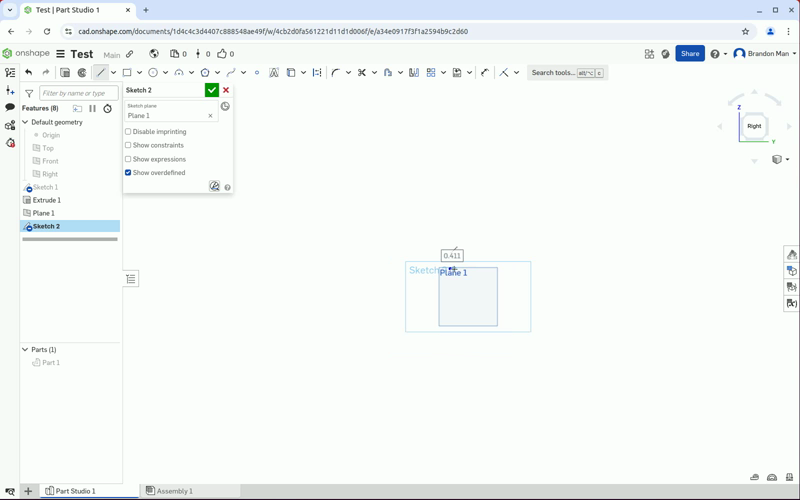
scroll(-6)
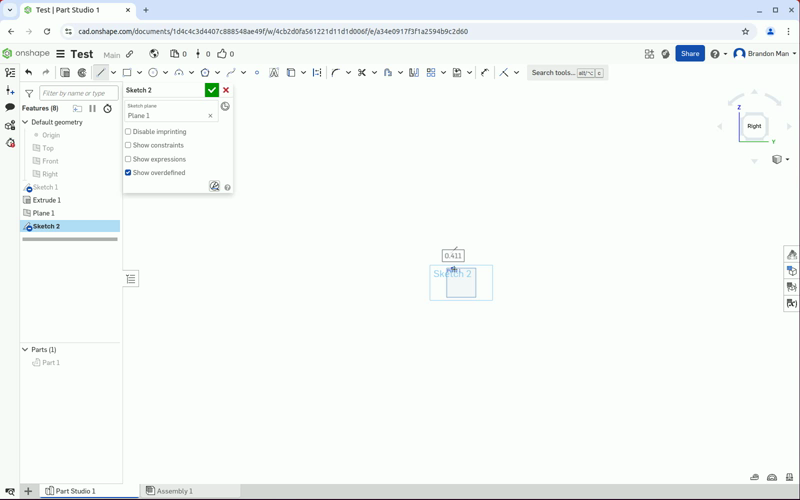
key_up(shift)
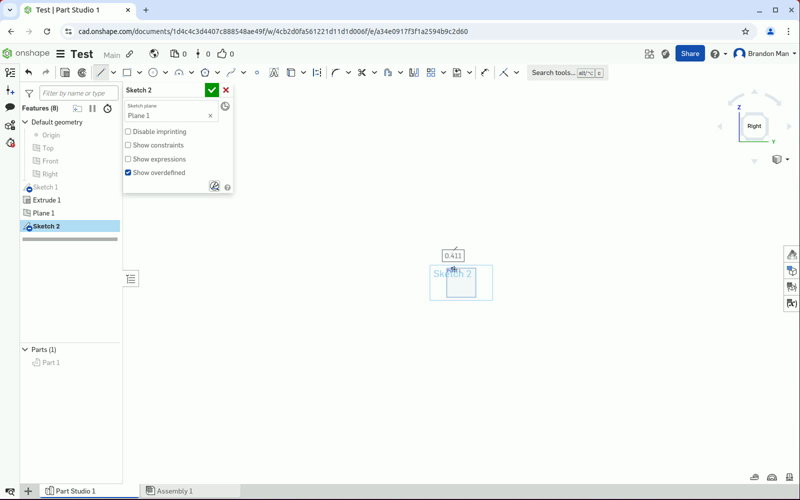
key_down(shift)
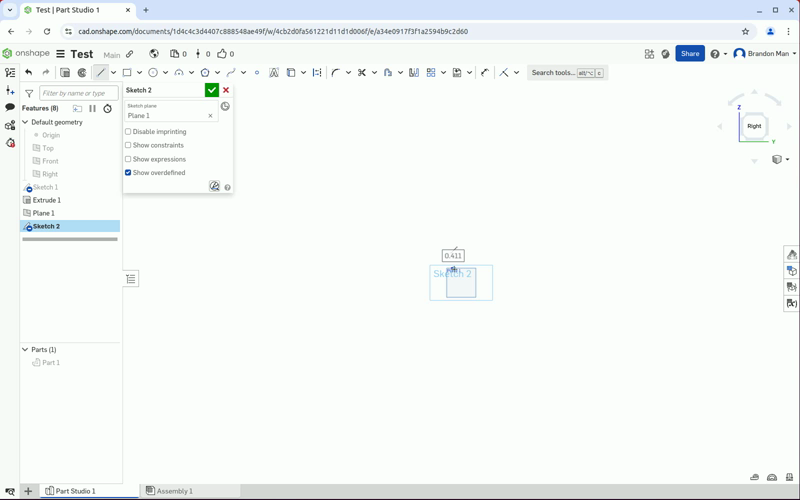
mouse_move(484, 268)
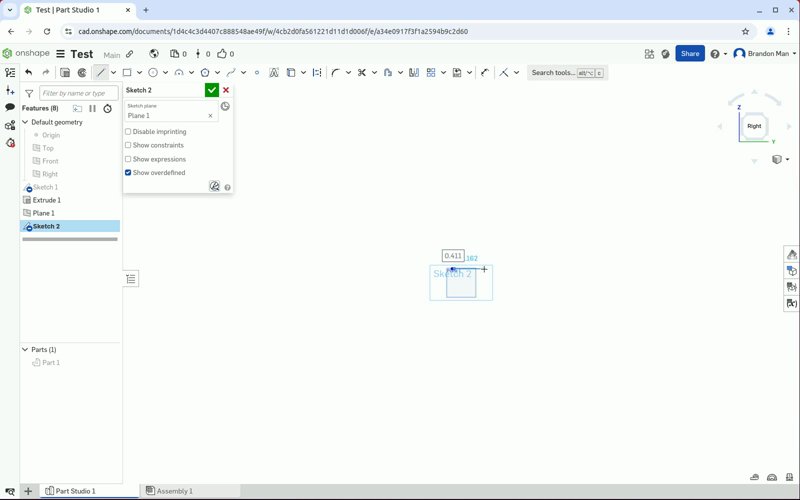
mouse_move(454, 265)
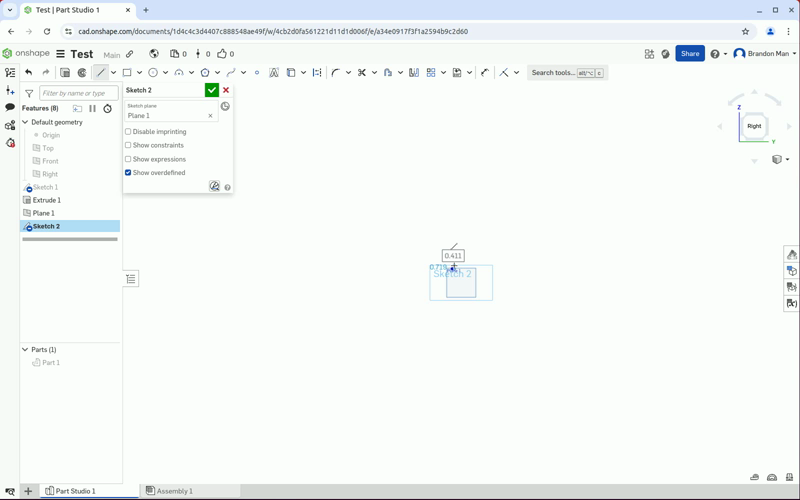
scroll(6)
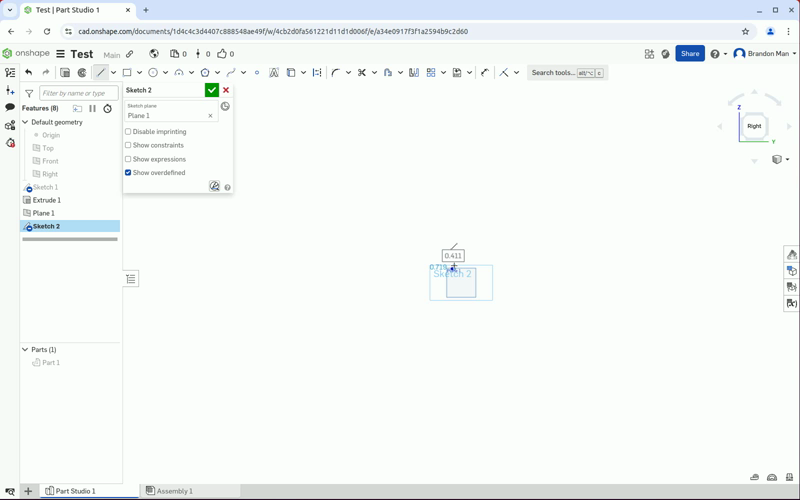
scroll(6)
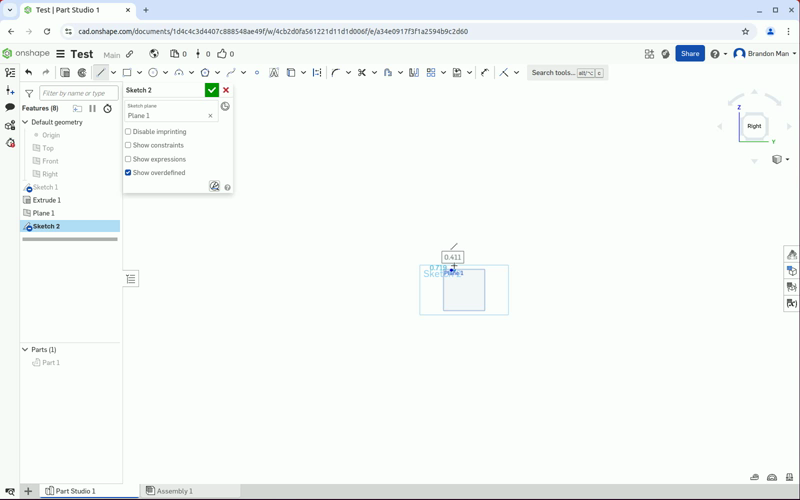
scroll(6)
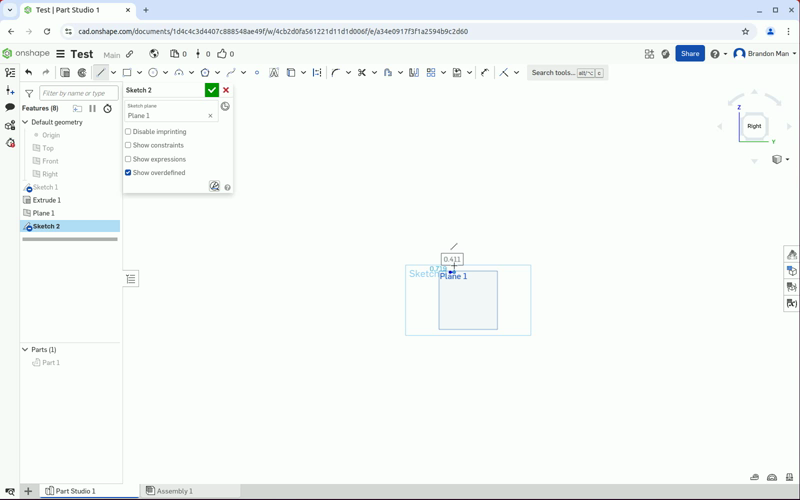
scroll(6)
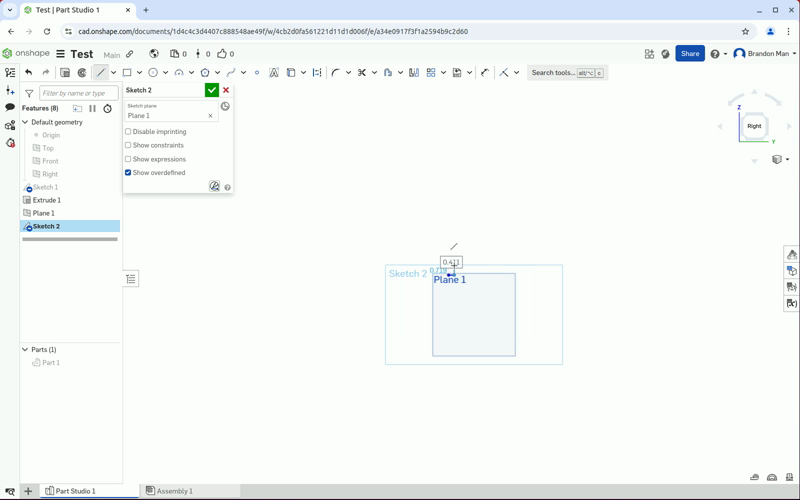
scroll(6)
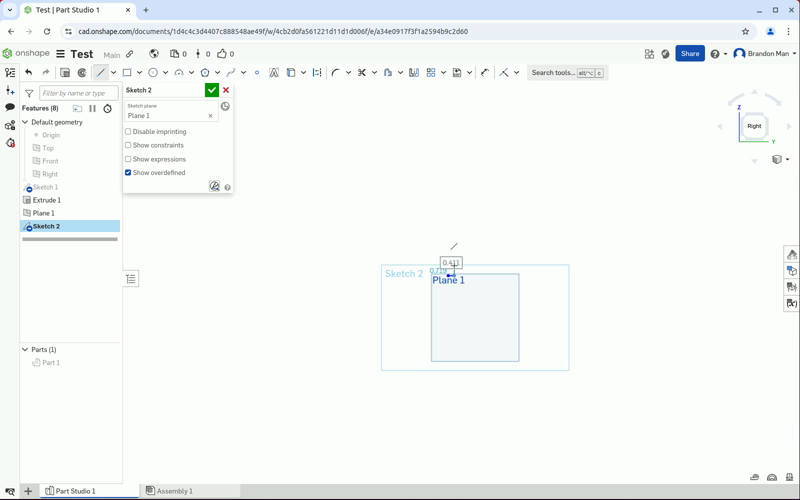
scroll(6)
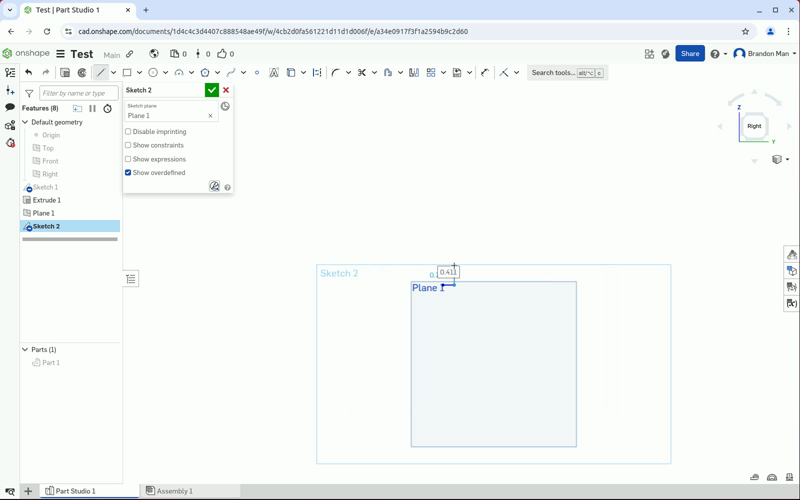
scroll(6)
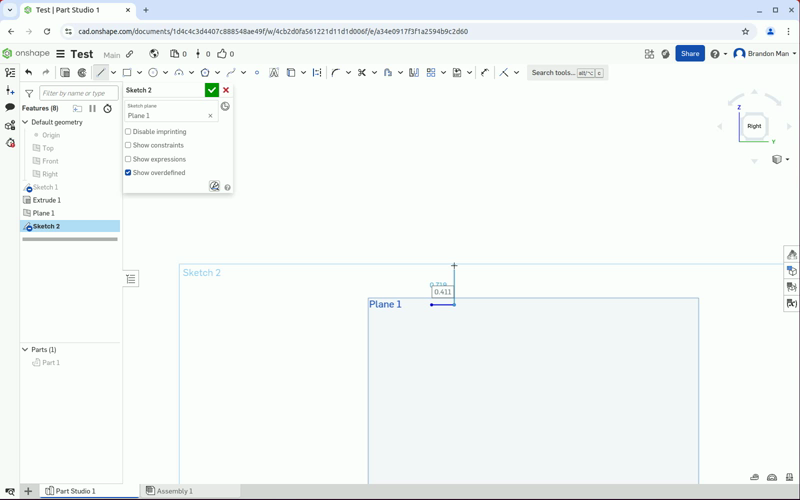
click(454, 265)
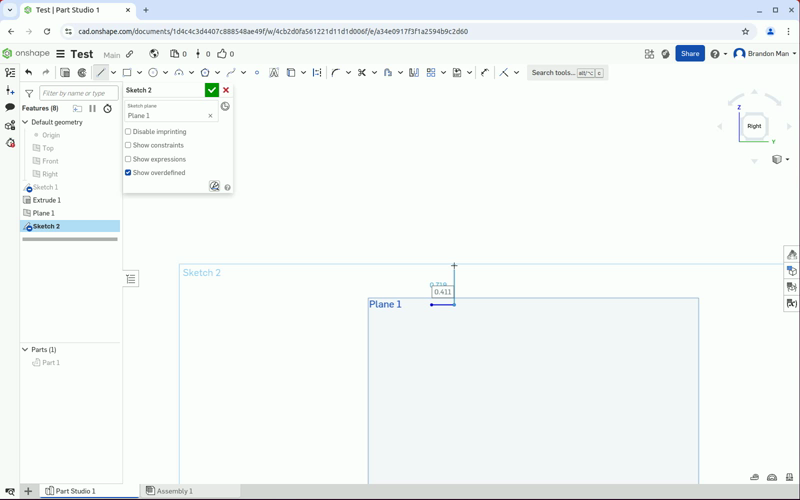
scroll(-6)
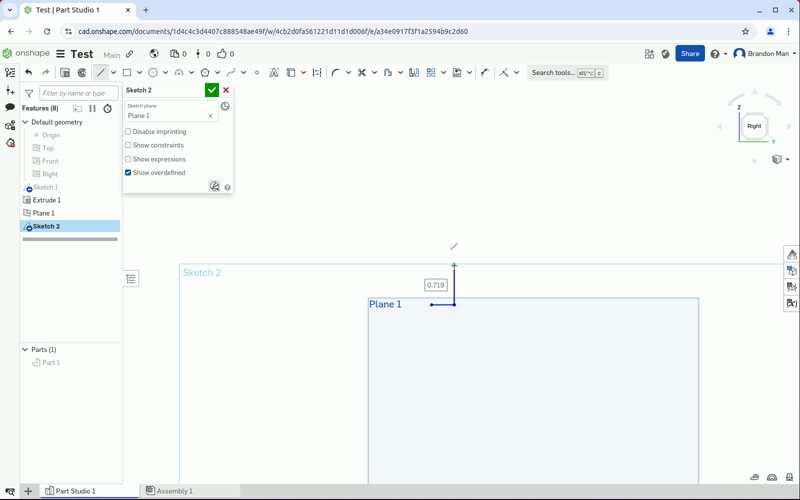
scroll(-6)
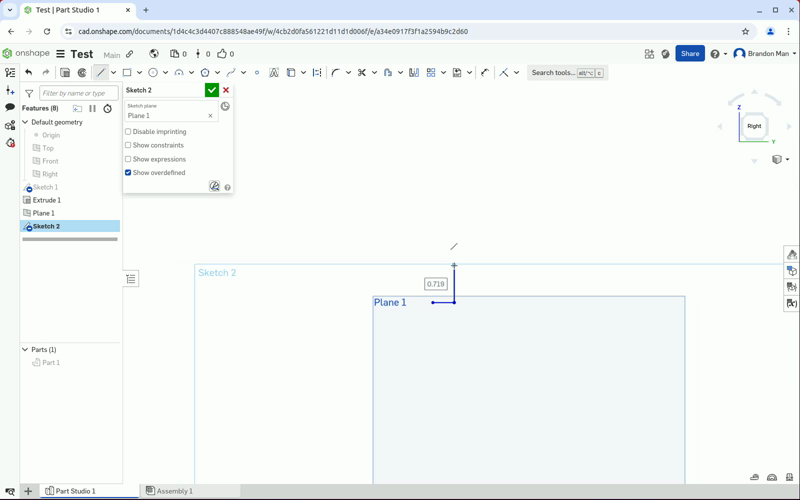
scroll(-6)
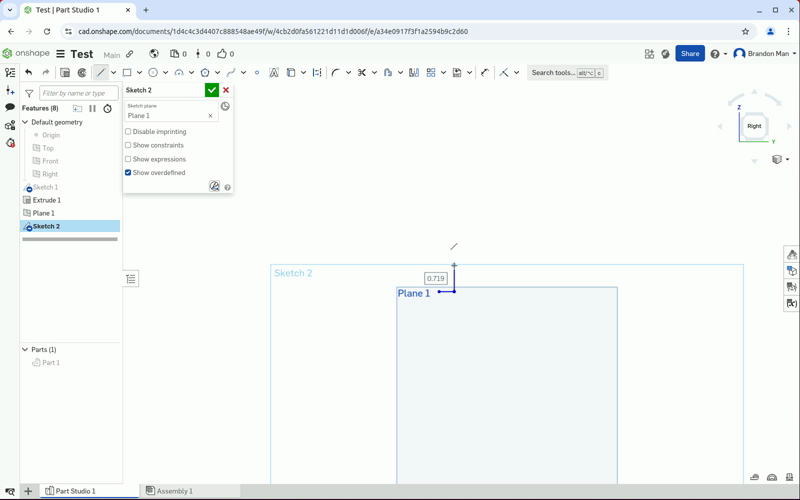
scroll(-6)
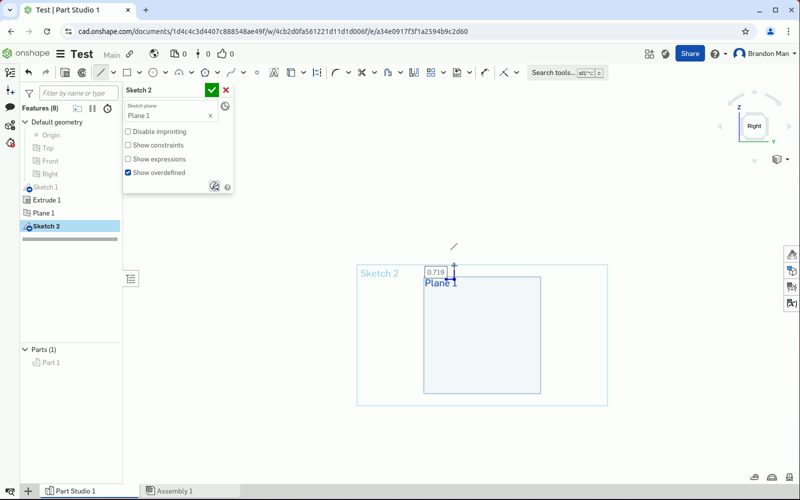
scroll(-6)
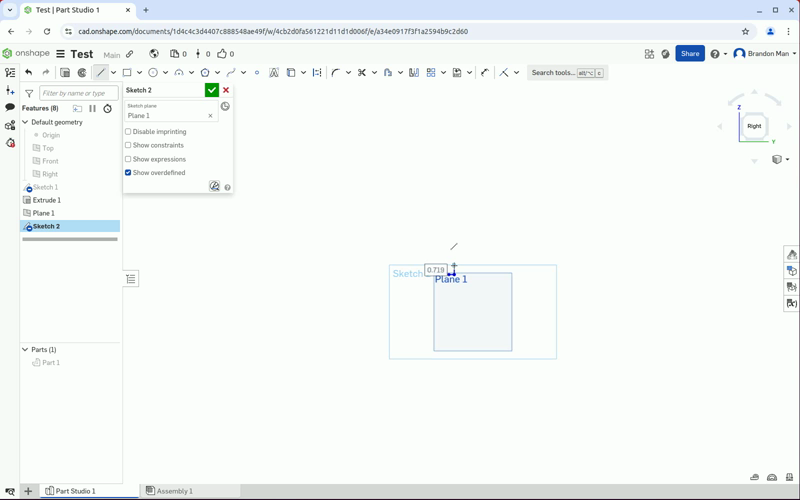
scroll(-6)
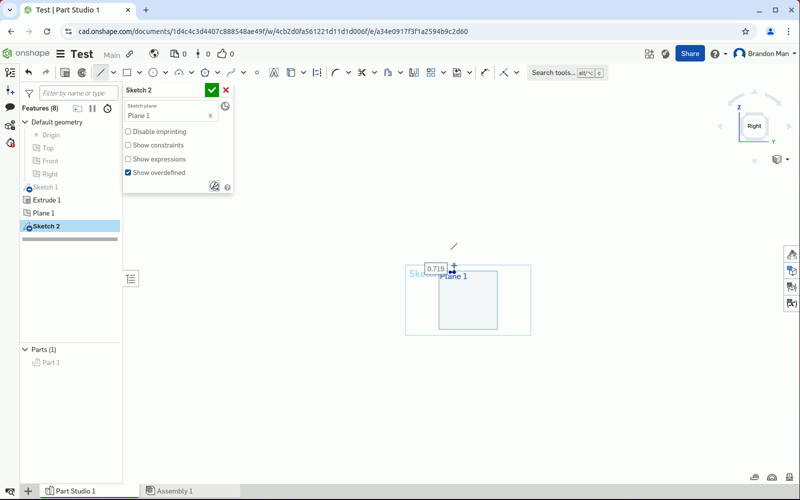
scroll(-6)
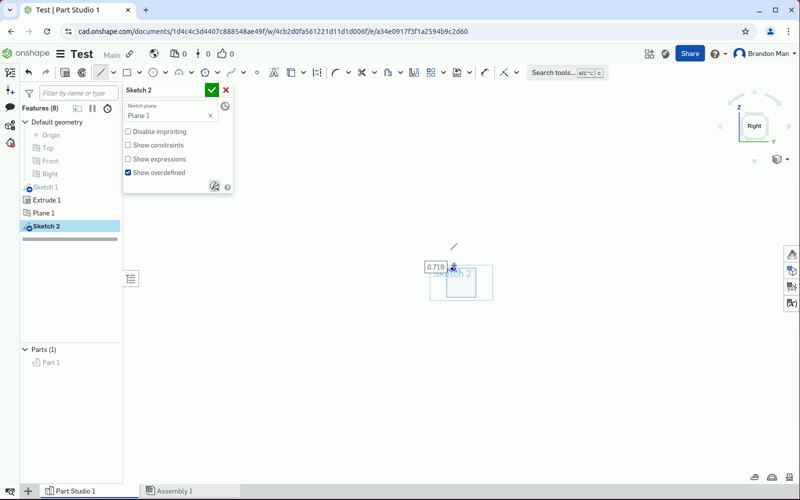
key_up(shift)
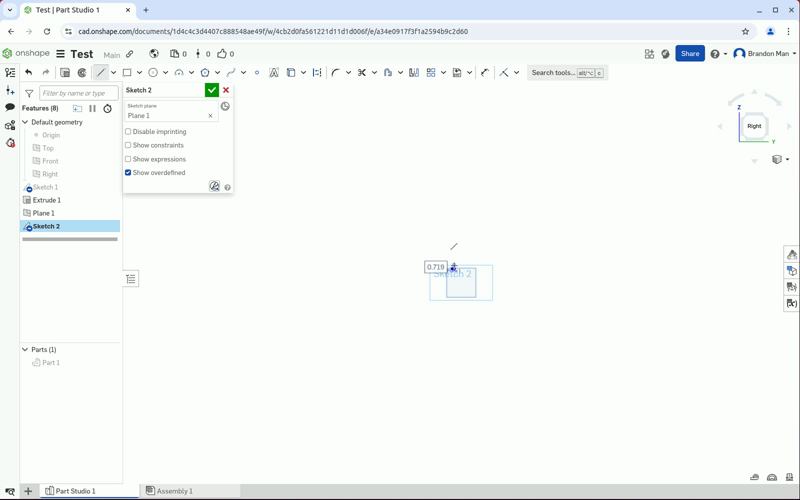
key_down(shift)
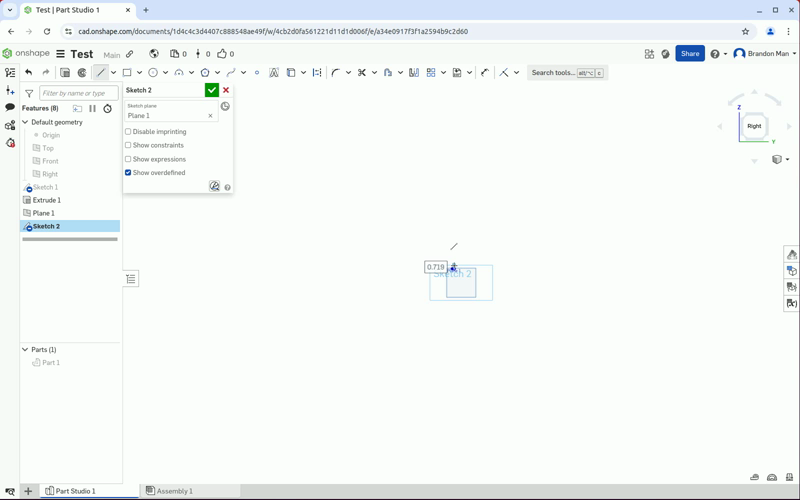
mouse_move(484, 265)
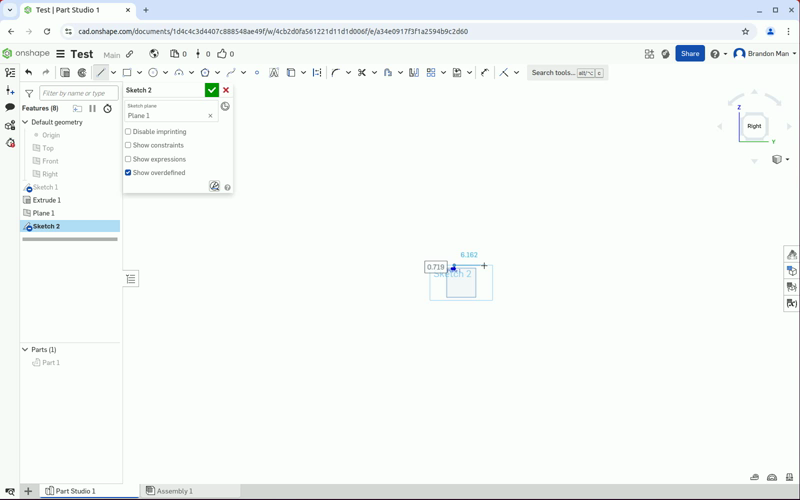
mouse_move(452, 265)
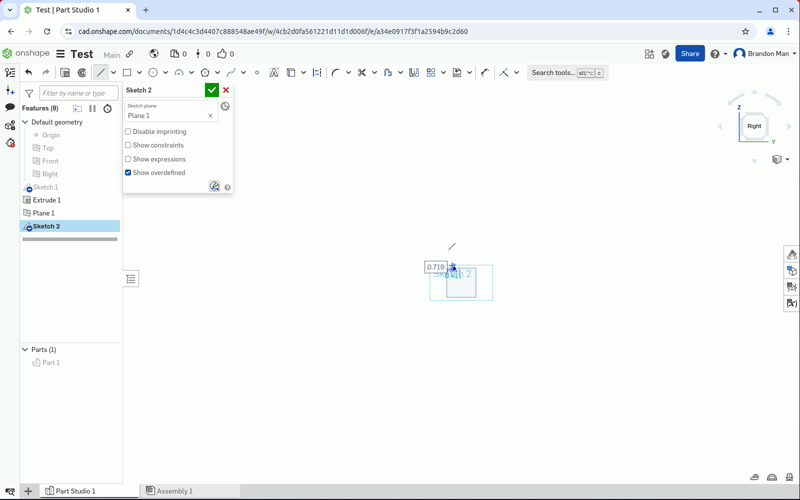
scroll(6)
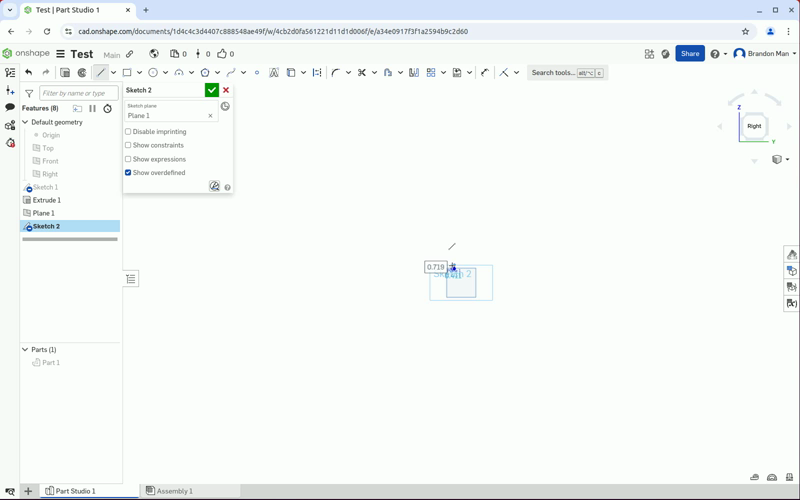
scroll(6)
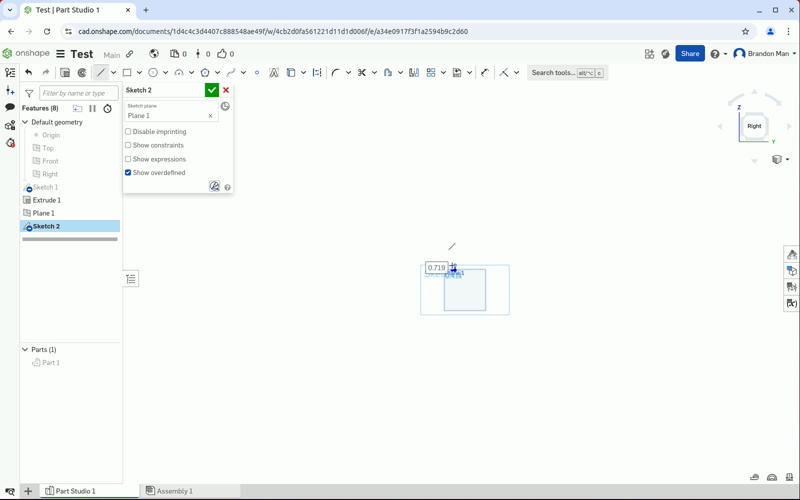
scroll(6)
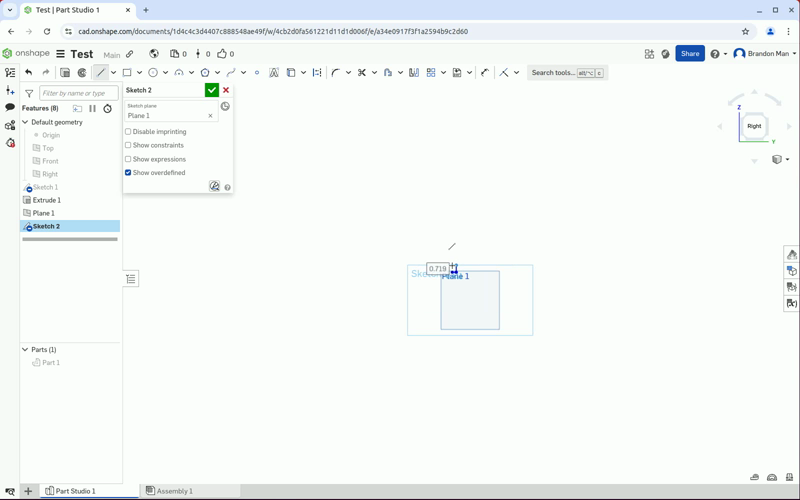
scroll(6)
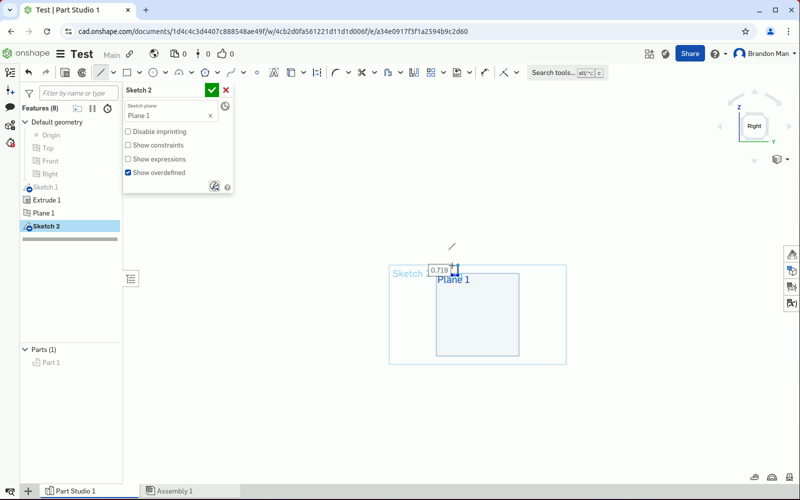
scroll(6)
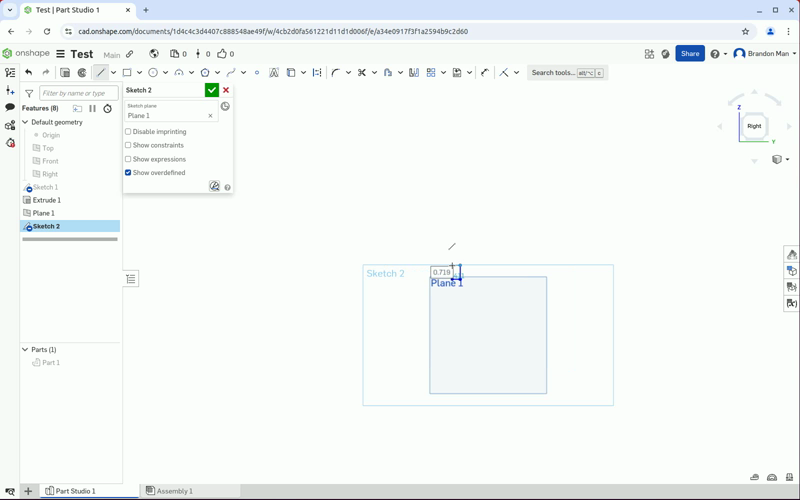
scroll(6)
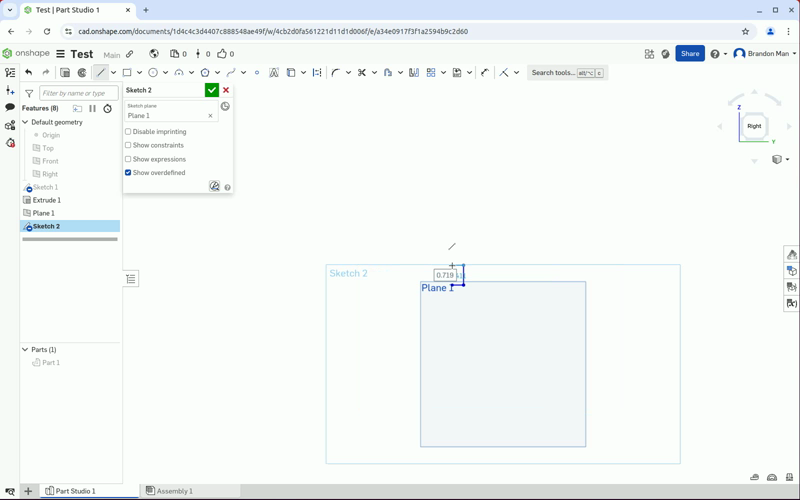
scroll(6)
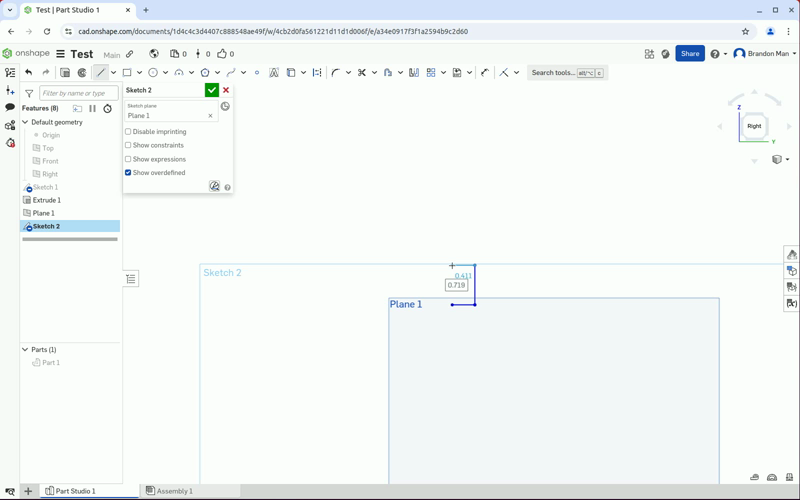
click(452, 265)
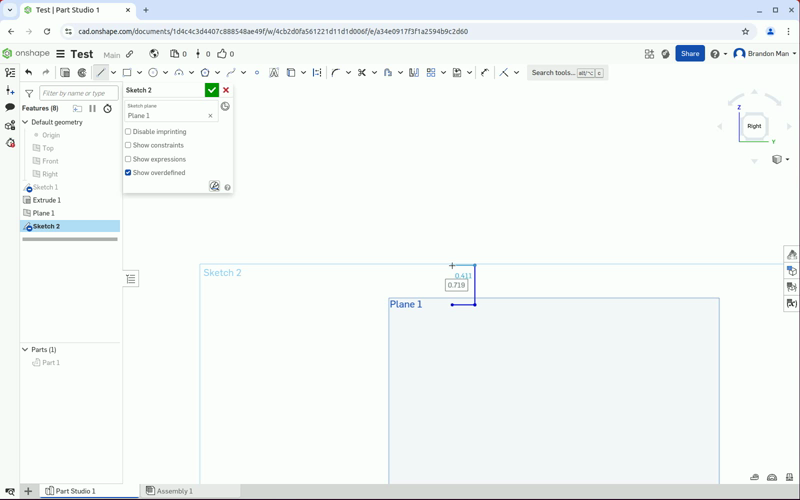
scroll(-6)
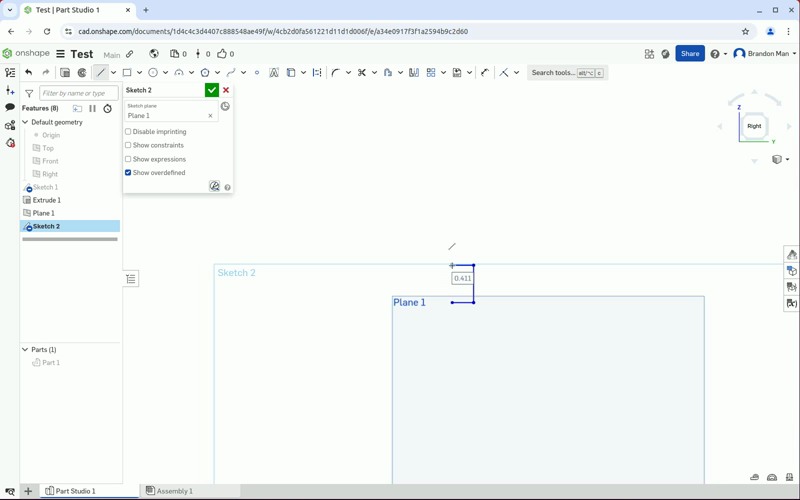
scroll(-6)
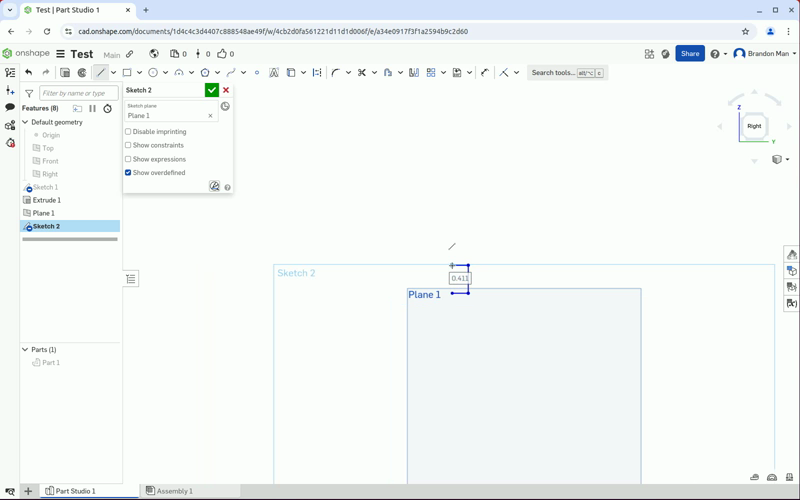
scroll(-6)
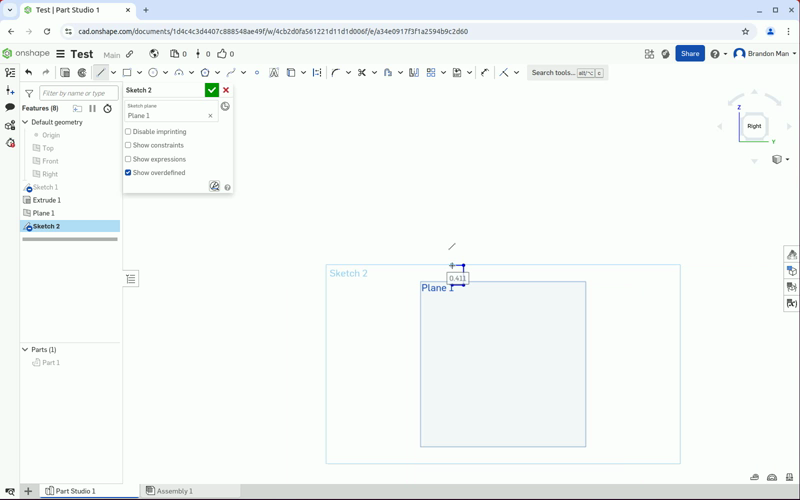
scroll(-6)
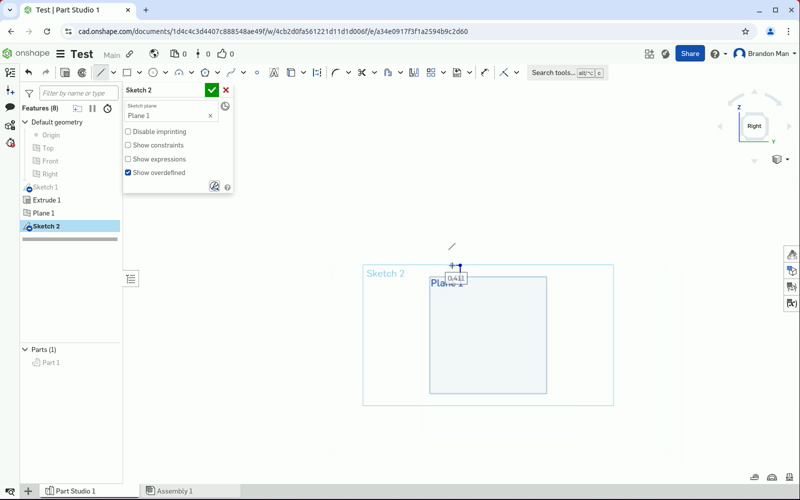
scroll(-6)
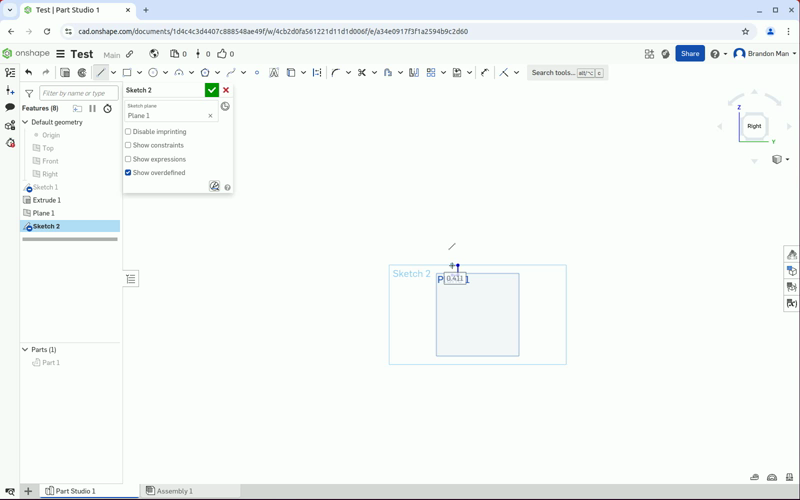
scroll(-6)
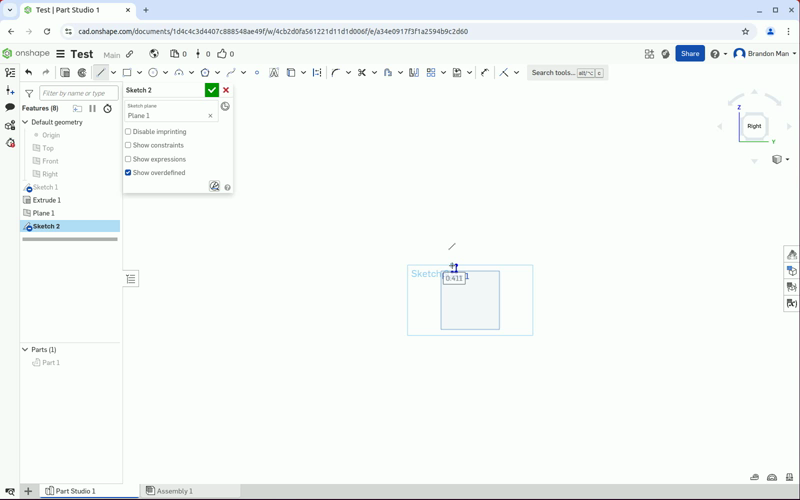
scroll(-6)
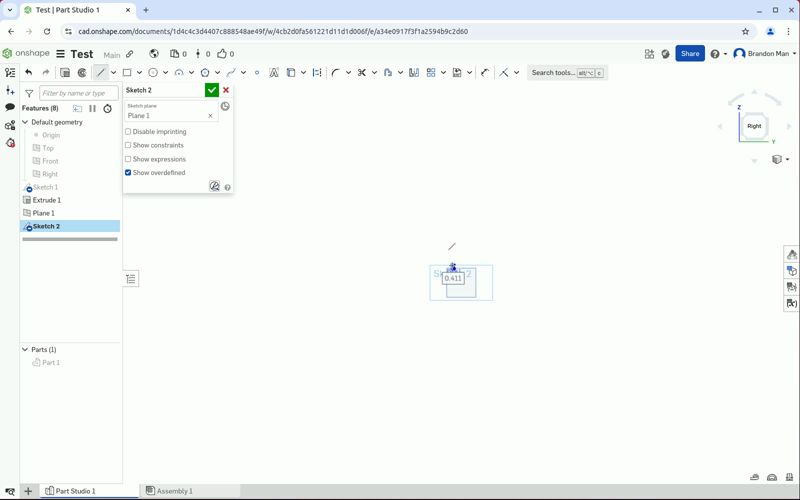
key_up(shift)
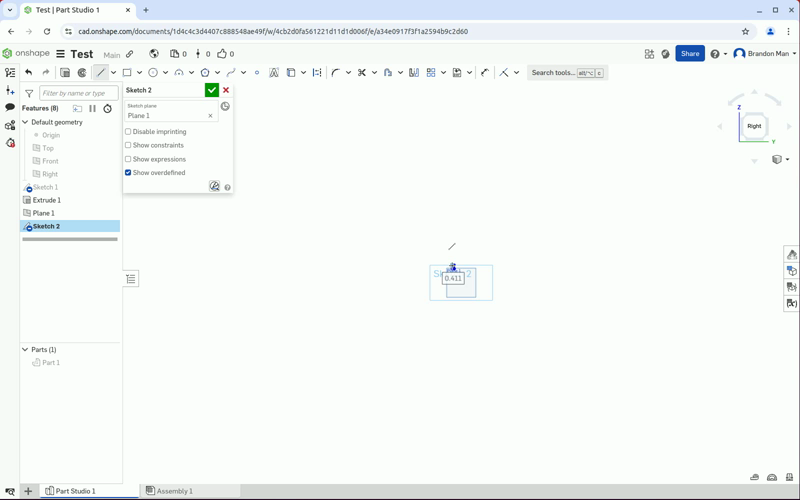
mouse_move(482, 265)
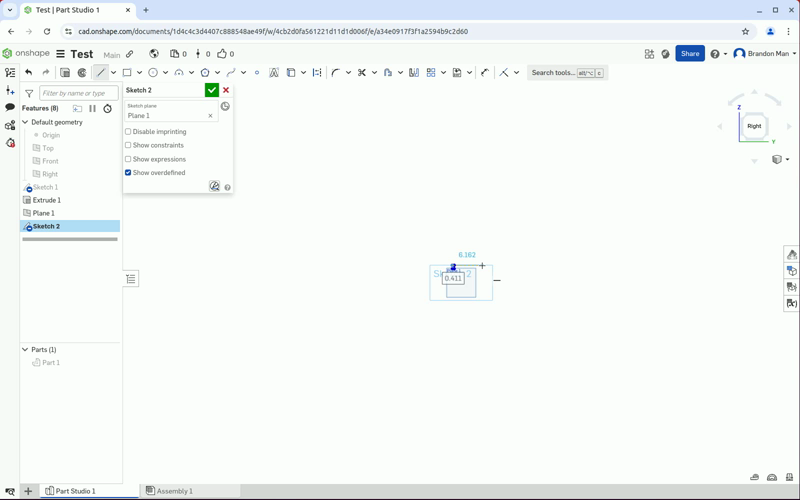
key_down(shift)
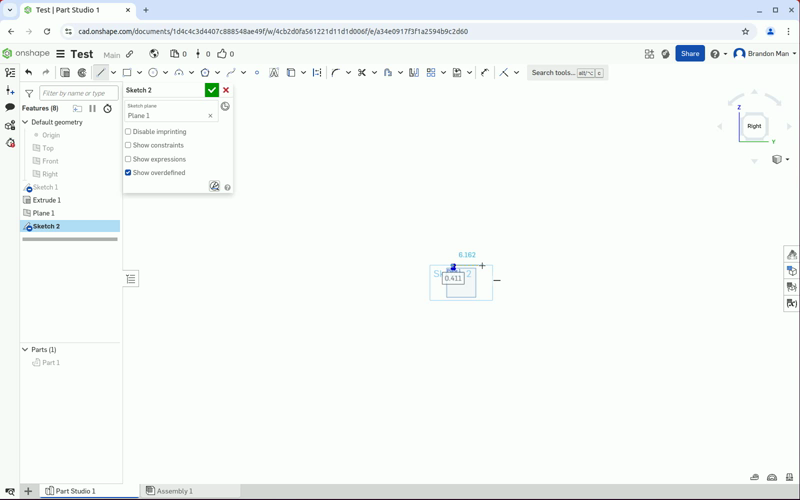
mouse_move(452, 268)
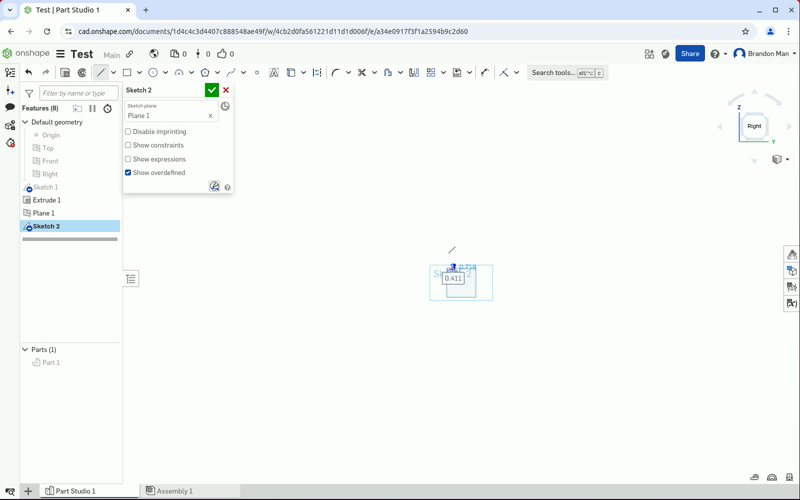
scroll(6)
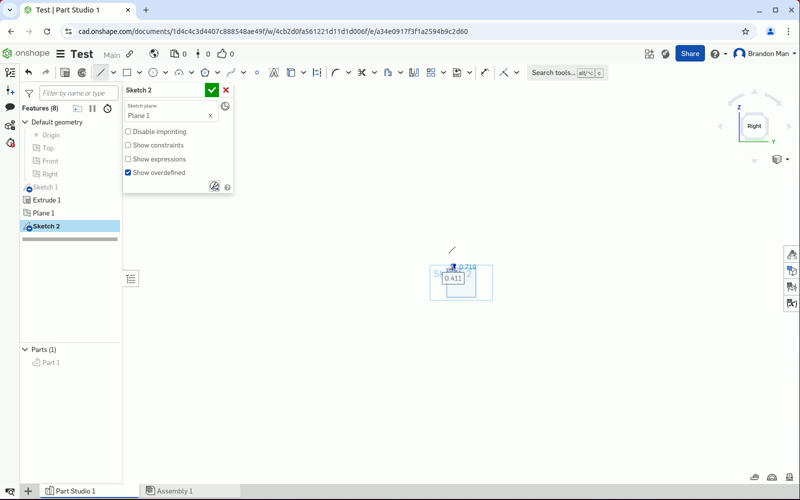
scroll(6)
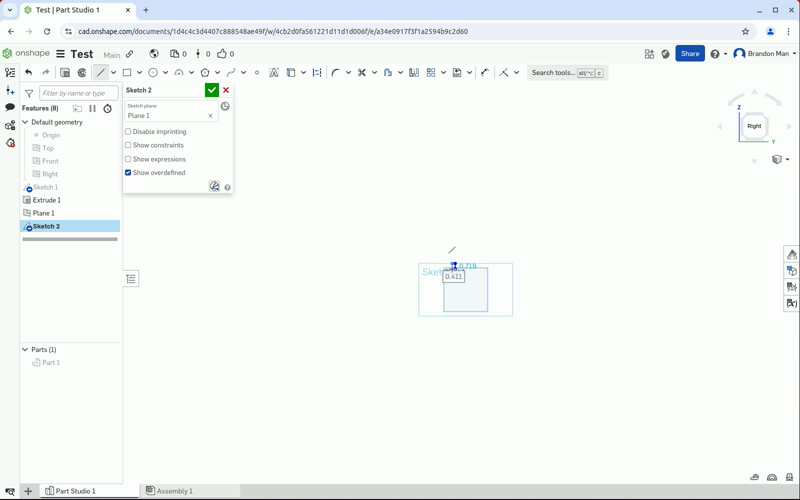
scroll(6)
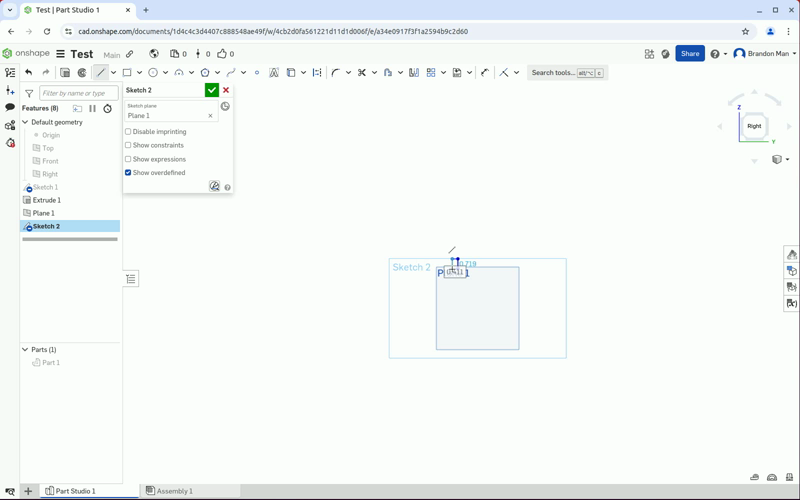
scroll(6)
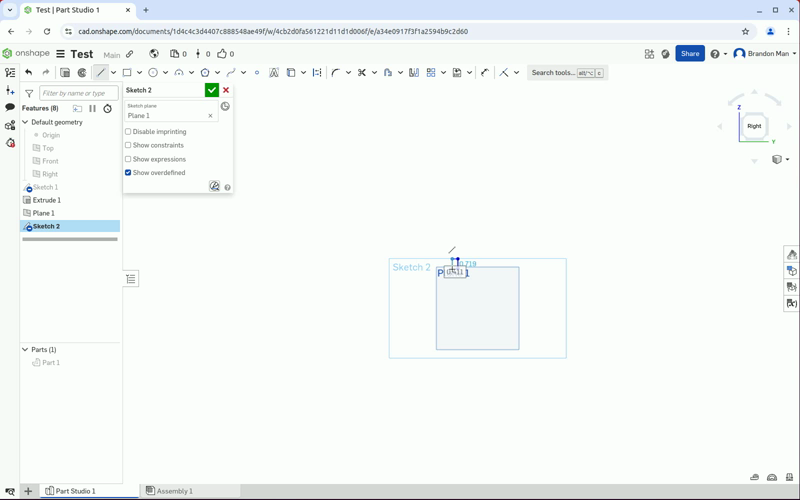
scroll(6)
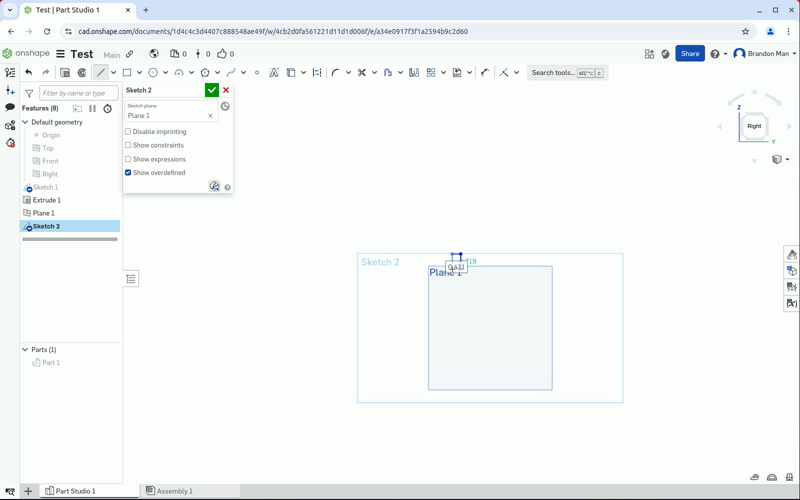
scroll(6)
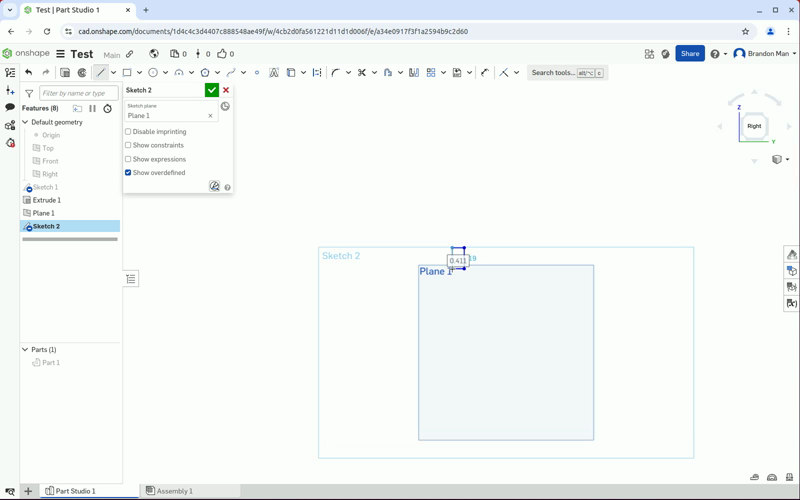
scroll(6)
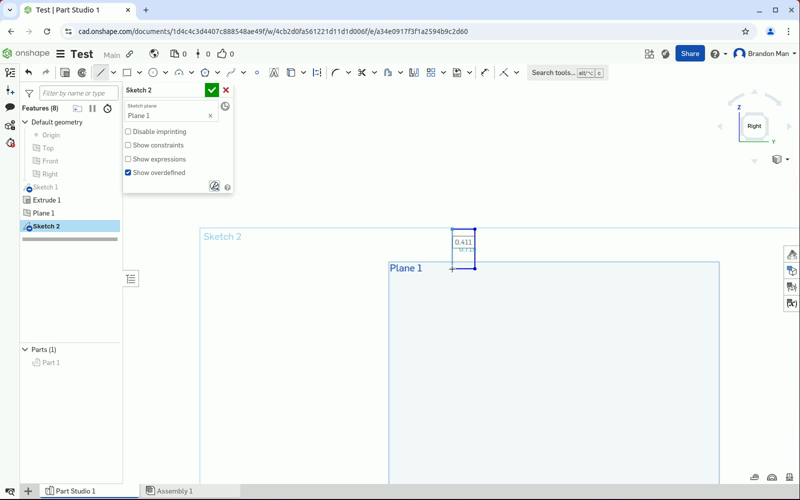
key_up(shift)
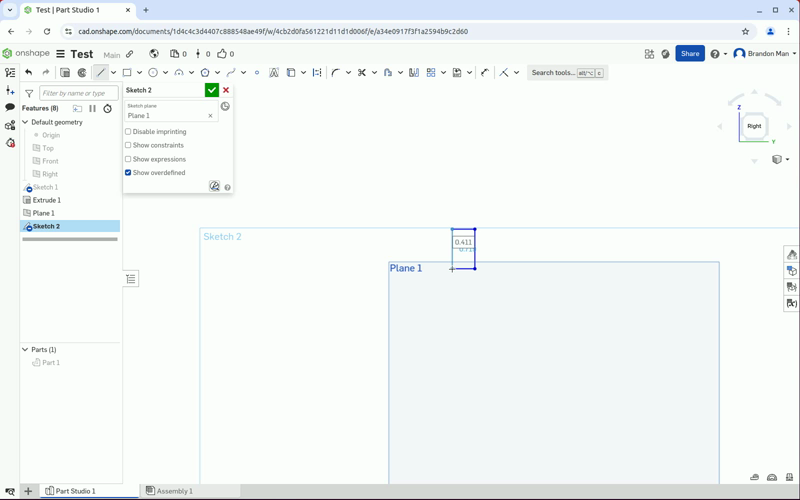
click(452, 268)
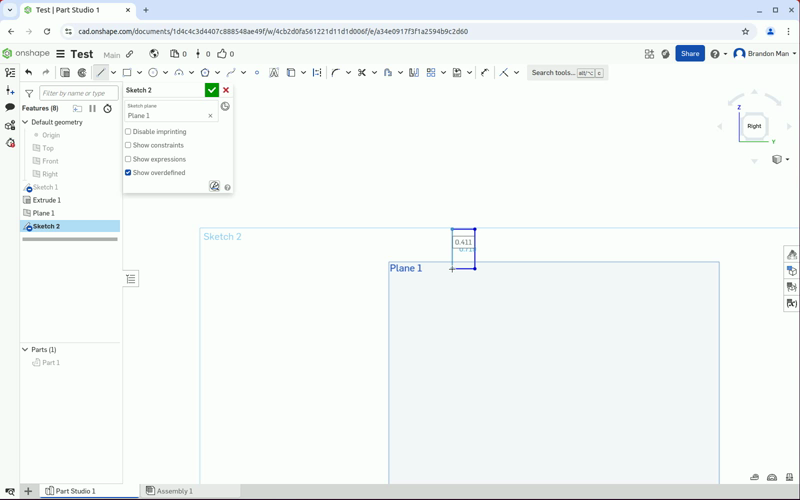
scroll(-6)
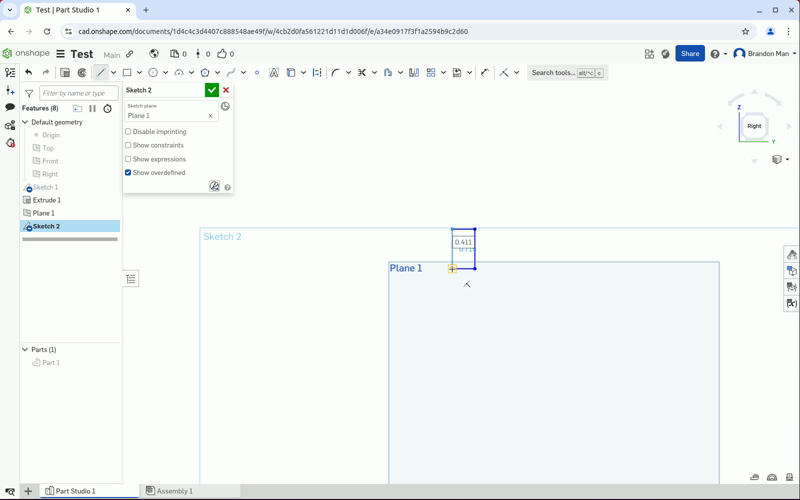
scroll(-6)
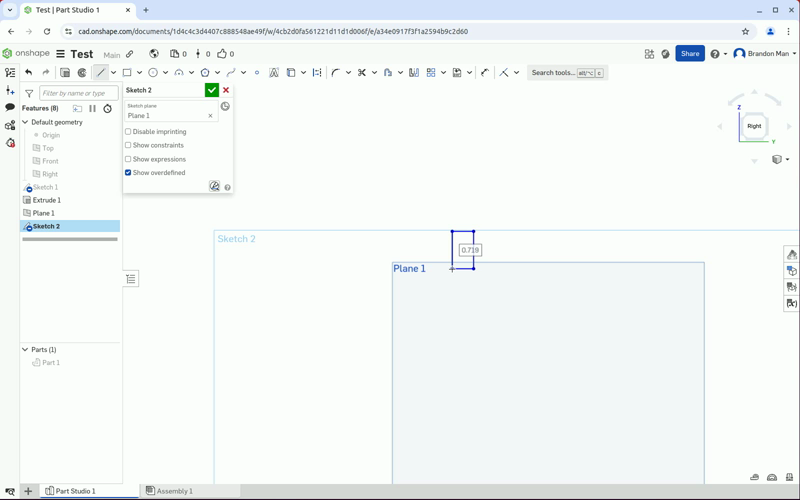
scroll(-6)
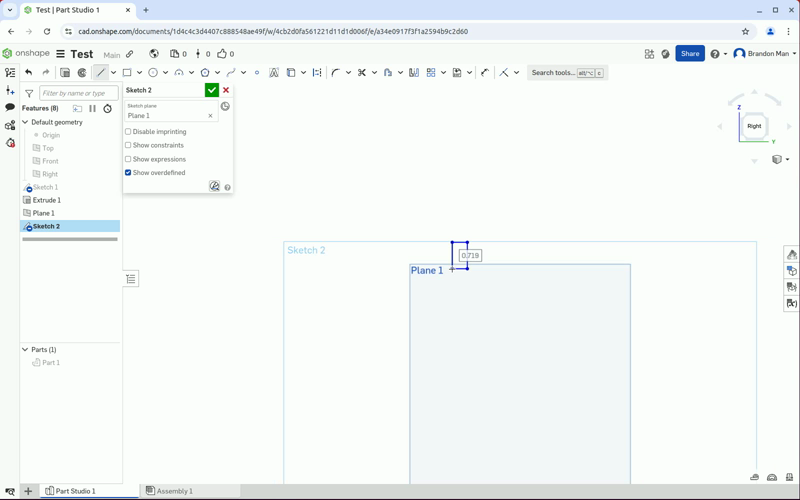
scroll(-6)
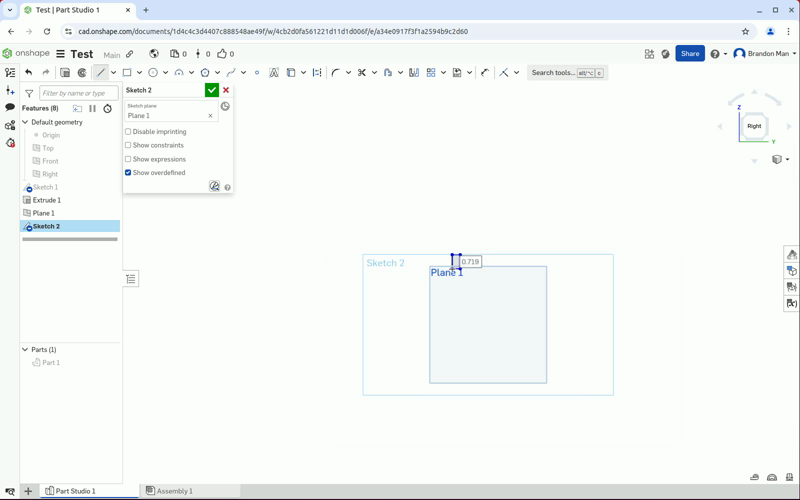
scroll(-6)
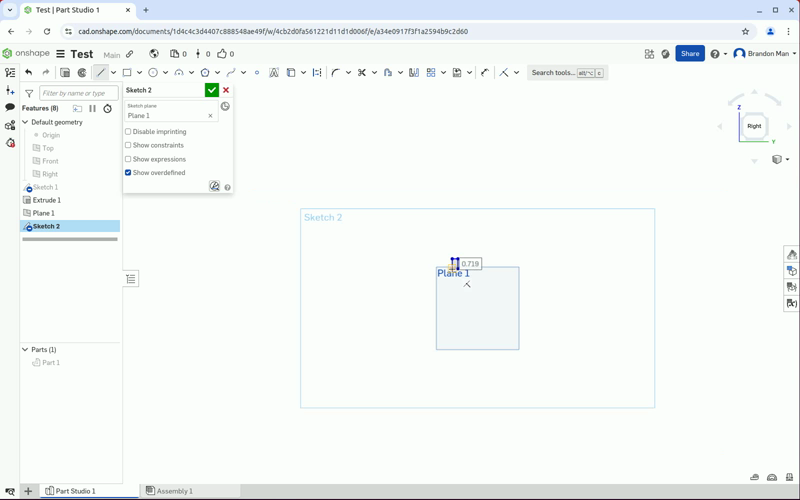
scroll(-6)
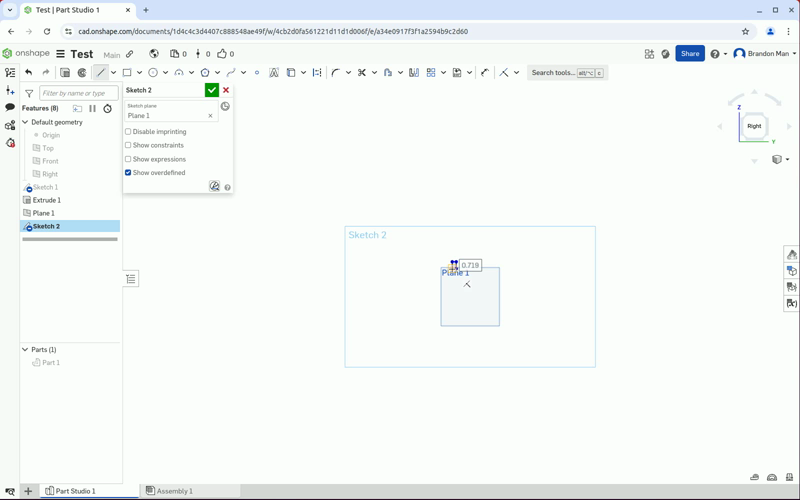
scroll(-6)
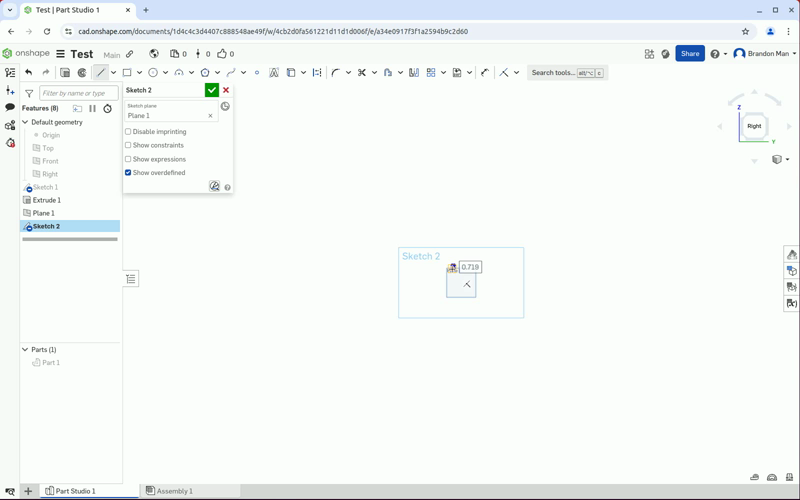
key(esc)
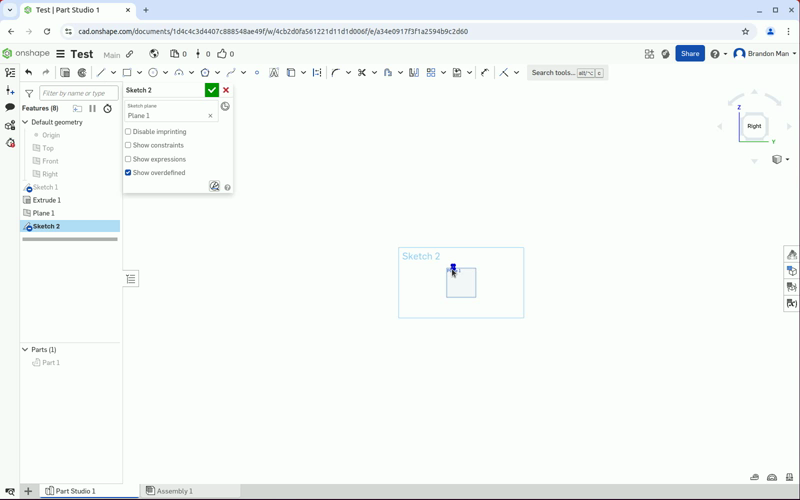
mouse_move(453, 265)
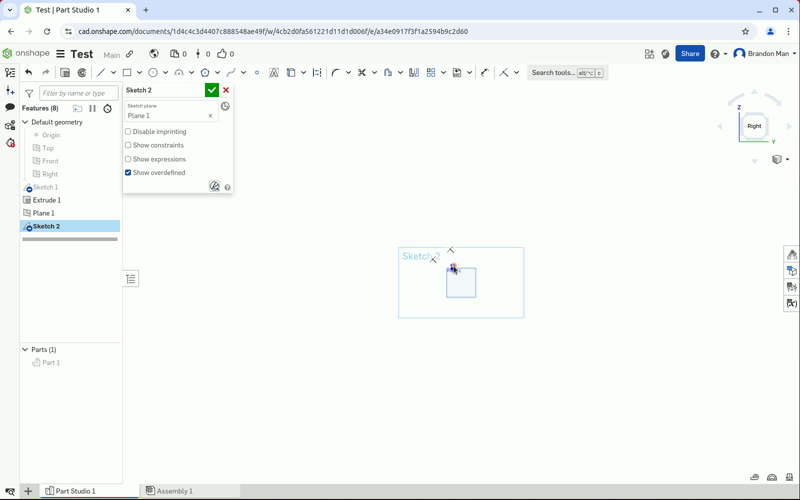
scroll(6)
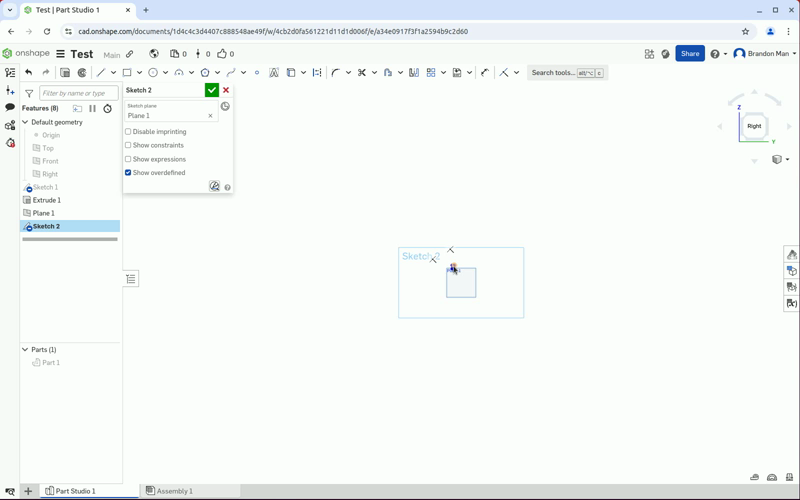
scroll(6)
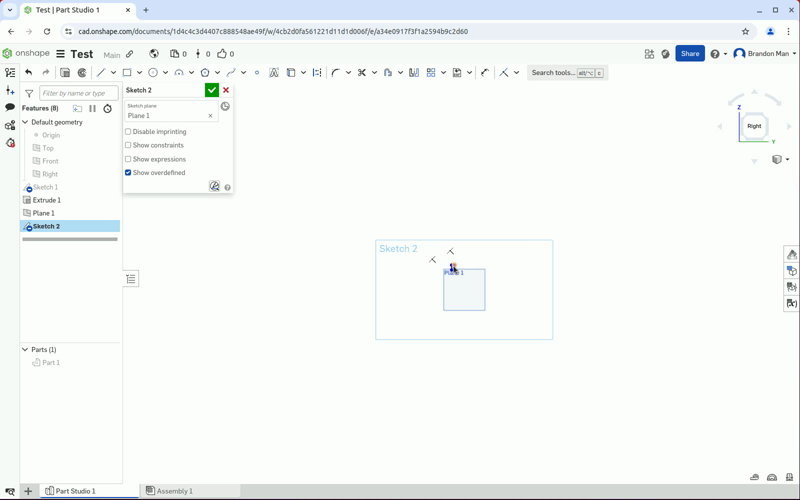
scroll(6)
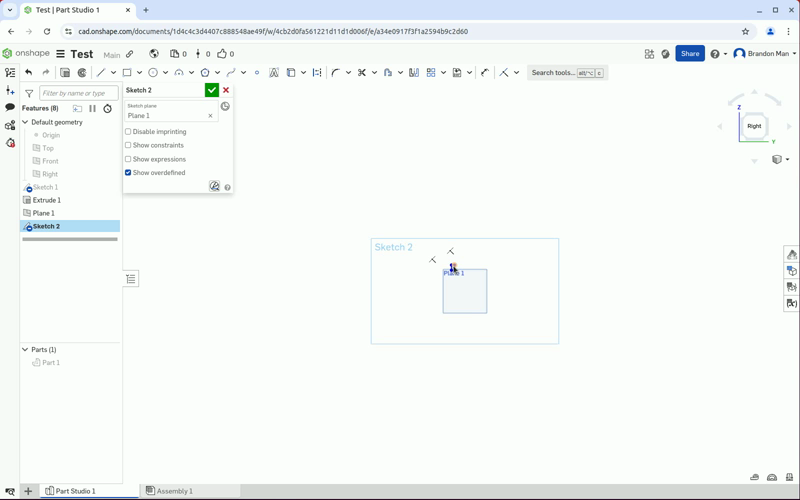
scroll(6)
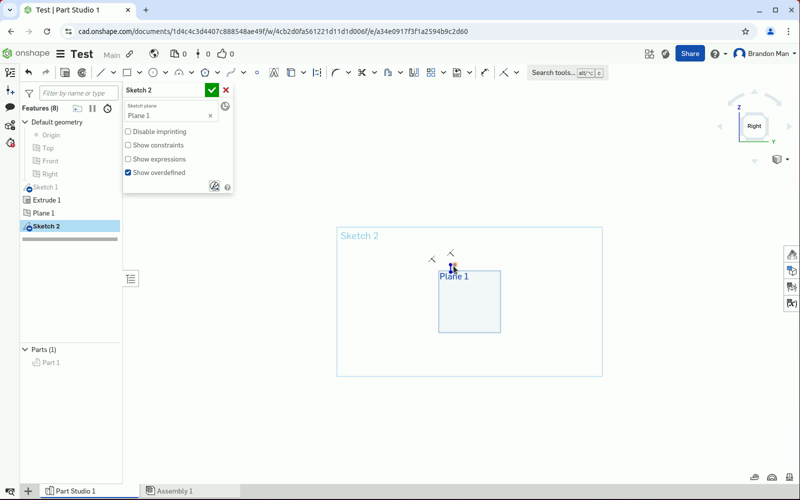
scroll(6)
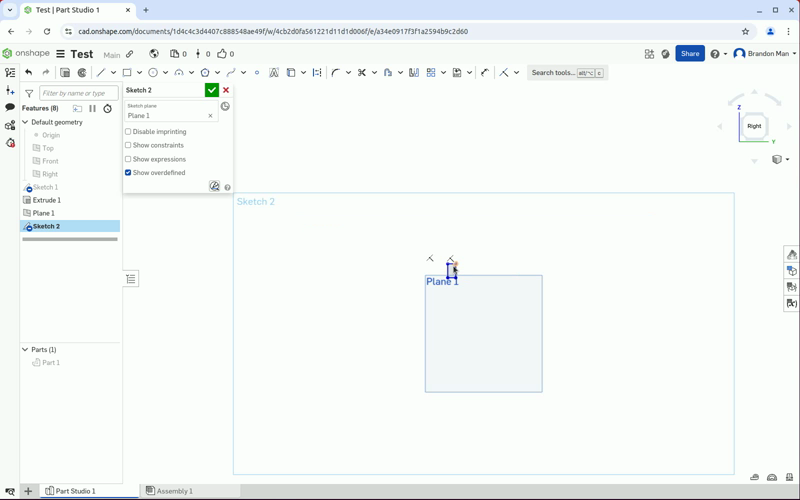
scroll(6)
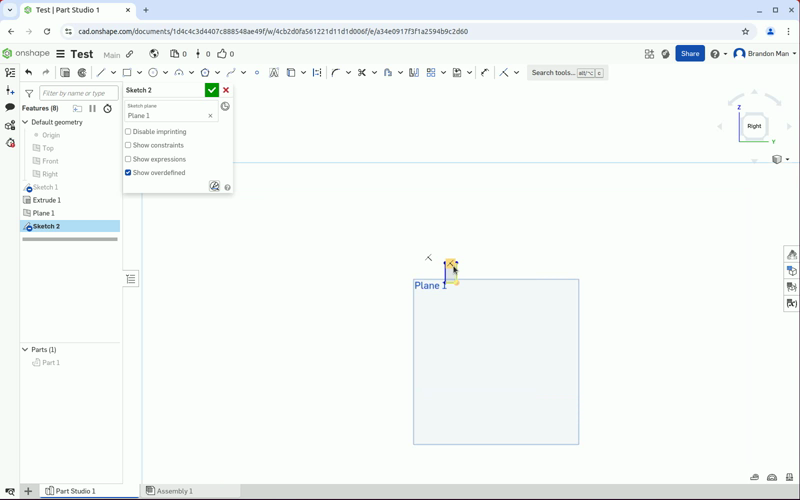
scroll(6)
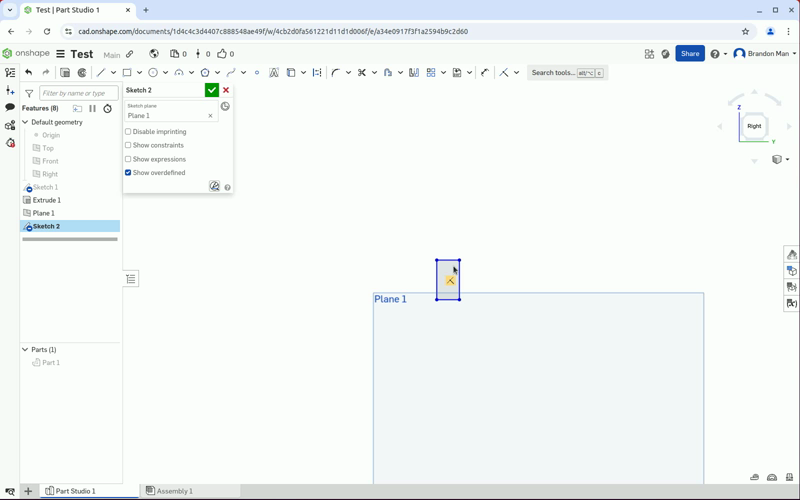
click(453, 265)
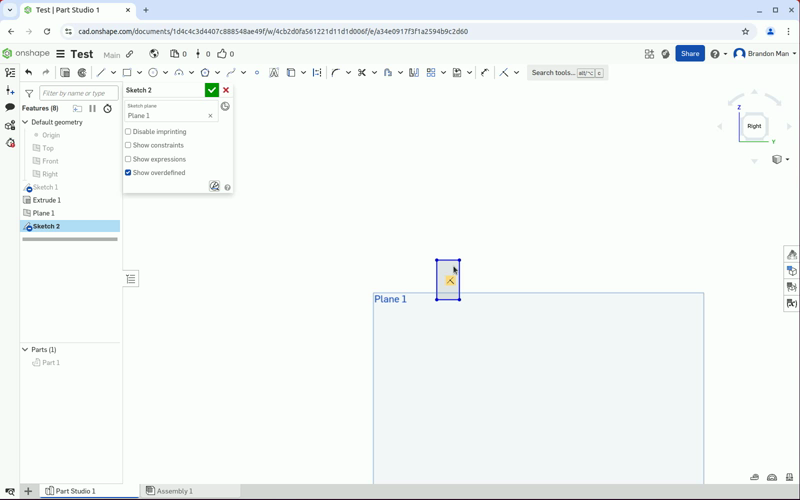
scroll(-6)
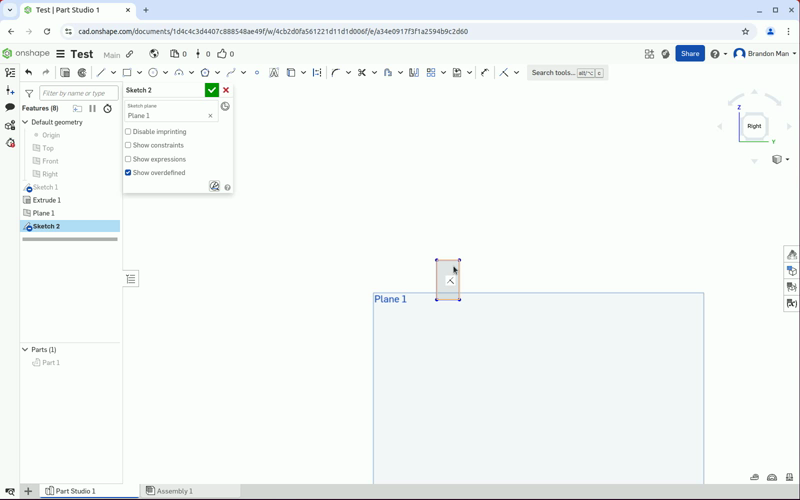
scroll(-6)
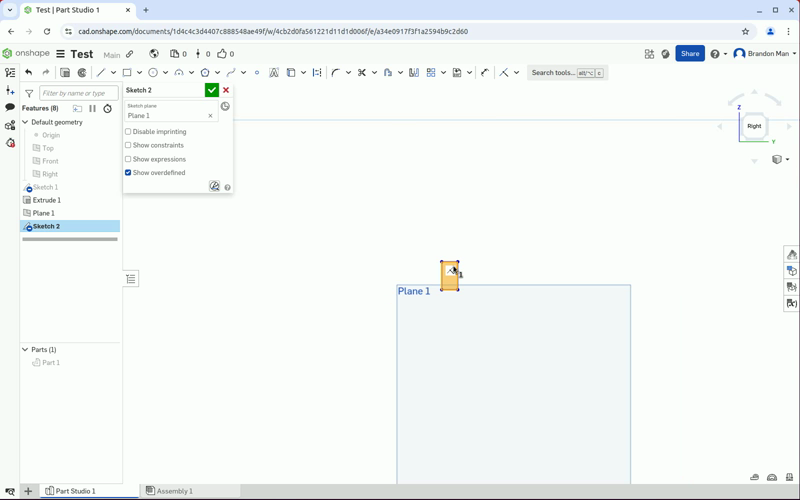
scroll(-6)
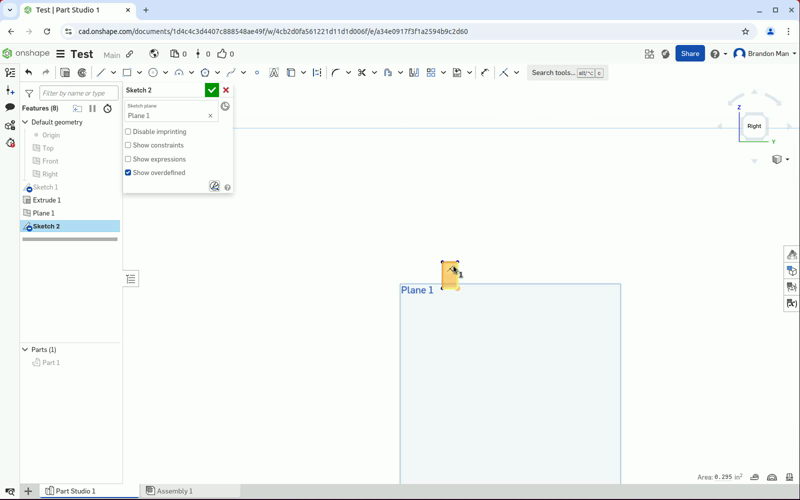
scroll(-6)
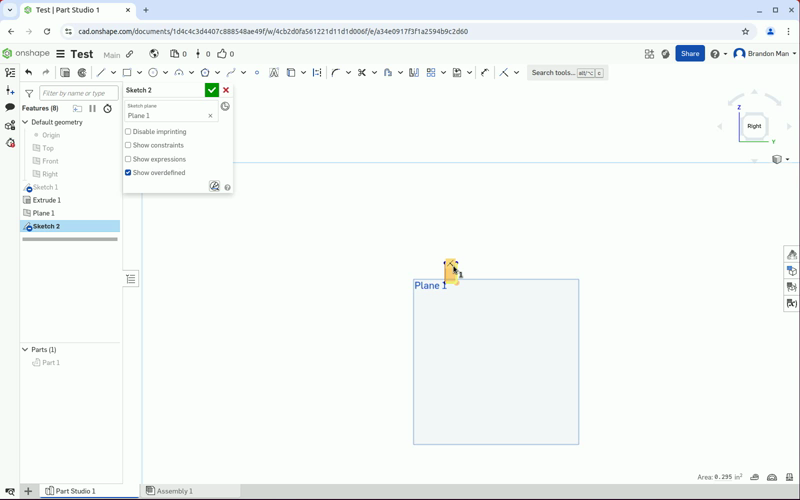
scroll(-6)
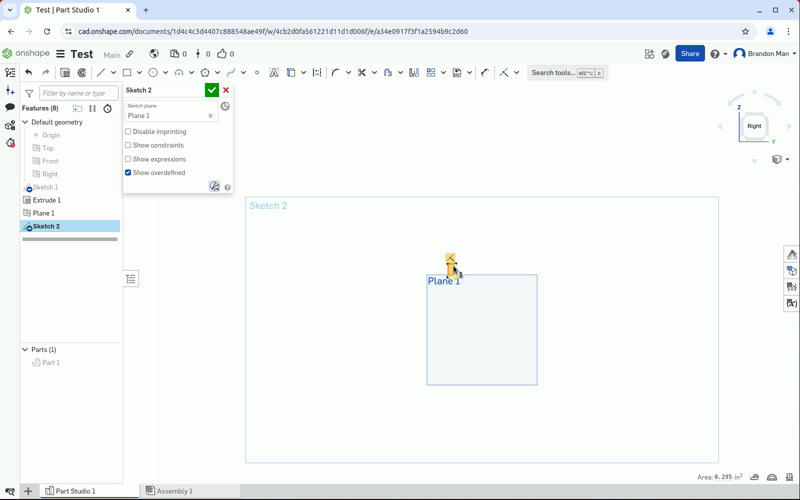
scroll(-6)
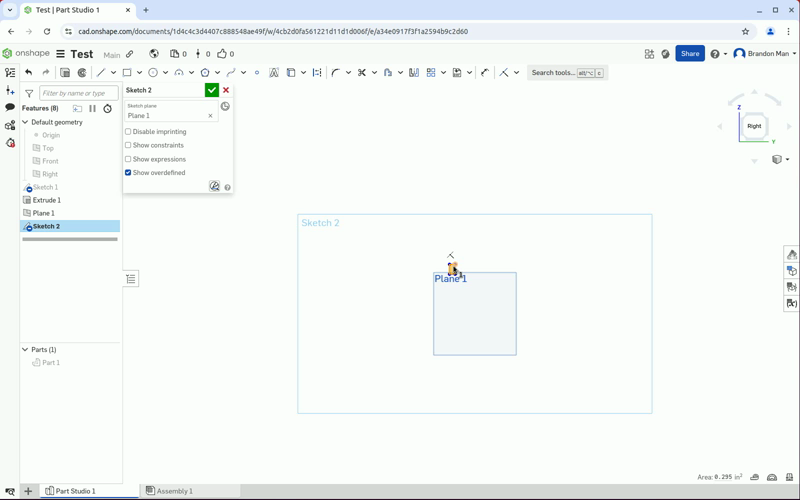
scroll(-6)
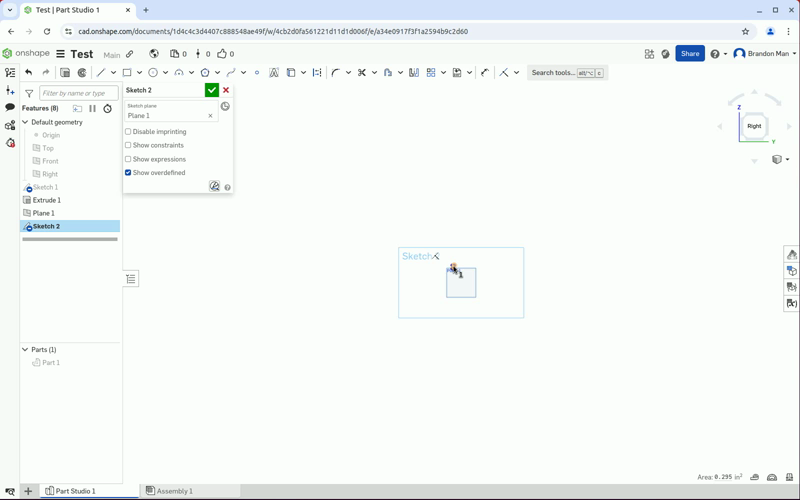
mouse_move(73, 352)
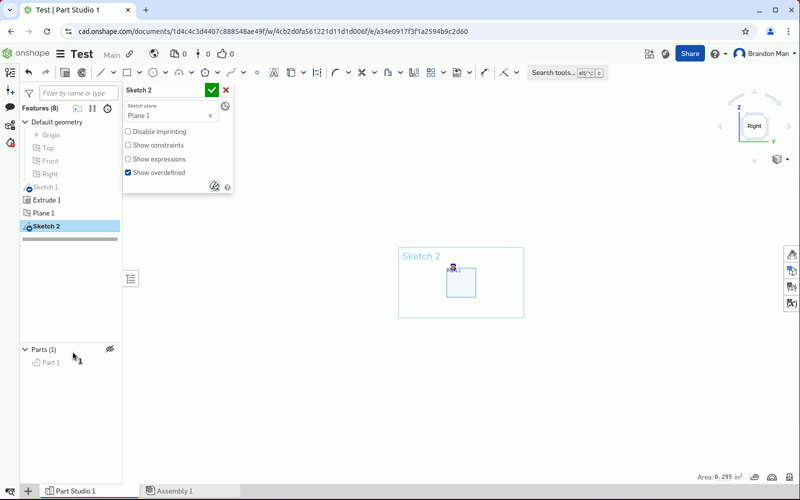
key(shift+y)
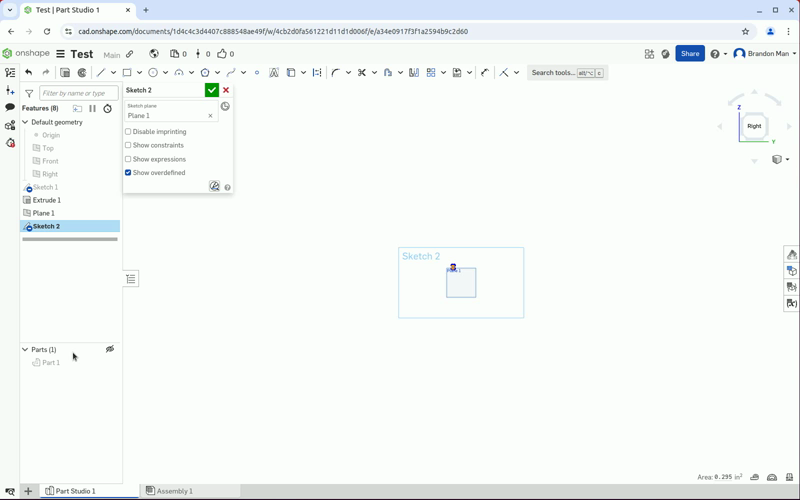
key(shift+e)
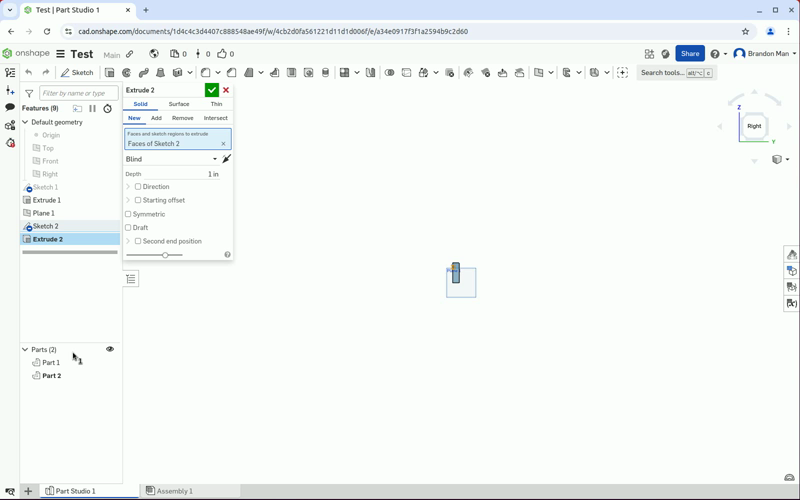
mouse_move(143, 106)
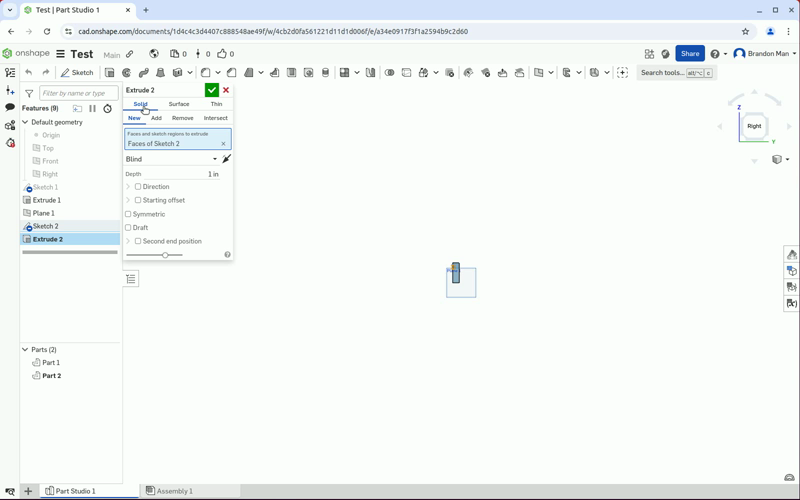
click(143, 106)
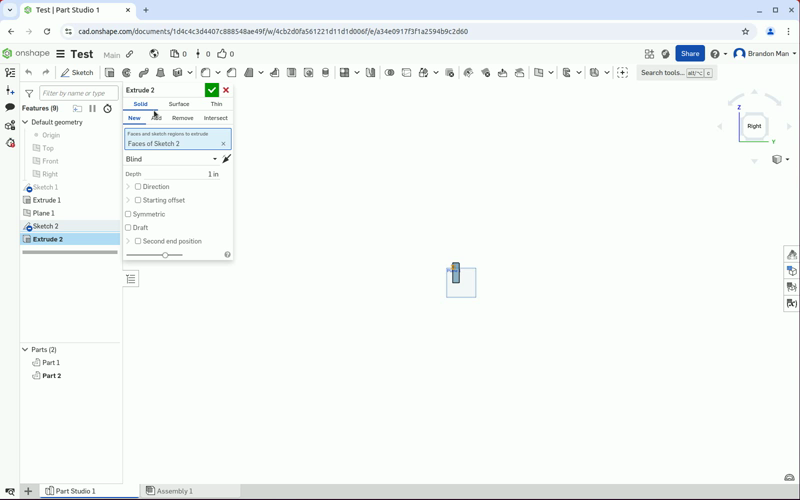
mouse_move(186, 120)
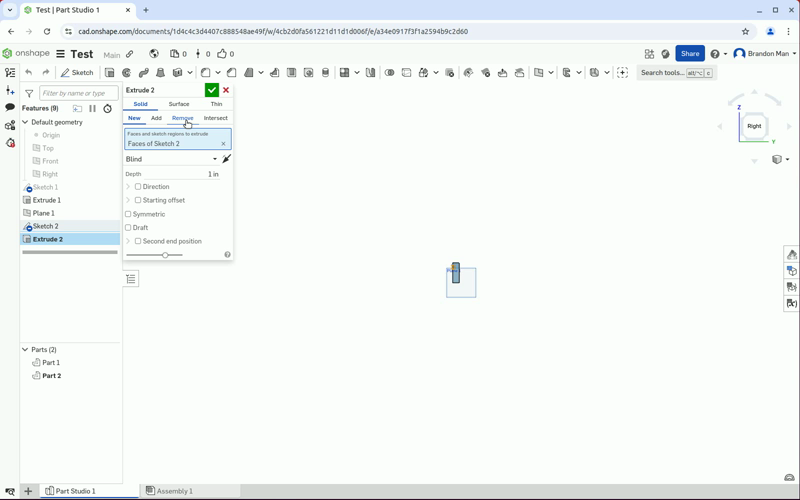
click(186, 120)
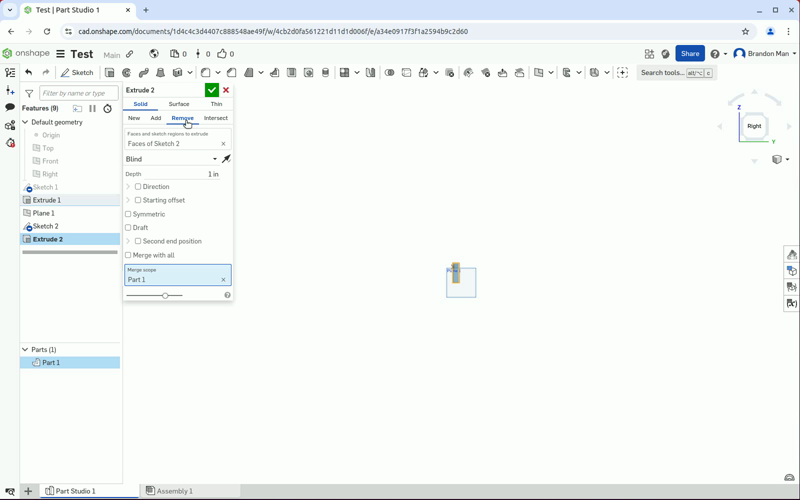
key(tab, 4)
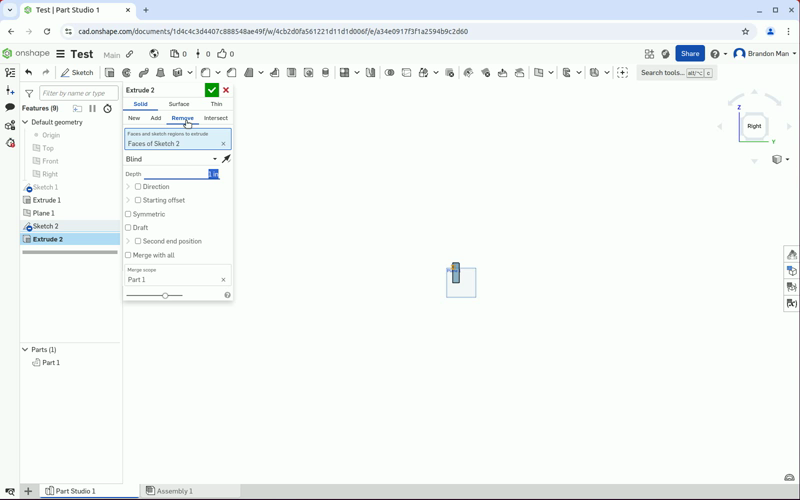
text(30.811)
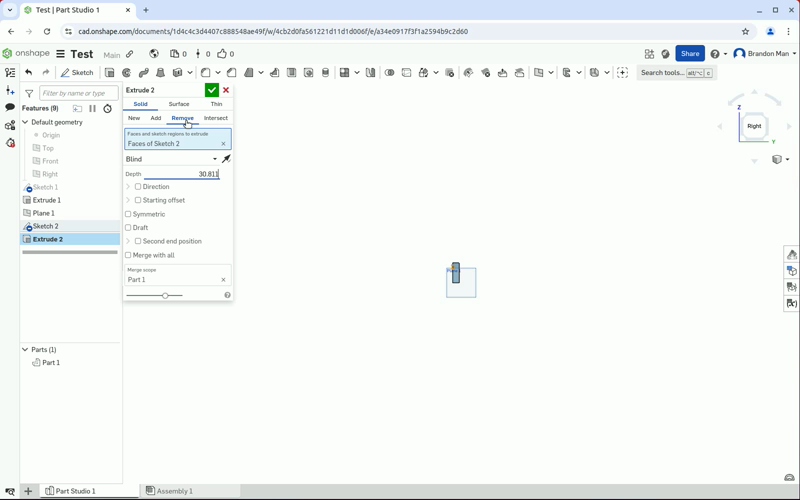
key(tab, 3)
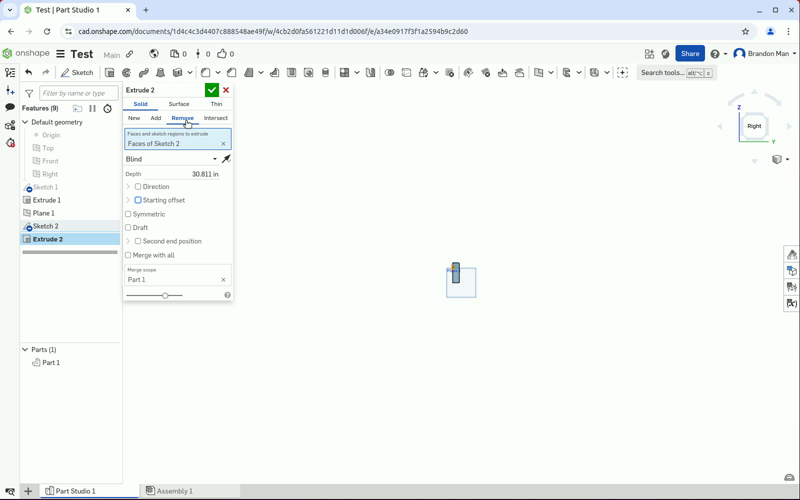
key(tab, 2)
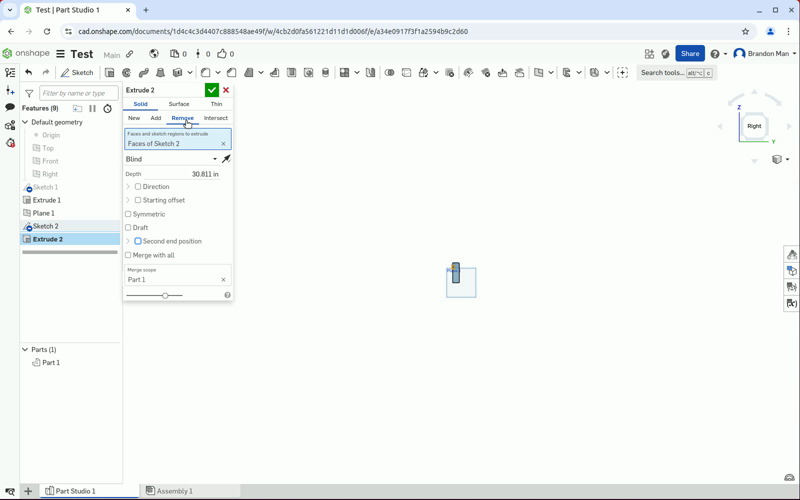
key(space)
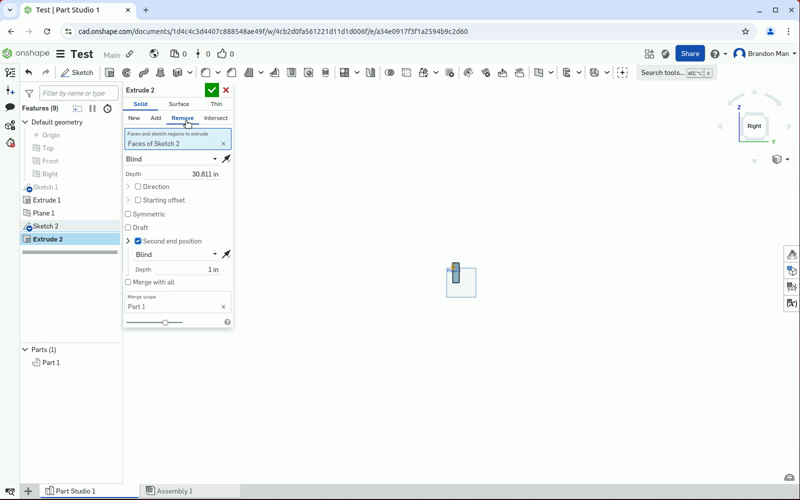
key(tab, 3)
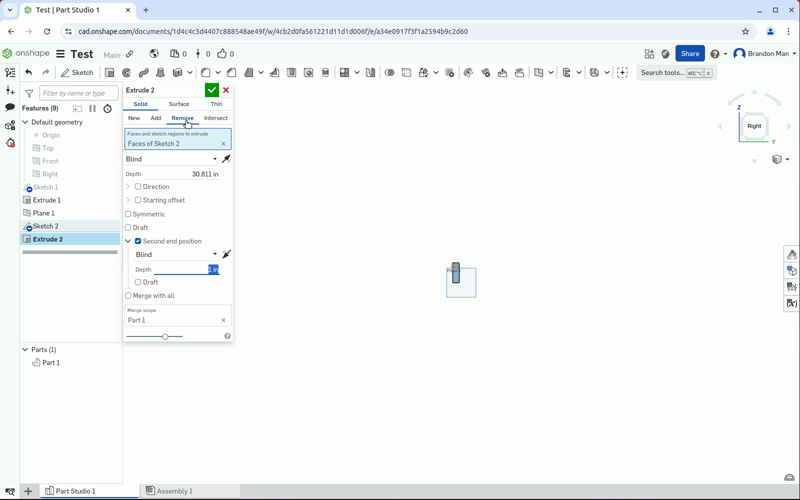
text(0.963)
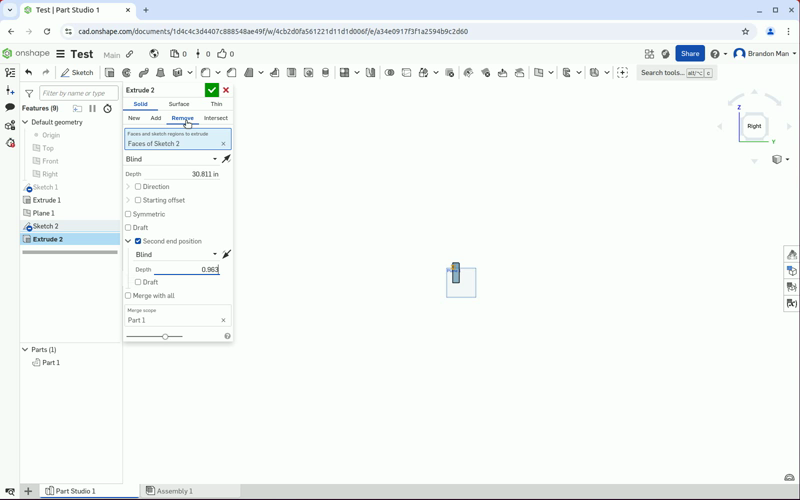
key(tab, 2)
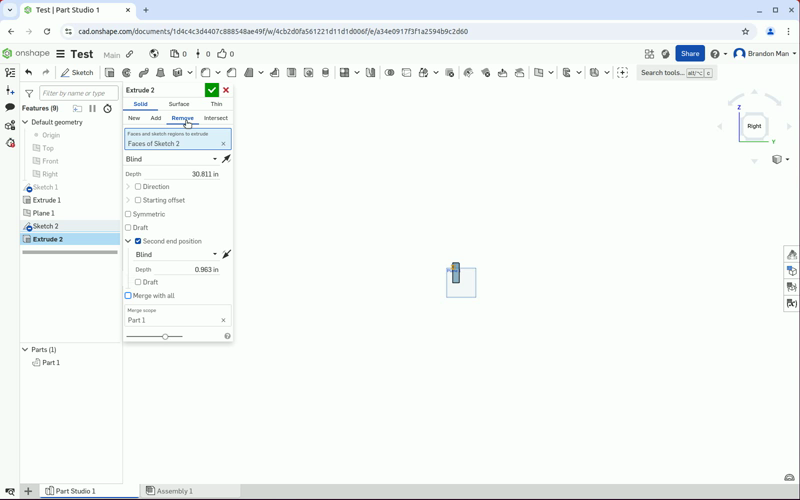
key(space)
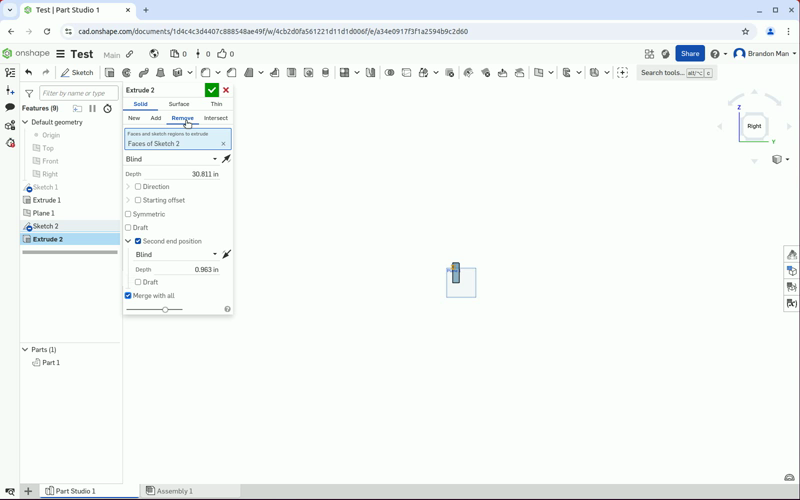
key(enter)
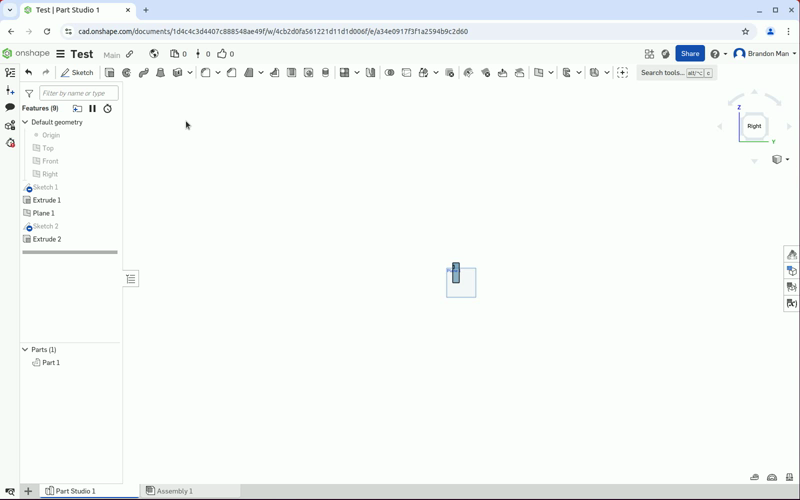
key(shift+h)
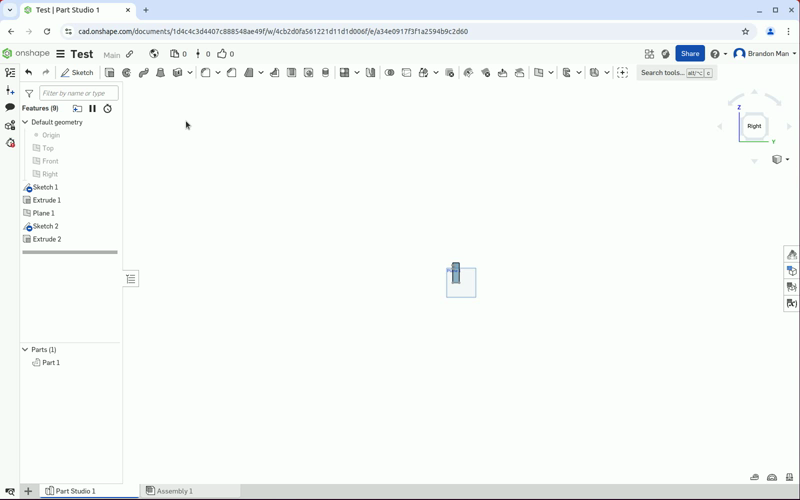
key(shift+h)
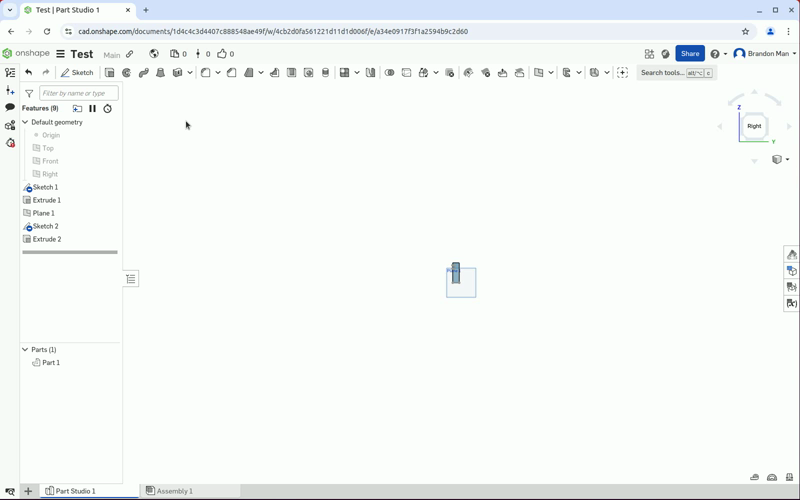
key(shift+7)
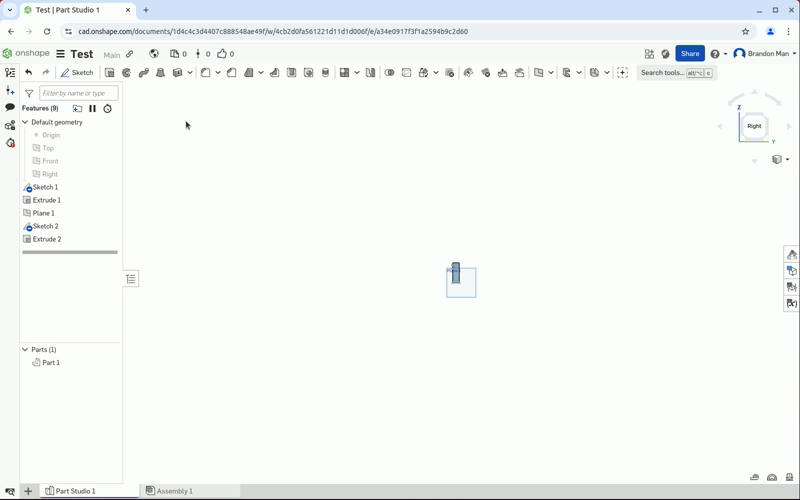
key(right, 2)
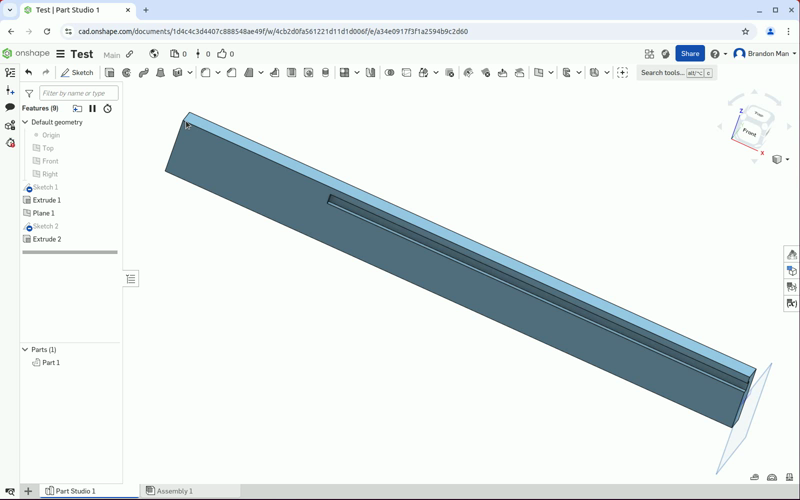
key(down, 2)
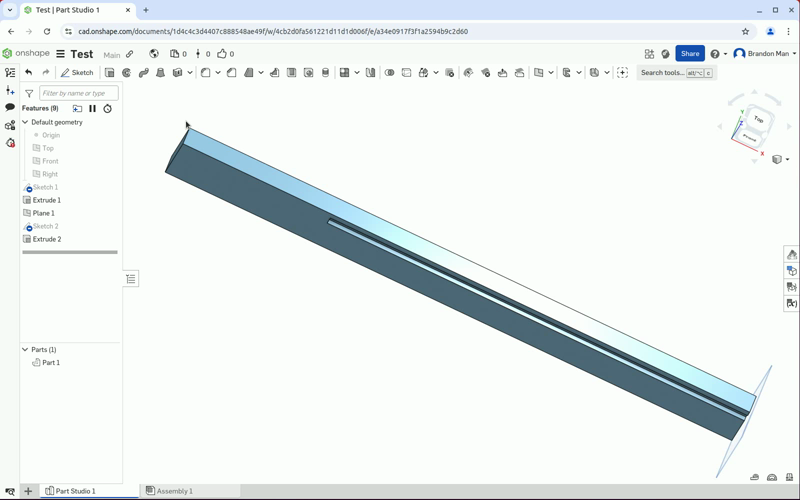
key(up, 2)
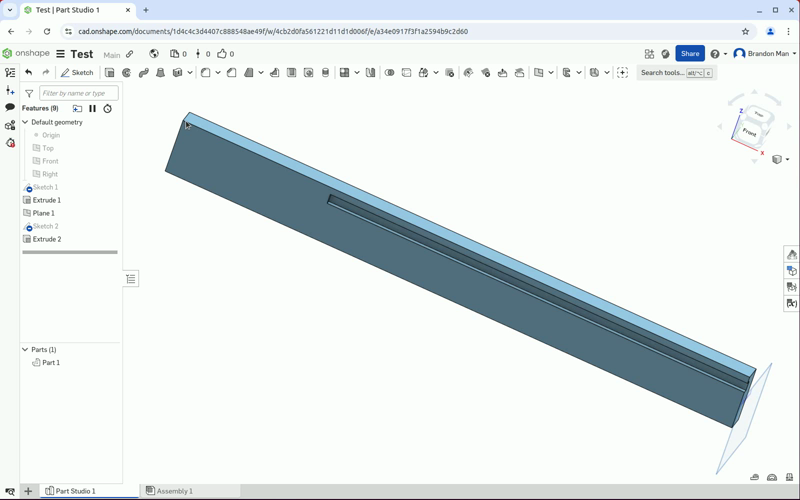
key(left, 2)
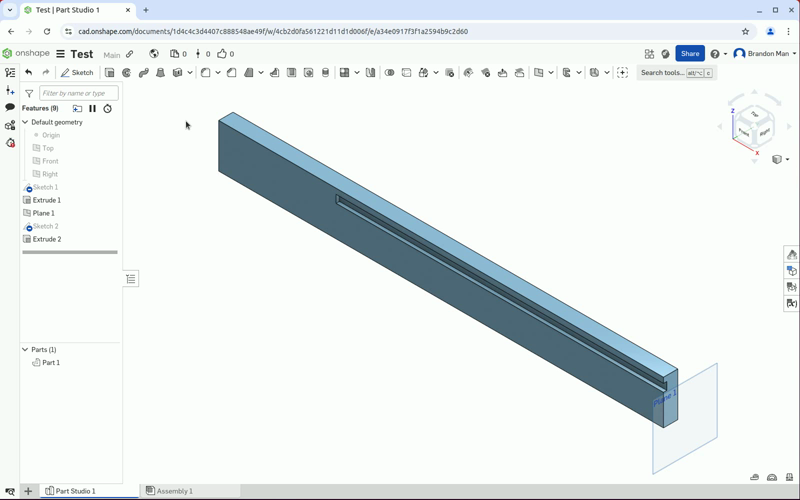
mouse_move(73, 189)
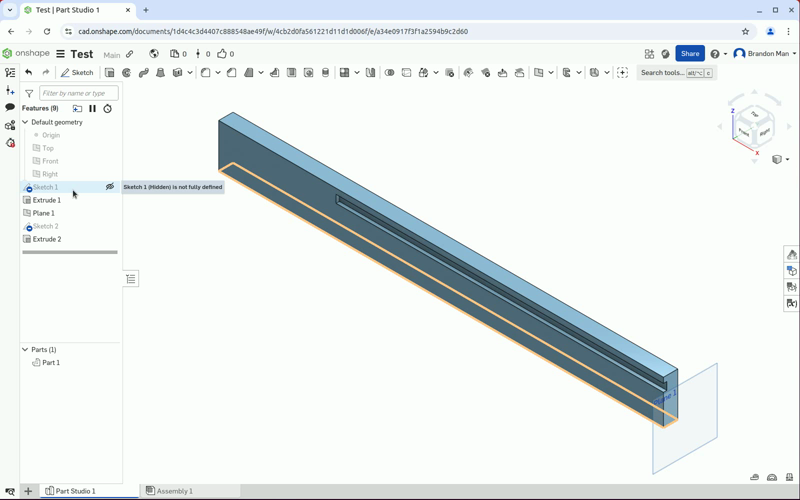
click(73, 189)